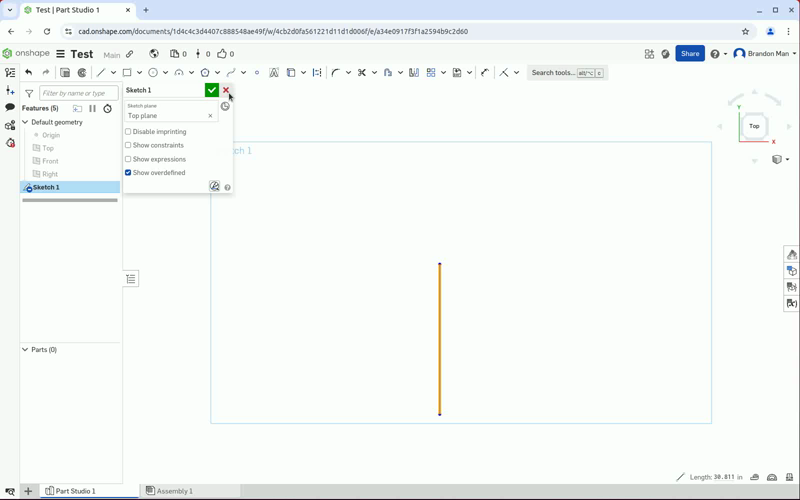
key(shift+h)
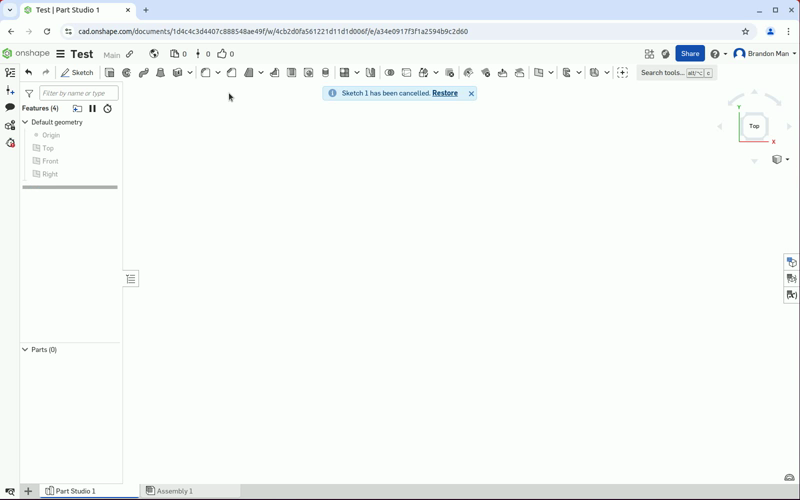
mouse_move(73, 352)
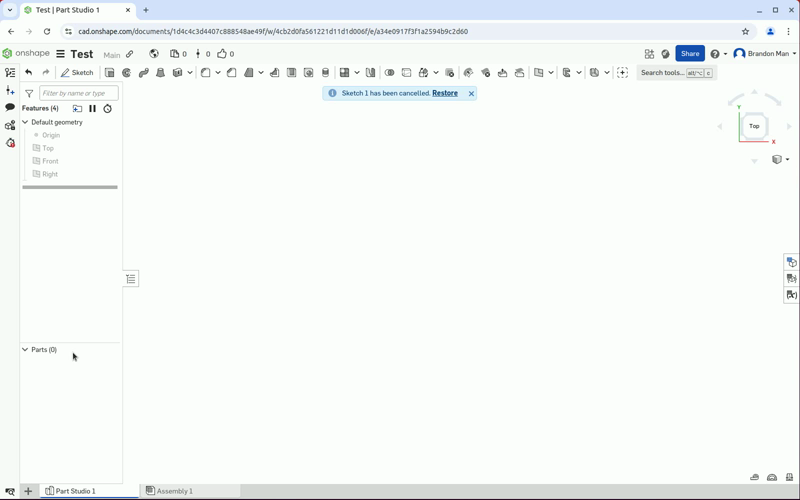
key(y)
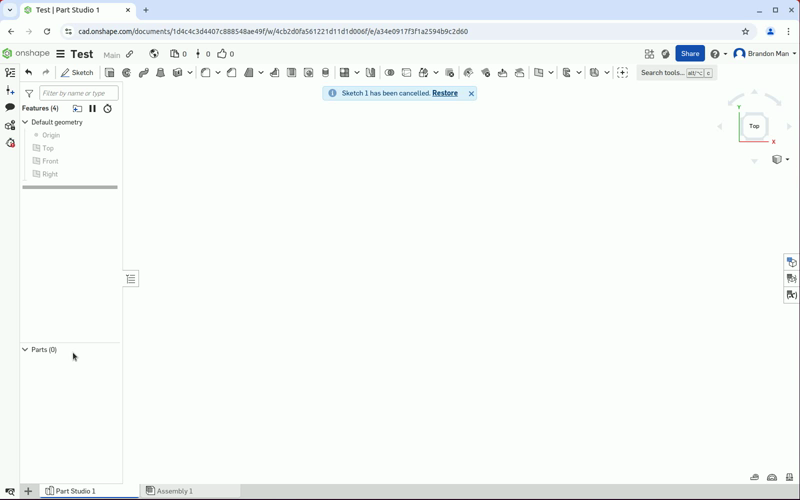
key(shift+p)
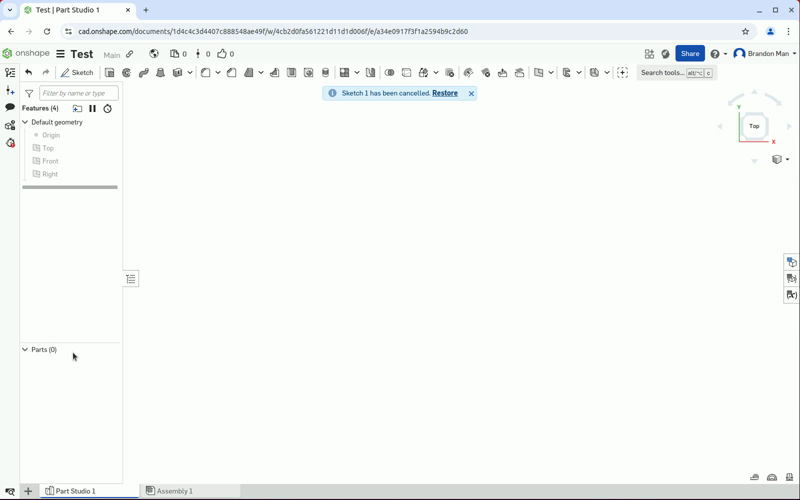
key(space)
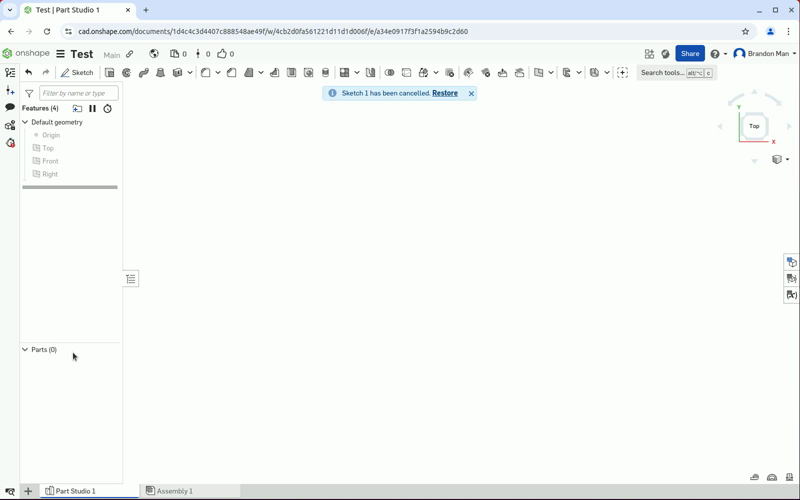
key_down(shift)
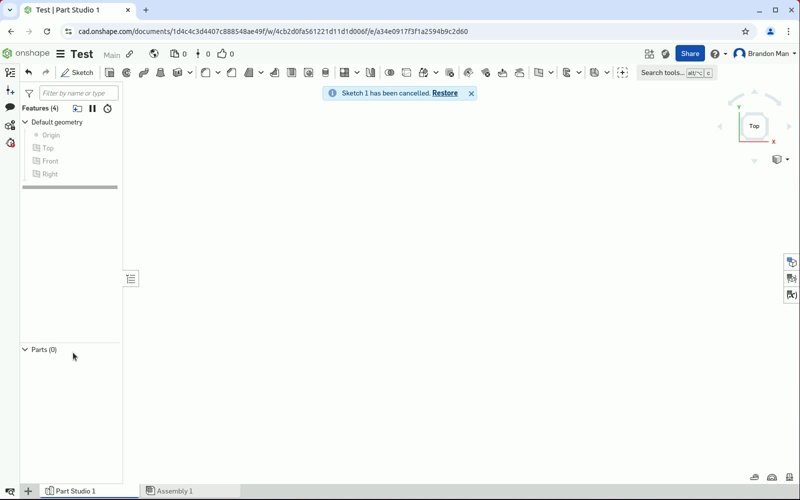
key(up)
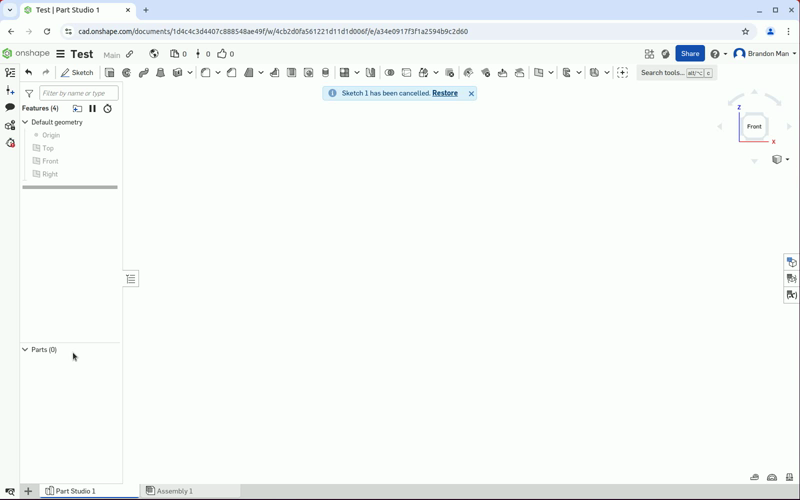
key_up(shift)
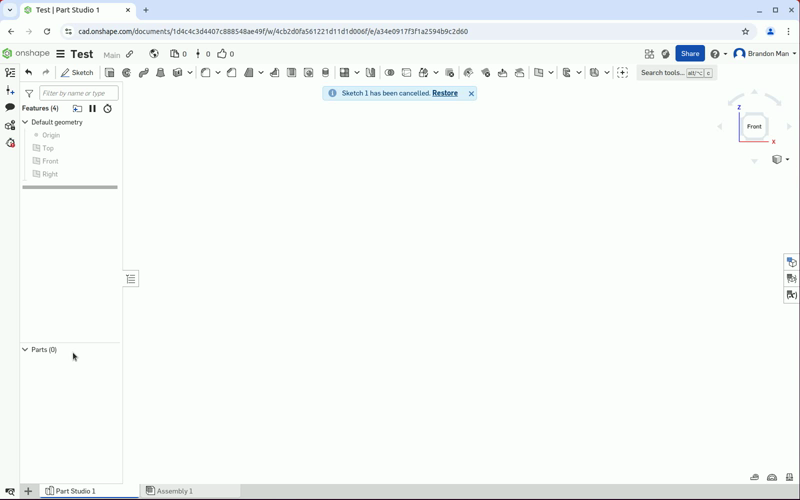
mouse_move(73, 352)
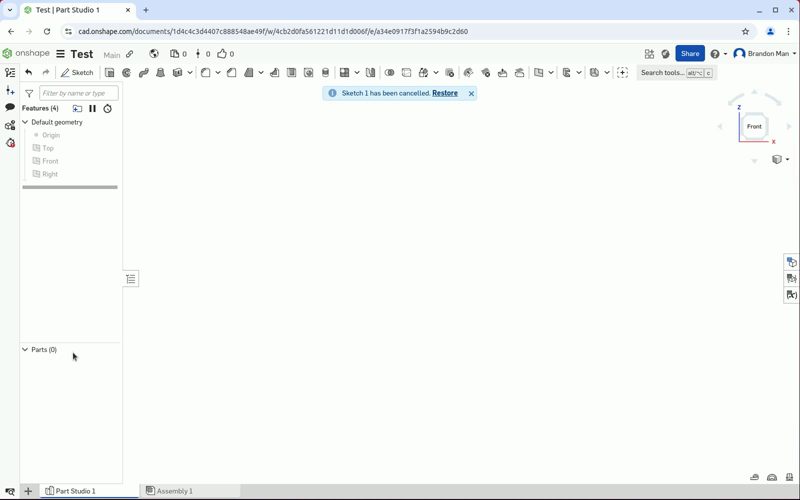
key(shift+y)
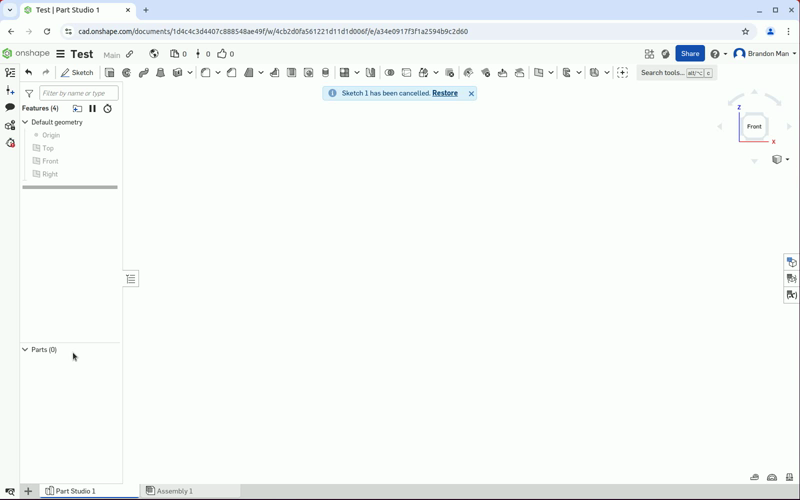
key(shift+s)
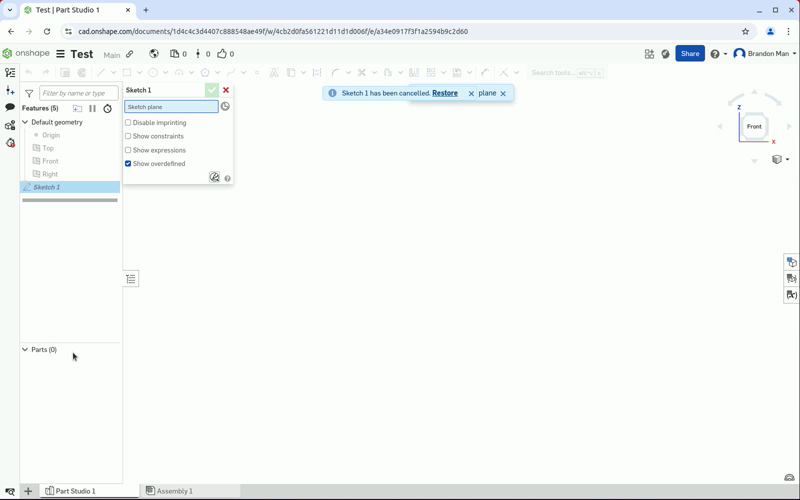
mouse_move(73, 163)
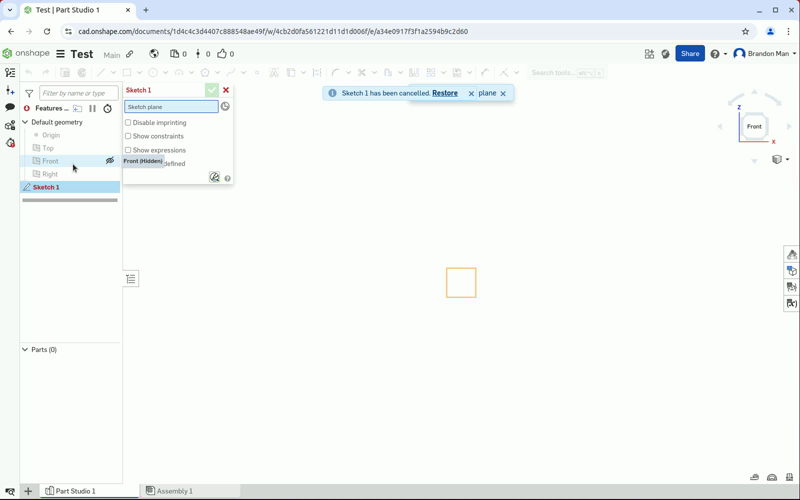
click(73, 163)
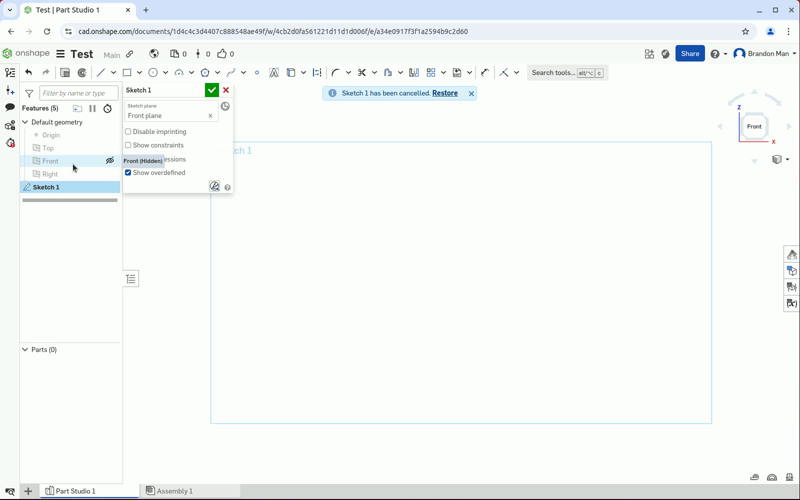
mouse_move(73, 352)
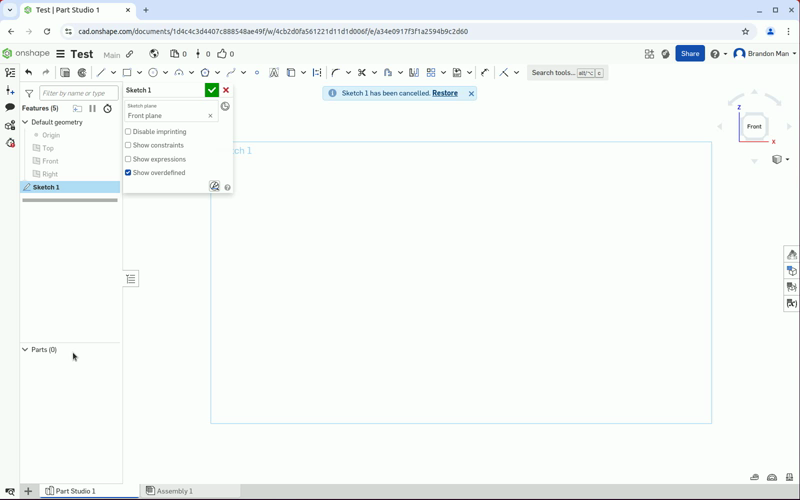
key(y)
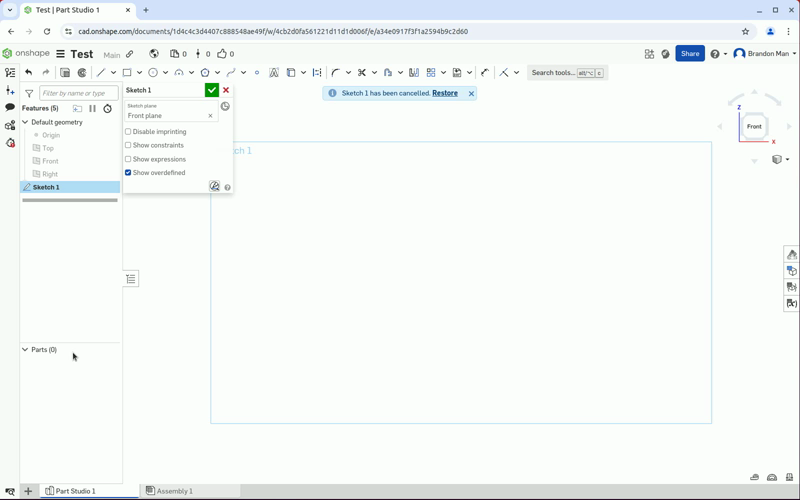
key(l)
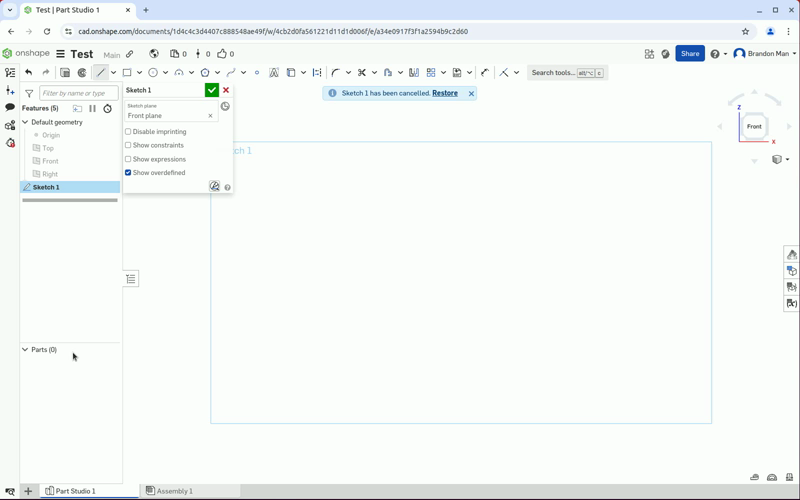
key_down(shift)
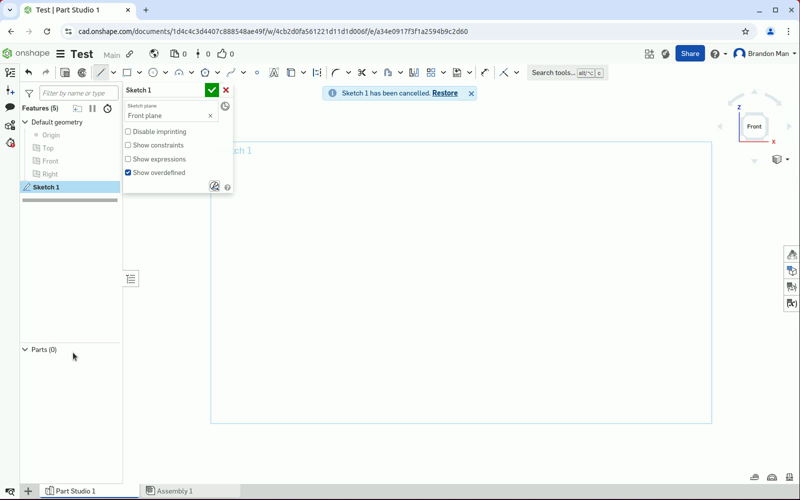
mouse_move(460, 282)
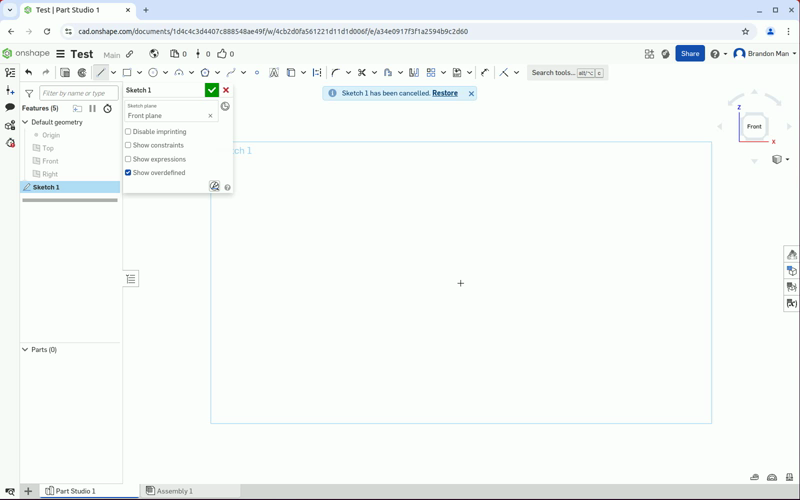
click(460, 282)
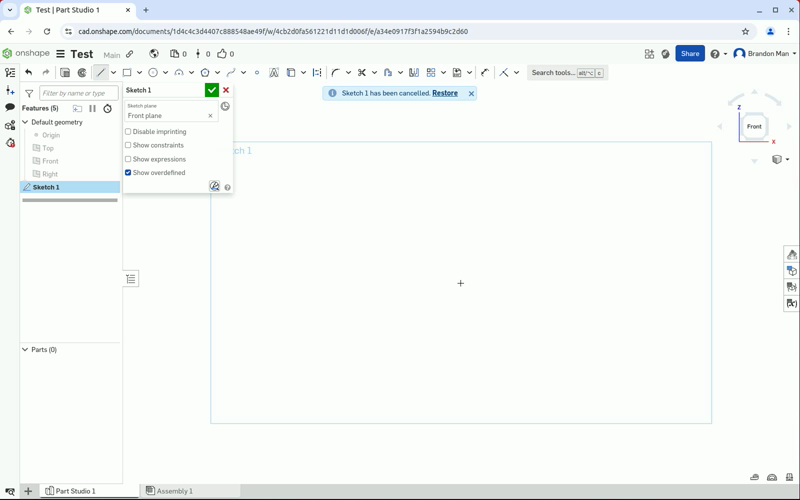
key_up(shift)
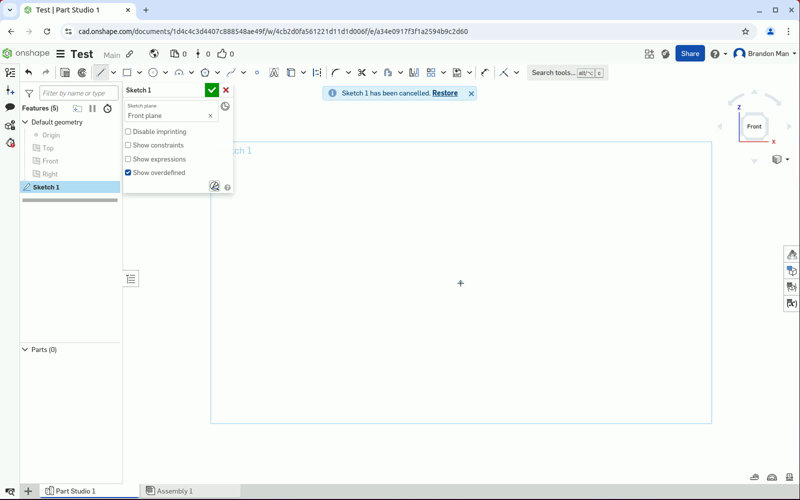
key_down(shift)
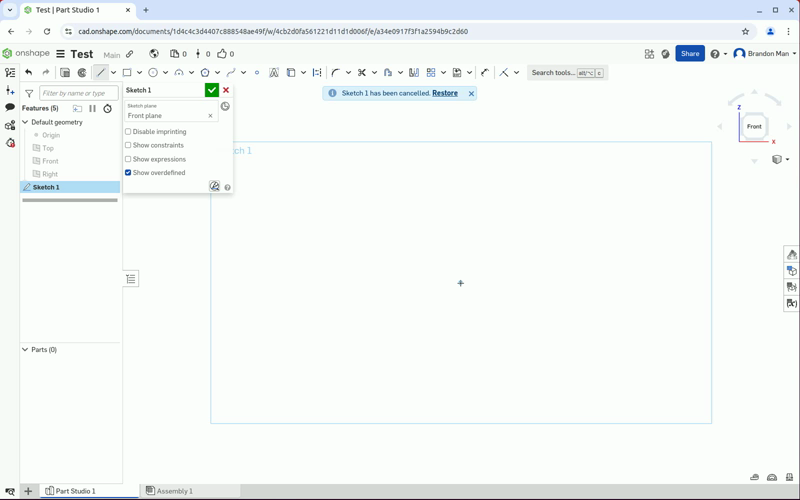
mouse_move(490, 282)
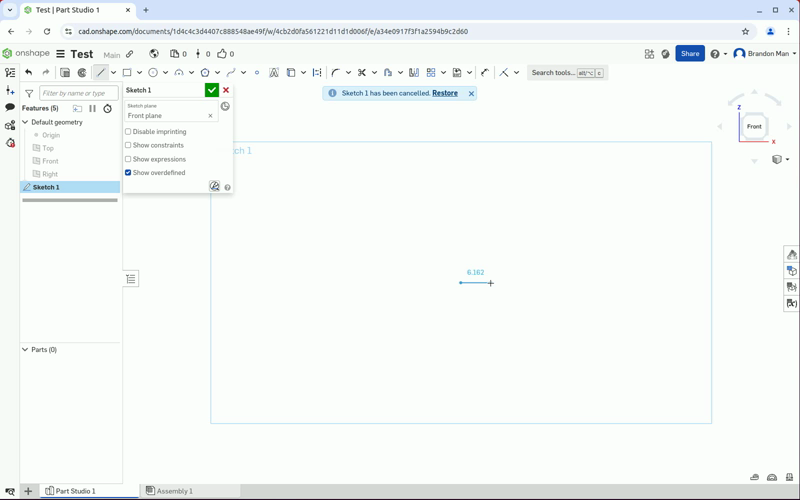
mouse_move(491, 282)
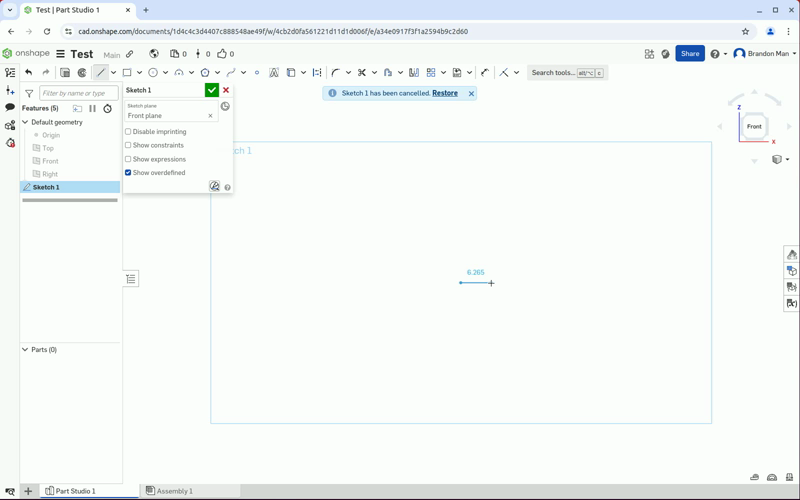
click(491, 282)
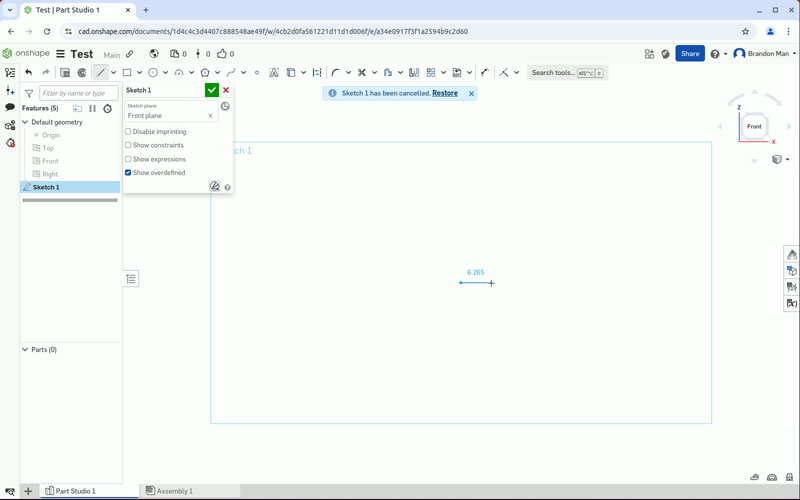
key_up(shift)
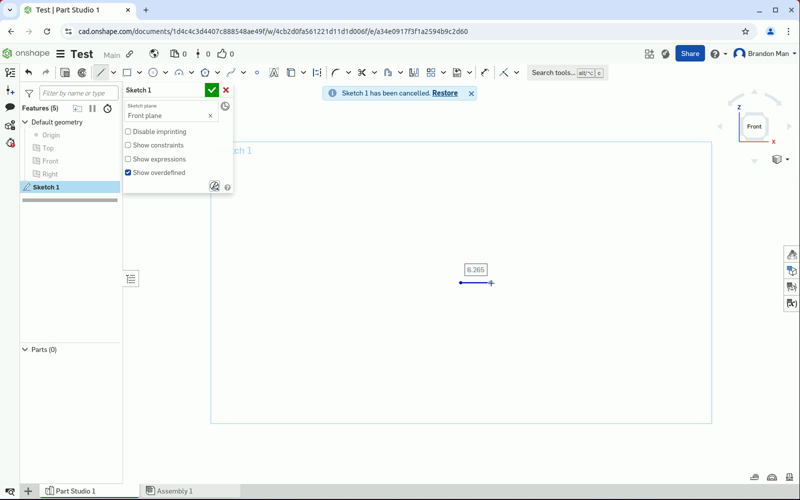
key_down(shift)
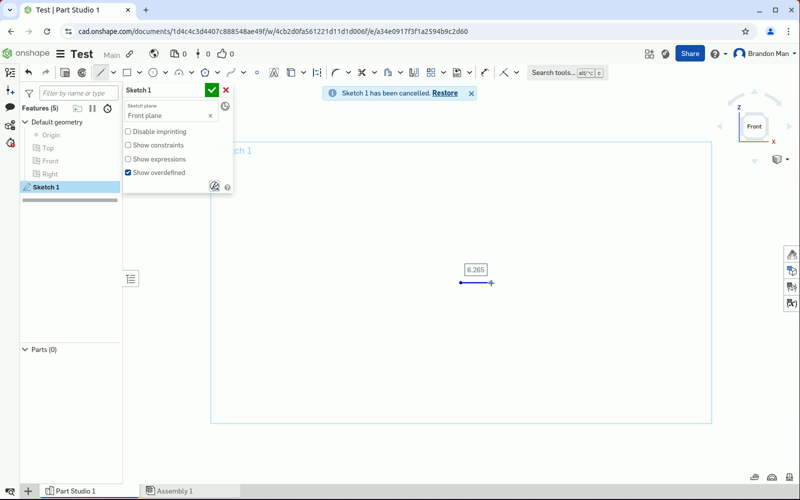
mouse_move(521, 282)
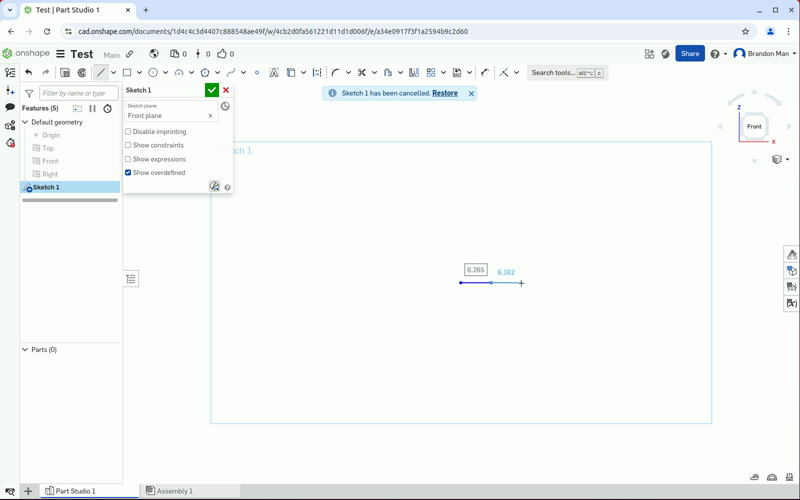
mouse_move(499, 250)
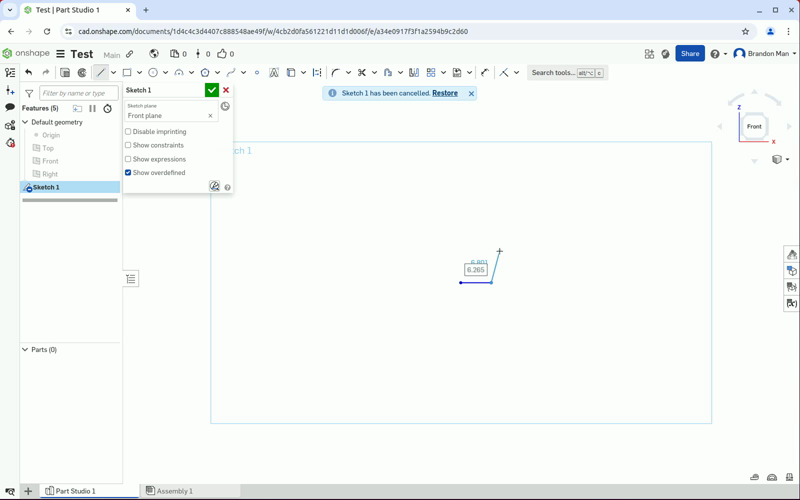
click(499, 250)
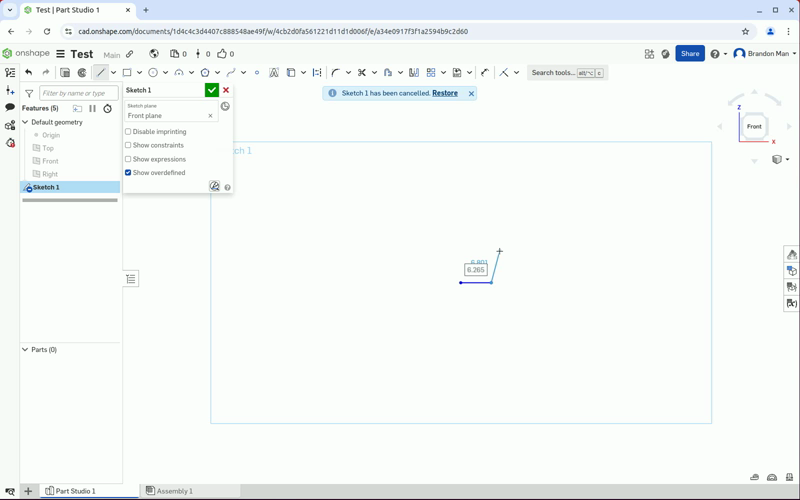
key_up(shift)
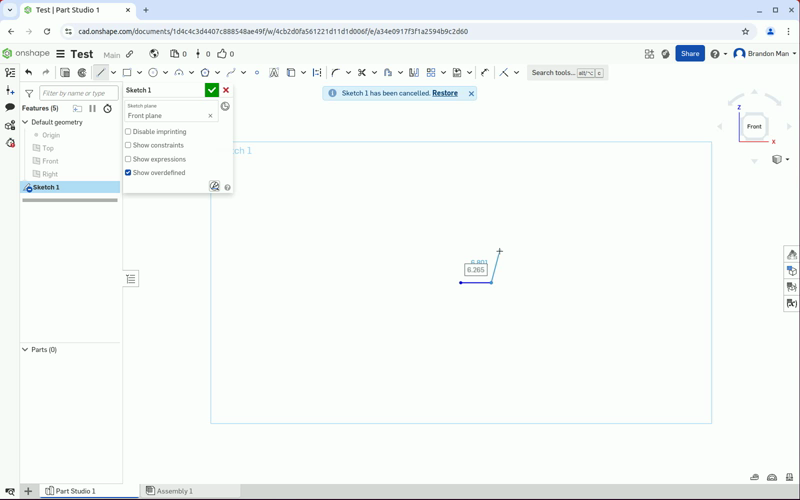
key_down(shift)
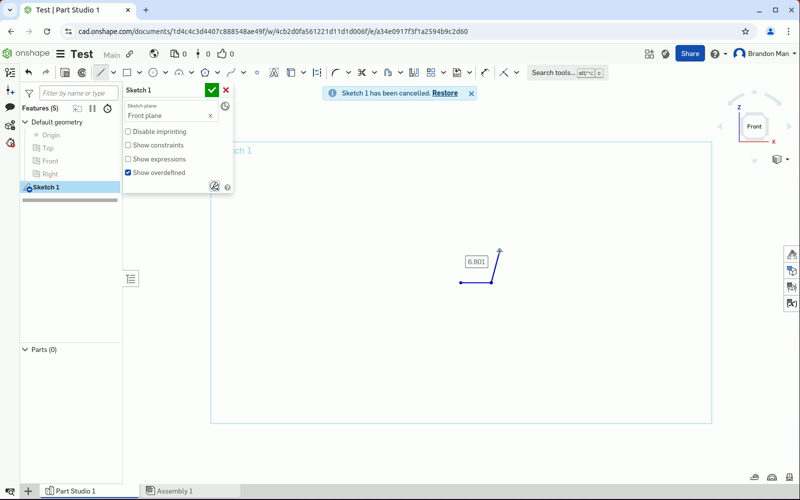
mouse_move(529, 250)
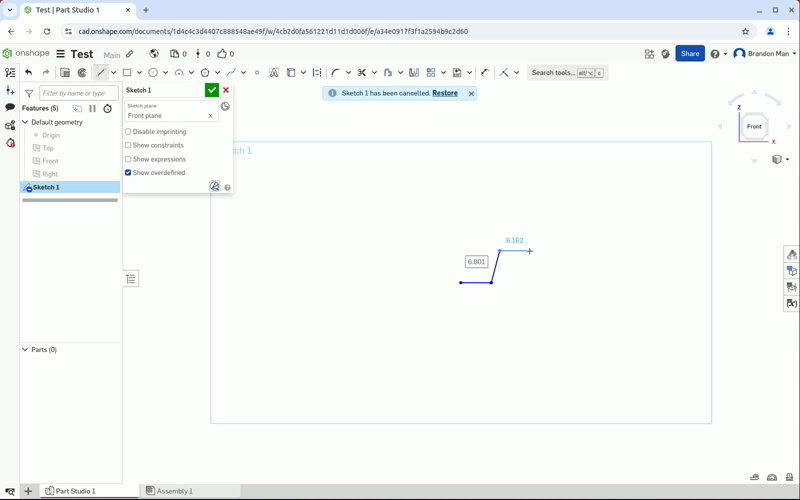
mouse_move(471, 250)
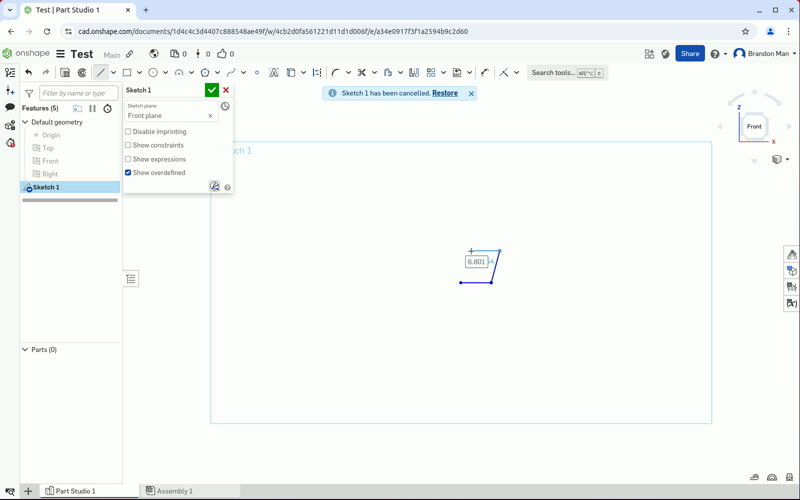
click(471, 250)
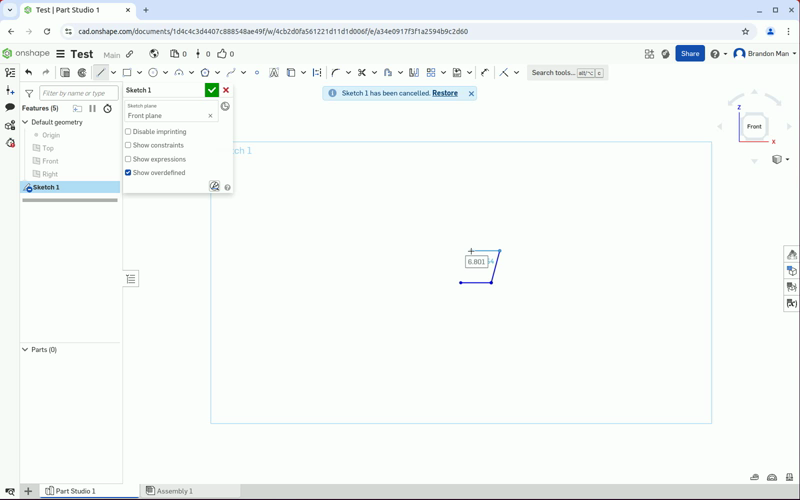
key_up(shift)
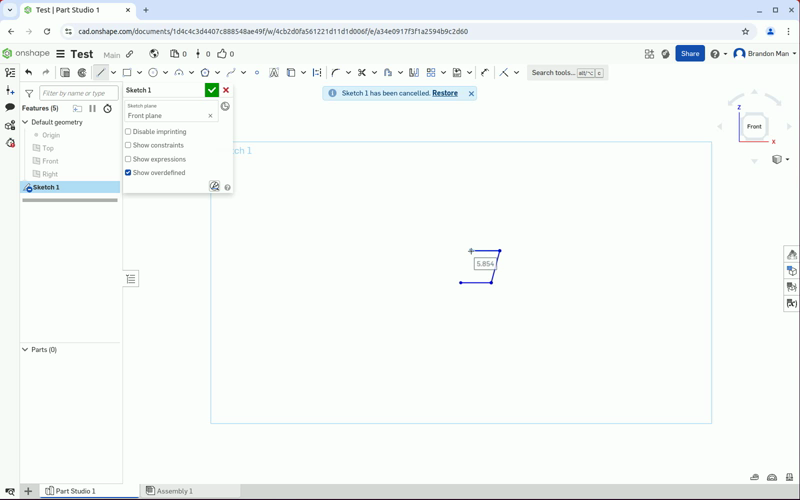
key_down(shift)
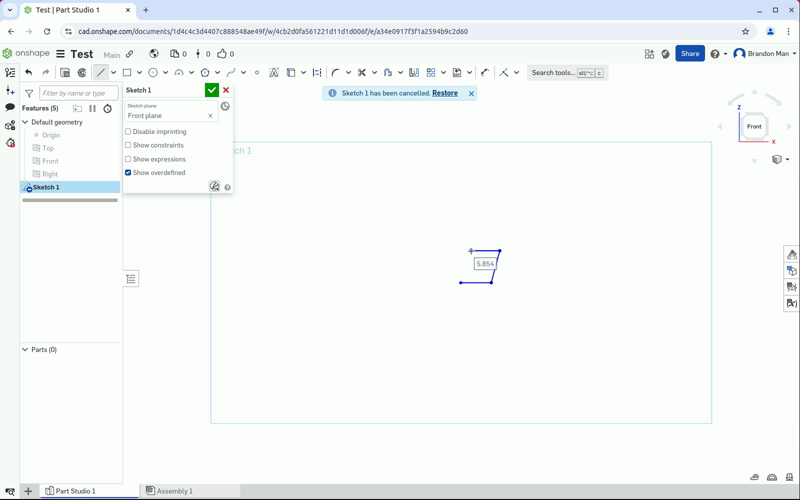
mouse_move(501, 250)
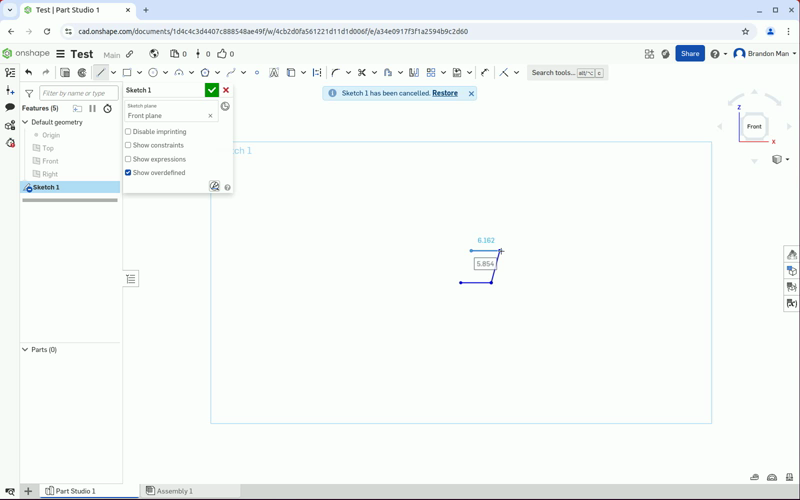
mouse_move(468, 206)
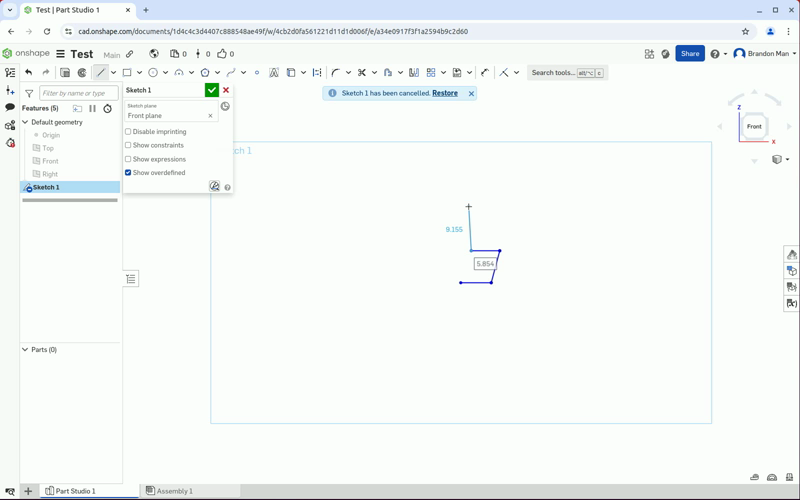
click(468, 206)
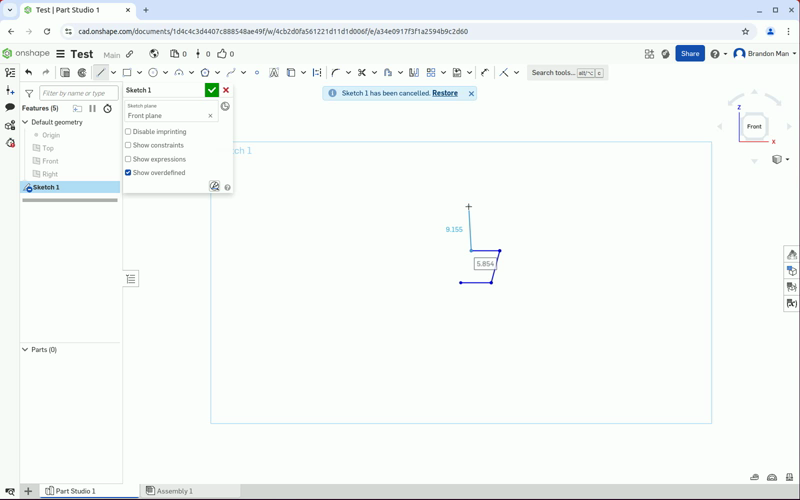
key_up(shift)
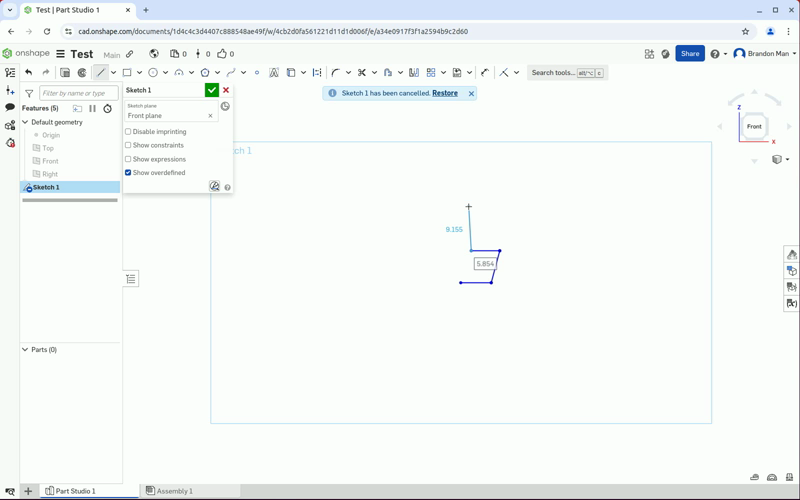
key_down(shift)
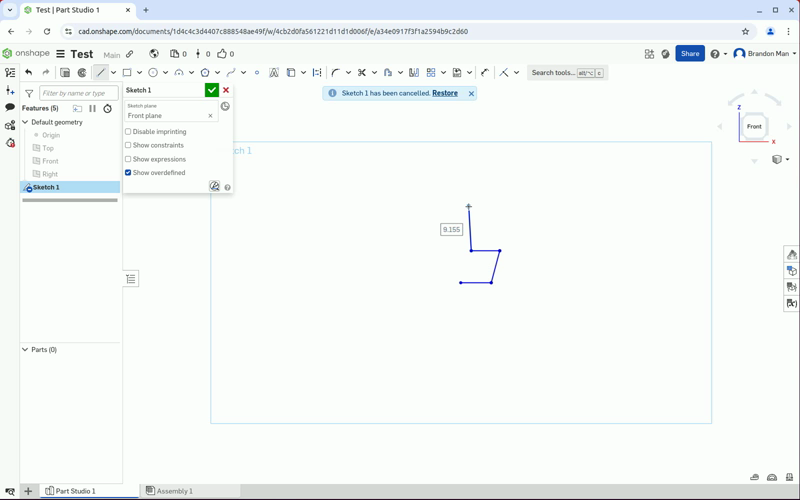
mouse_move(498, 206)
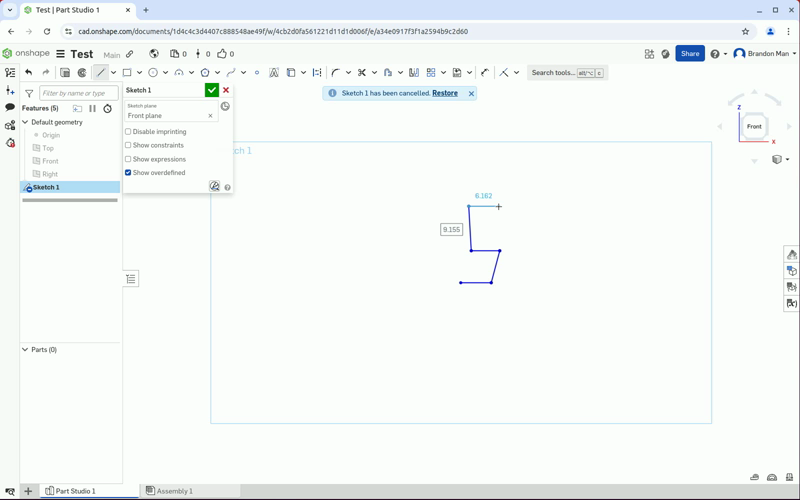
mouse_move(460, 206)
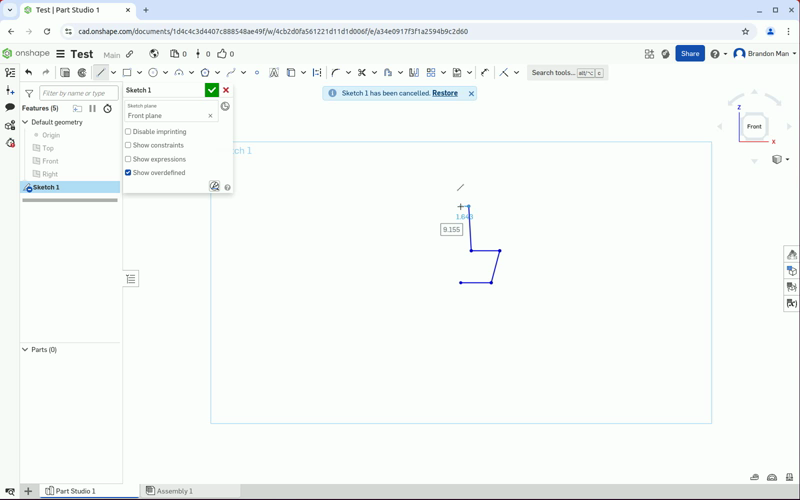
click(460, 206)
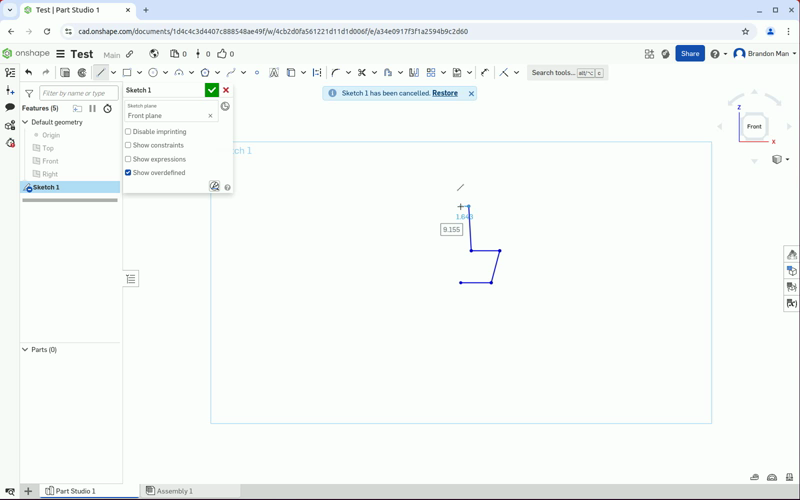
key_up(shift)
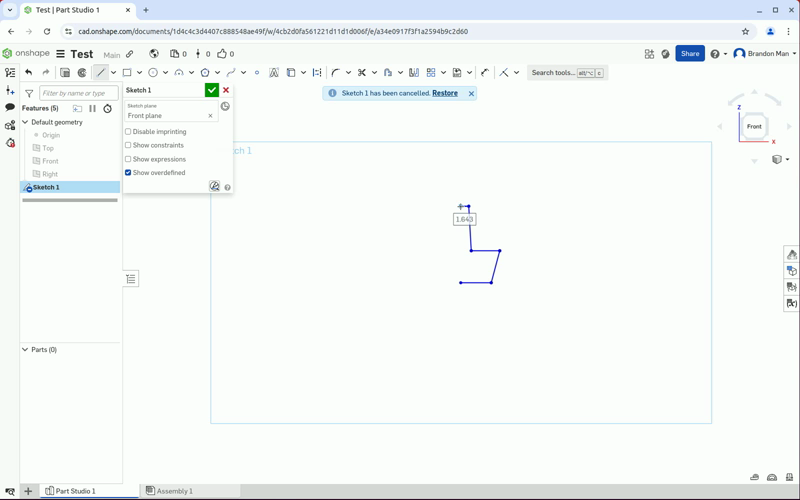
key_down(shift)
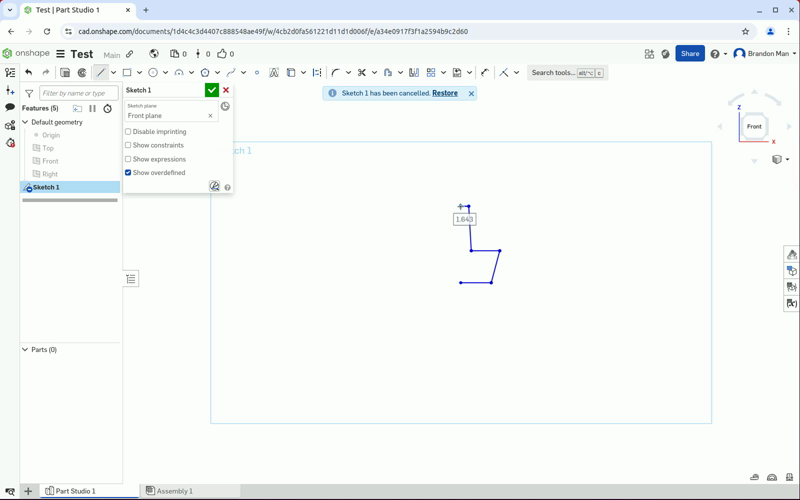
mouse_move(460, 282)
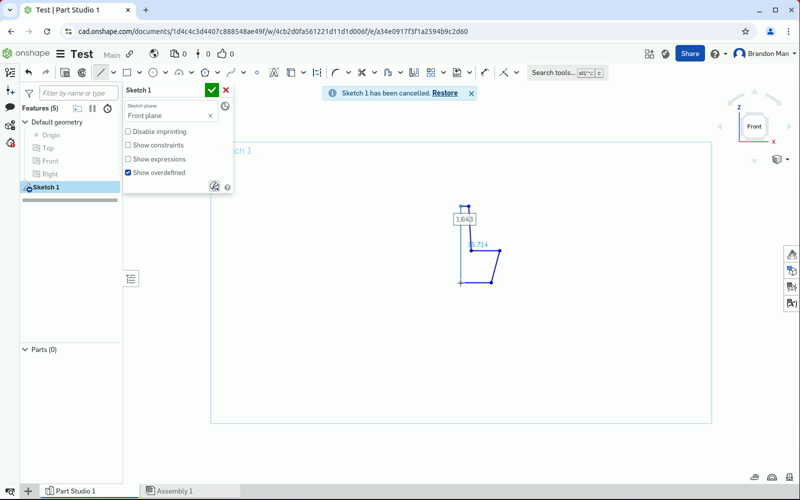
key_up(shift)
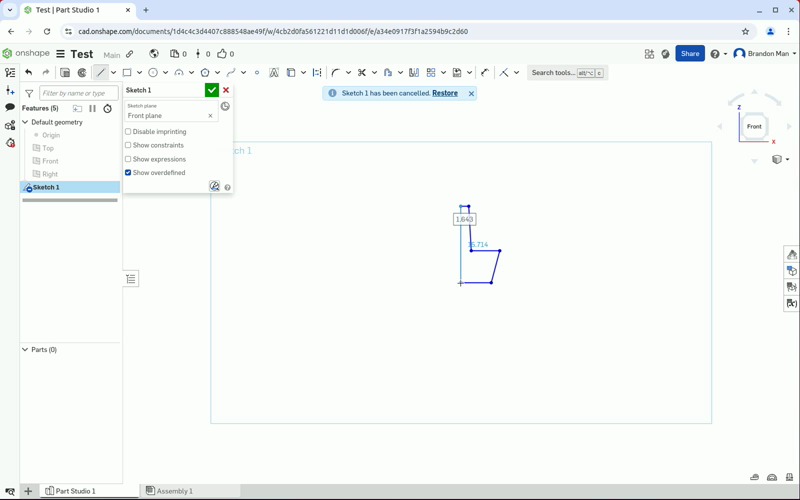
click(460, 282)
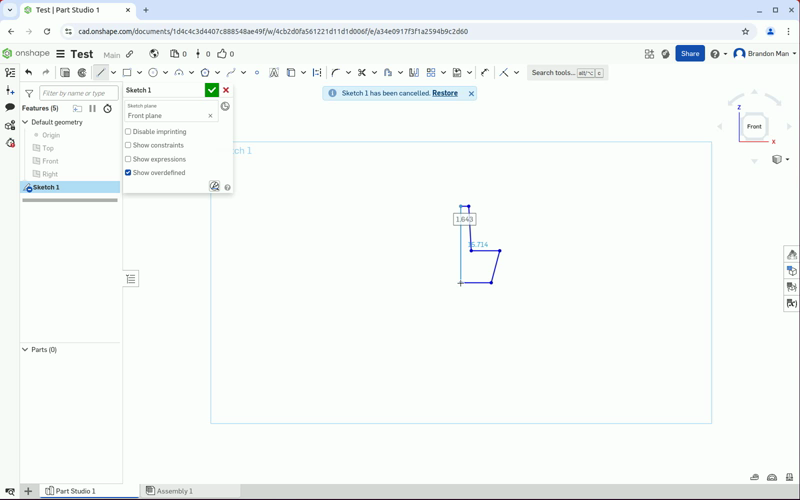
key(esc)
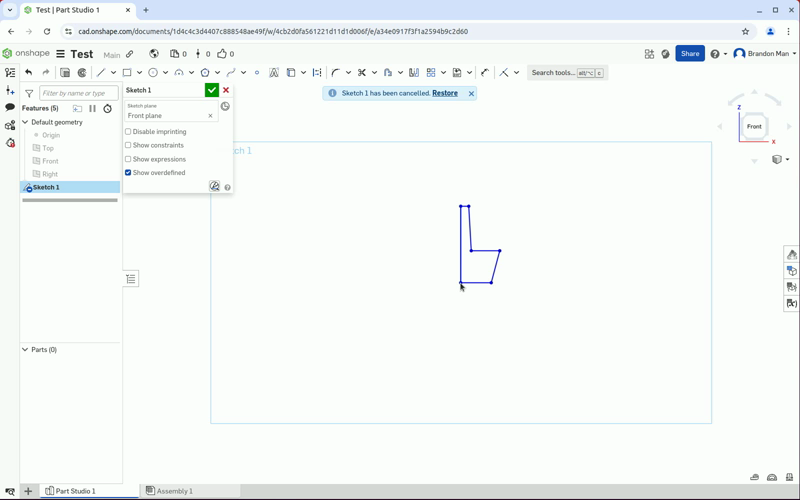
mouse_move(477, 254)
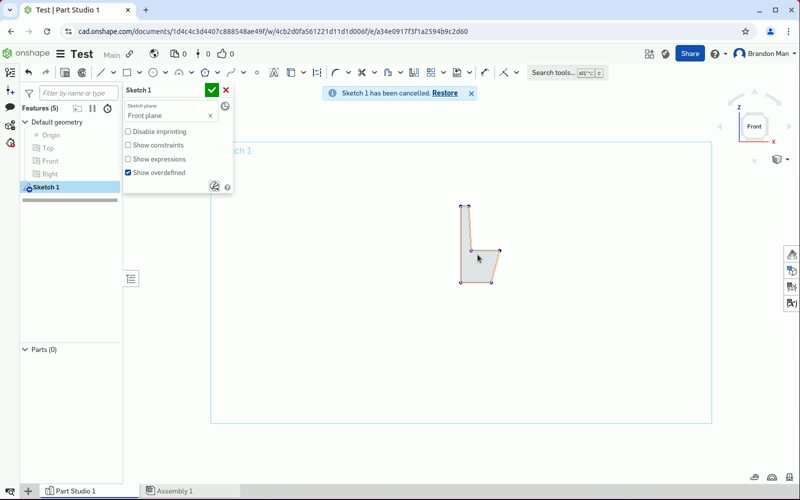
scroll(6)
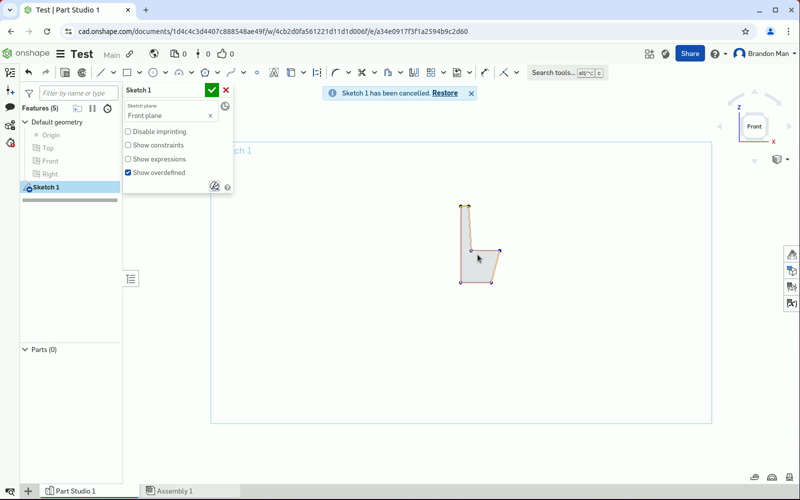
scroll(6)
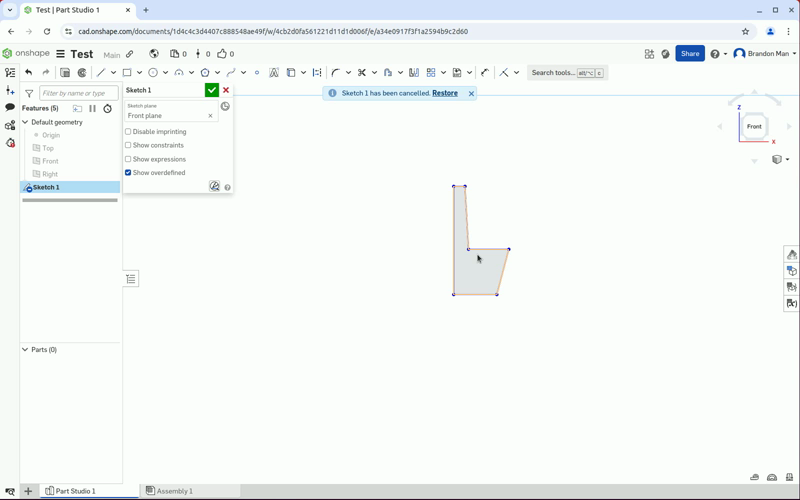
scroll(6)
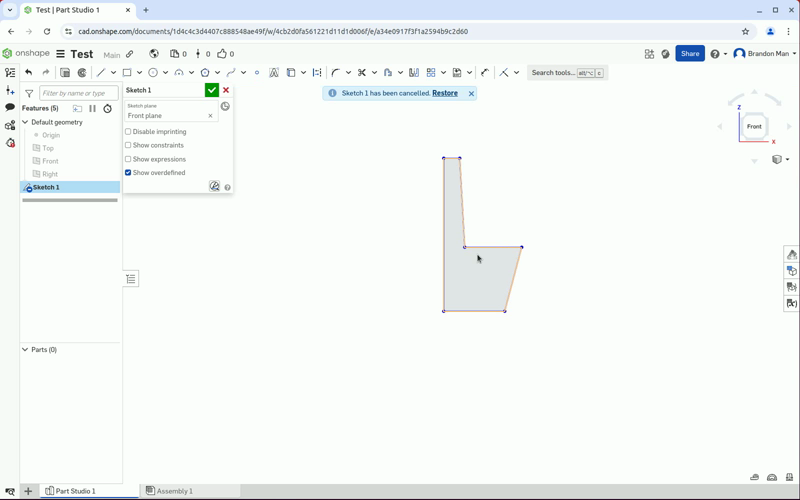
scroll(6)
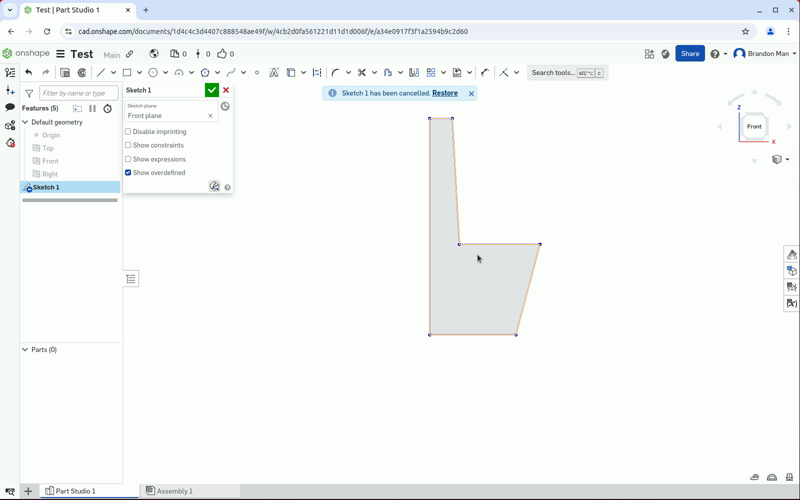
scroll(6)
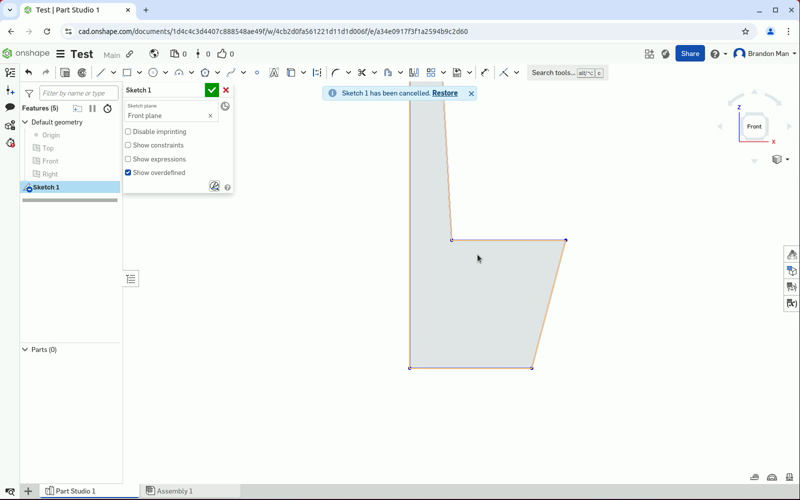
scroll(6)
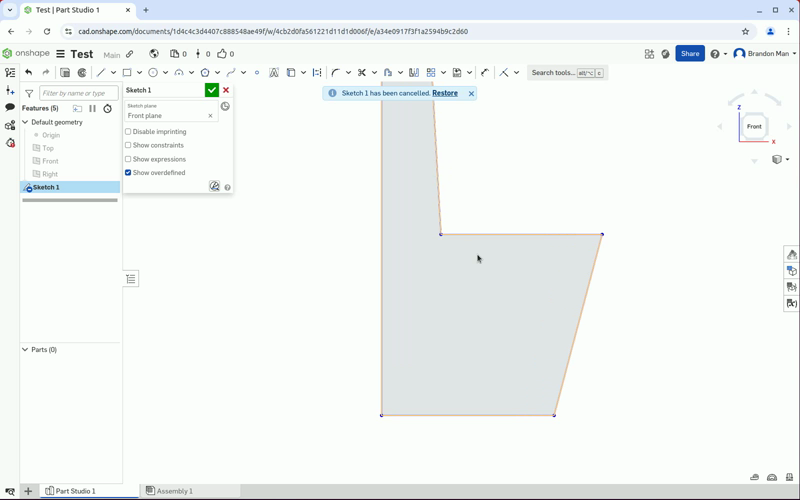
scroll(6)
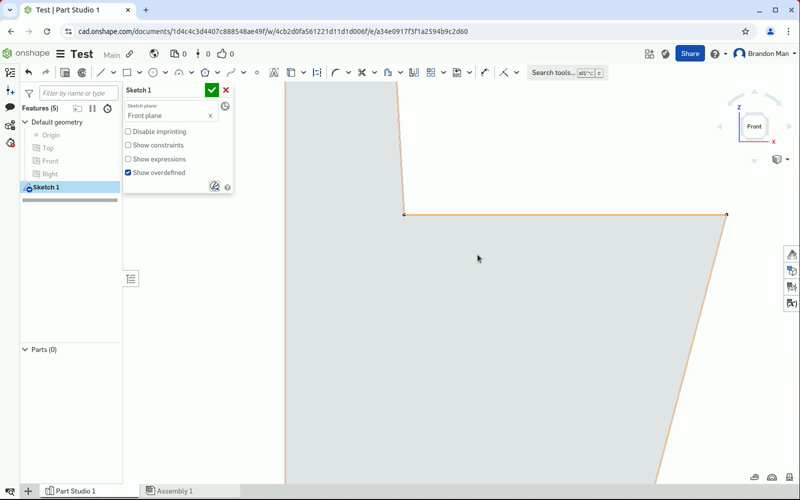
click(477, 254)
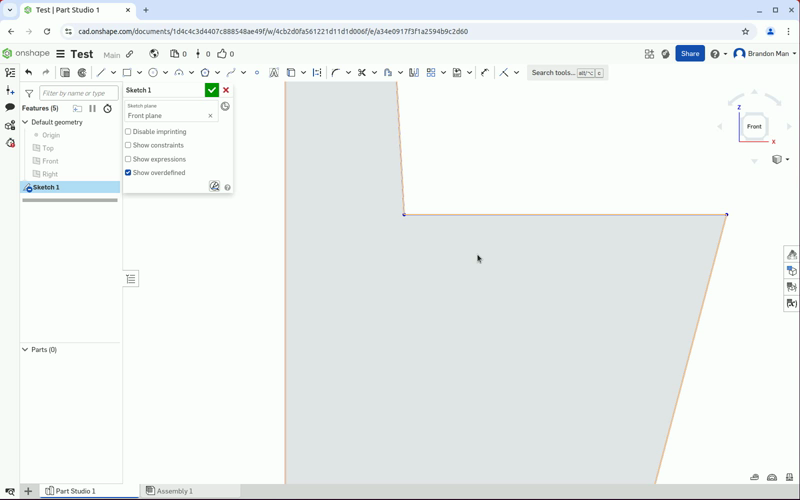
scroll(-6)
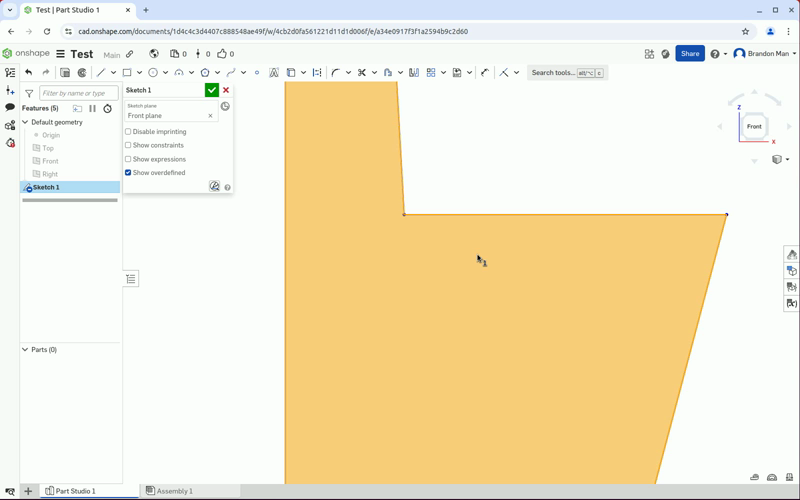
scroll(-6)
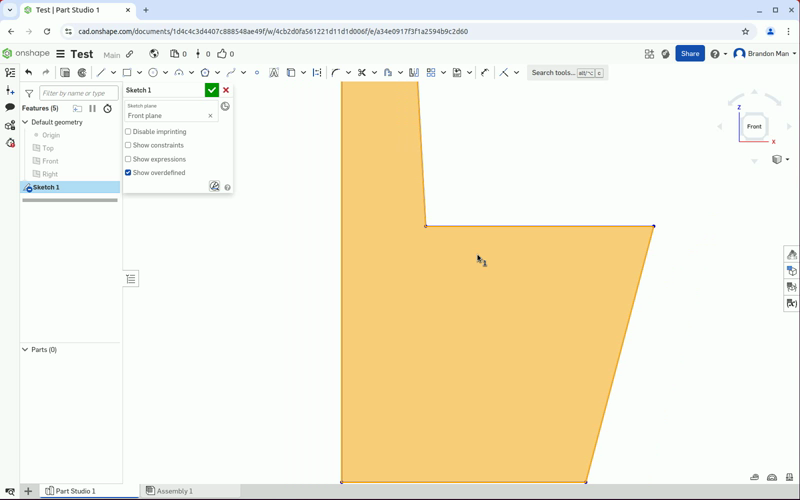
scroll(-6)
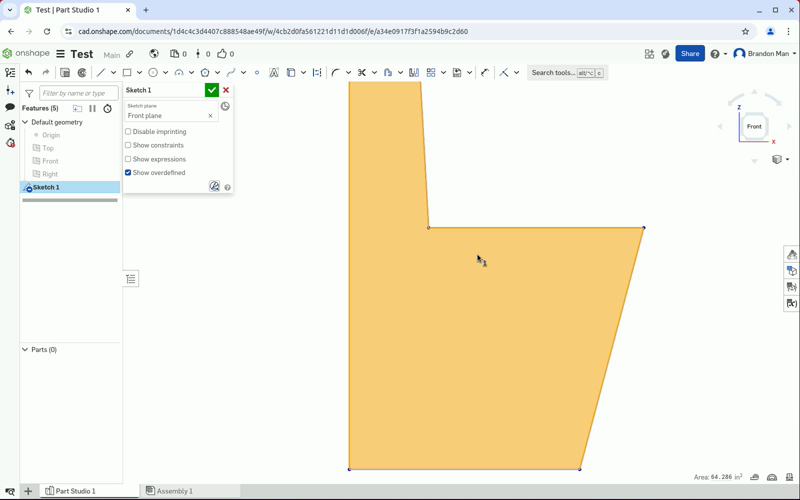
scroll(-6)
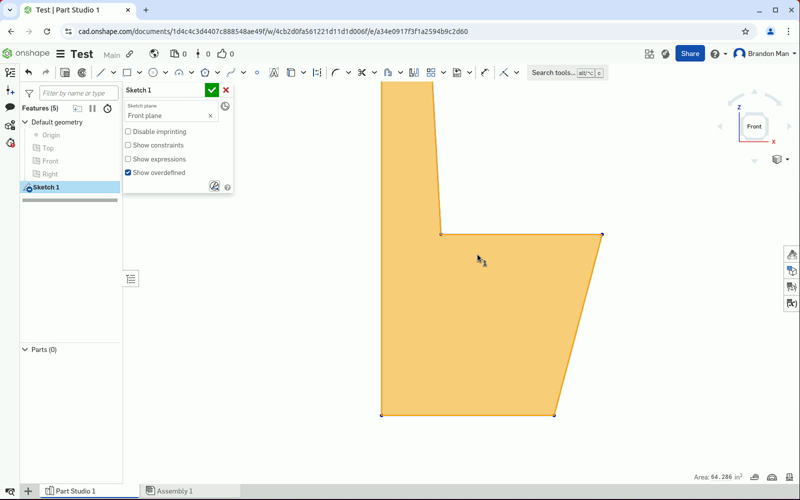
scroll(-6)
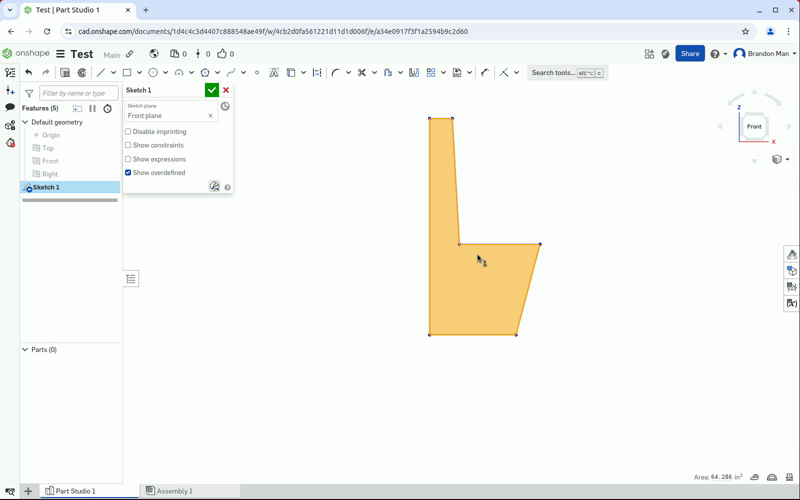
scroll(-6)
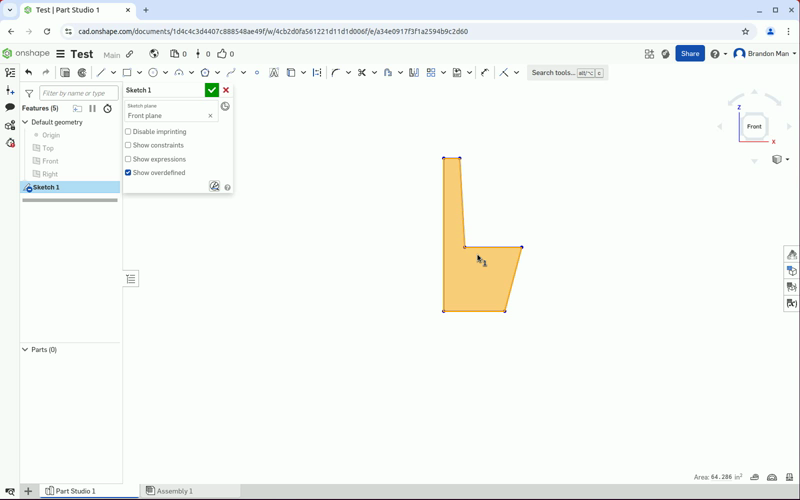
scroll(-6)
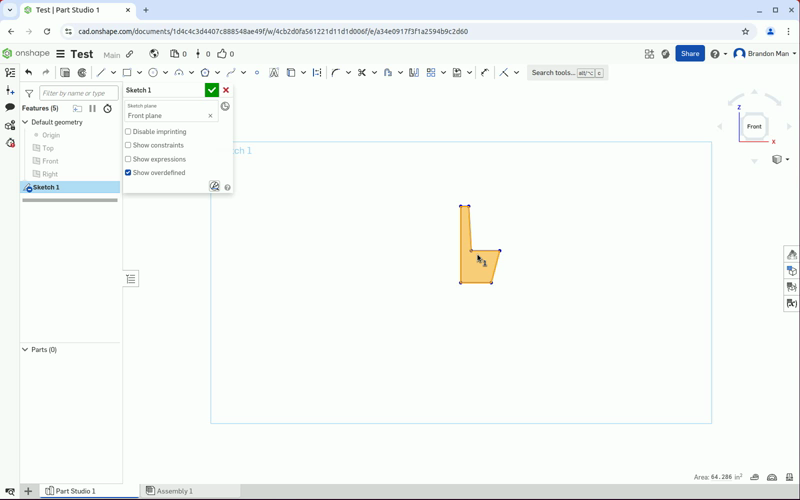
mouse_move(73, 352)
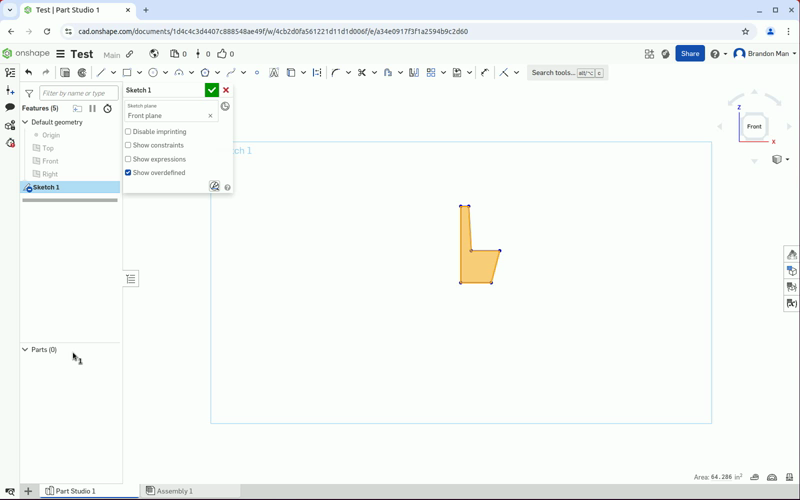
key(shift+y)
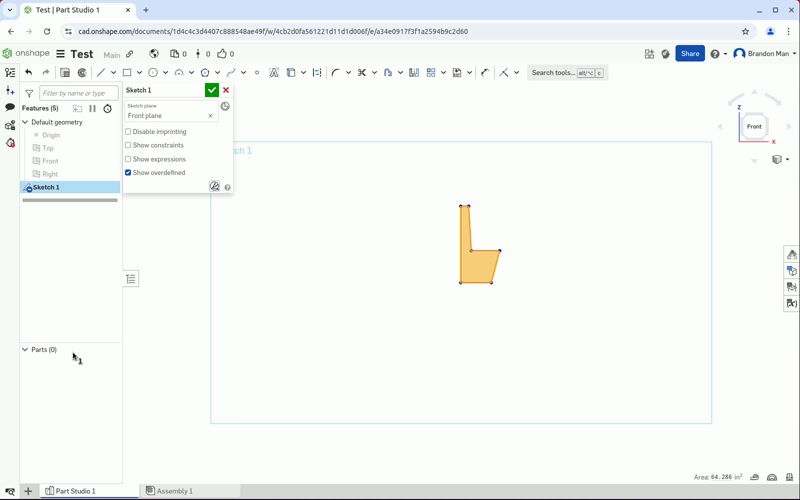
key(shift+e)
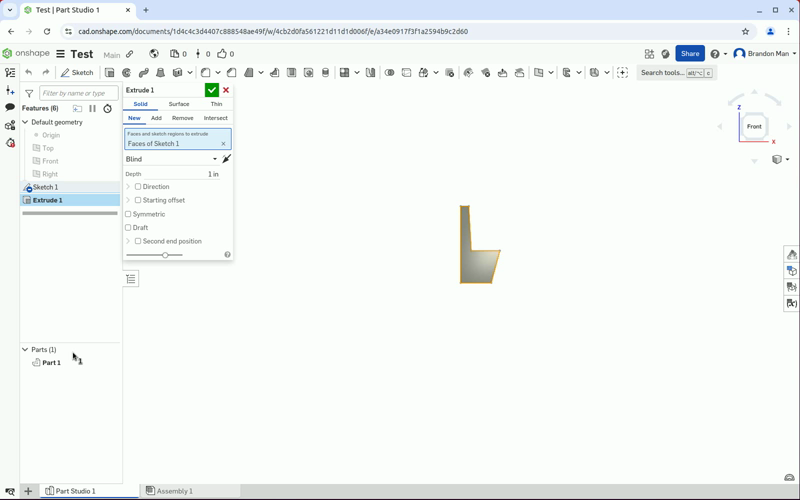
mouse_move(143, 106)
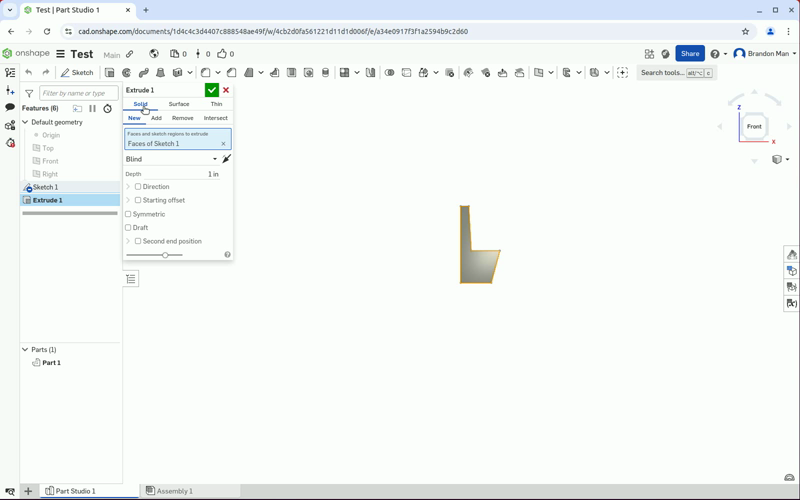
click(143, 106)
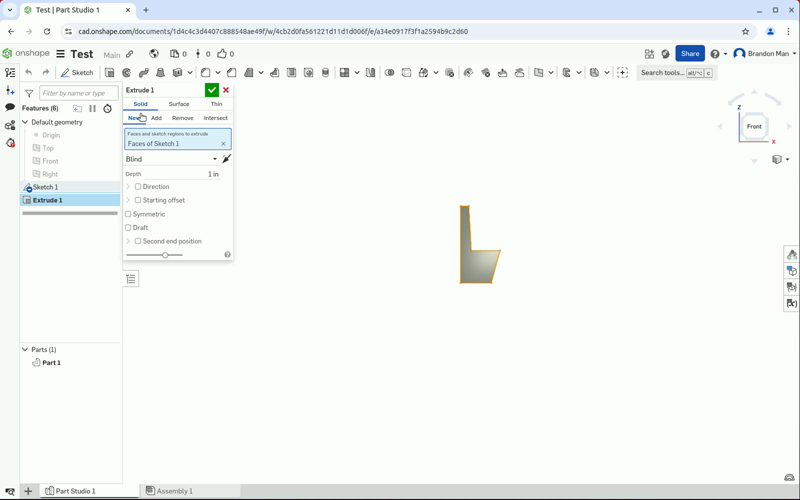
mouse_move(137, 120)
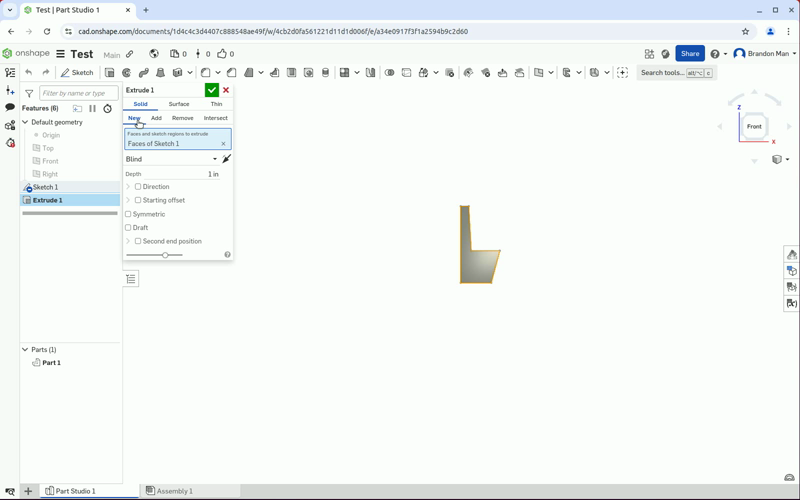
click(137, 120)
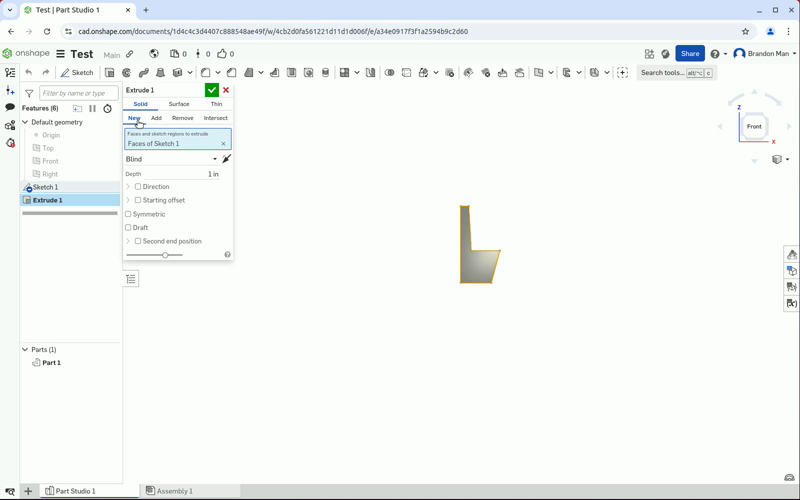
key(tab, 4)
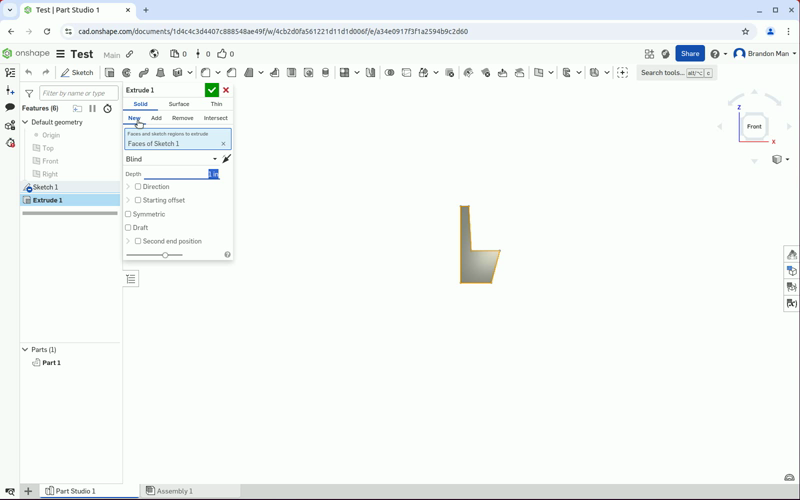
text(0.481)
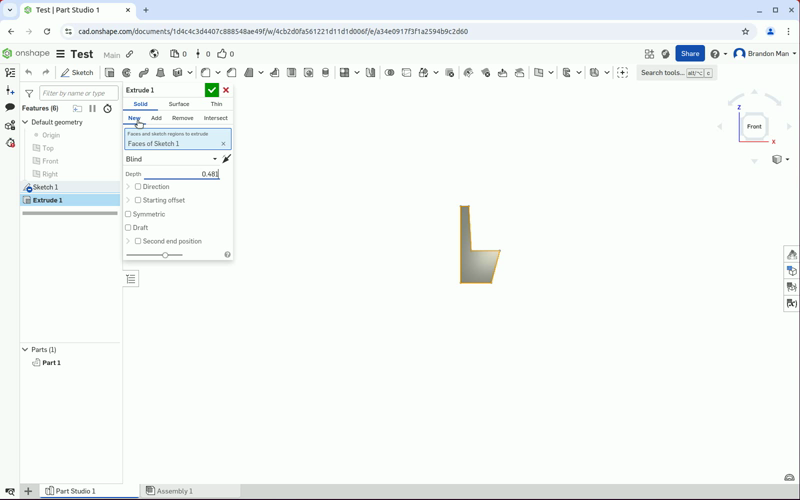
key(enter)
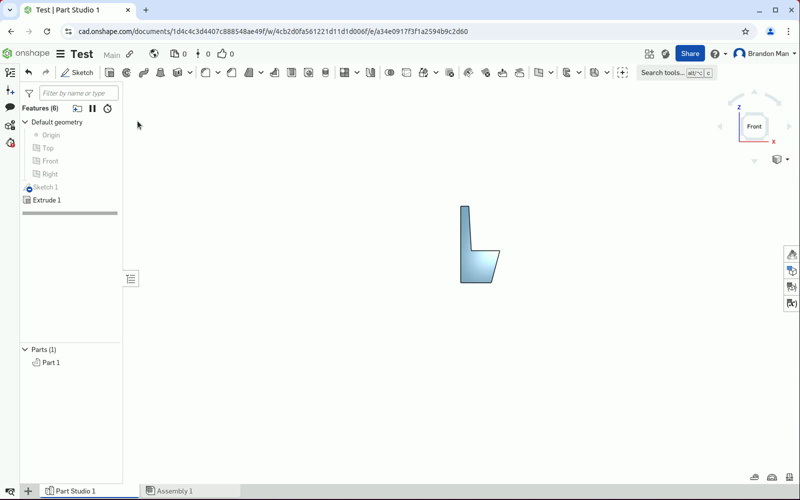
key(shift+h)
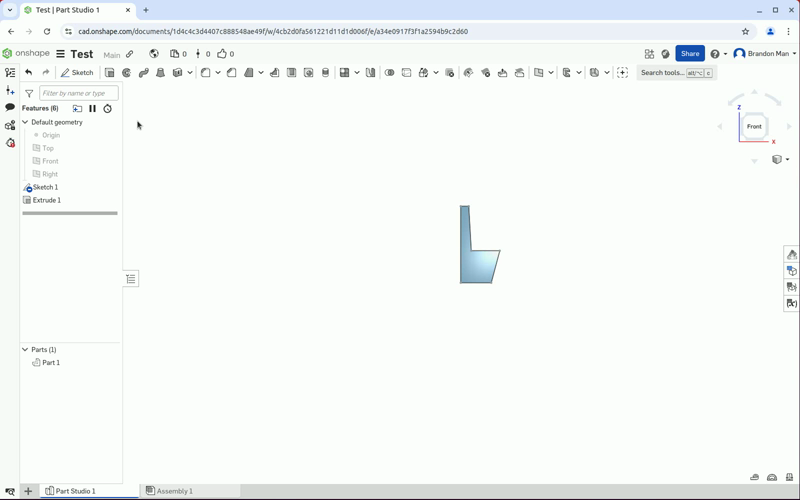
key(shift+h)
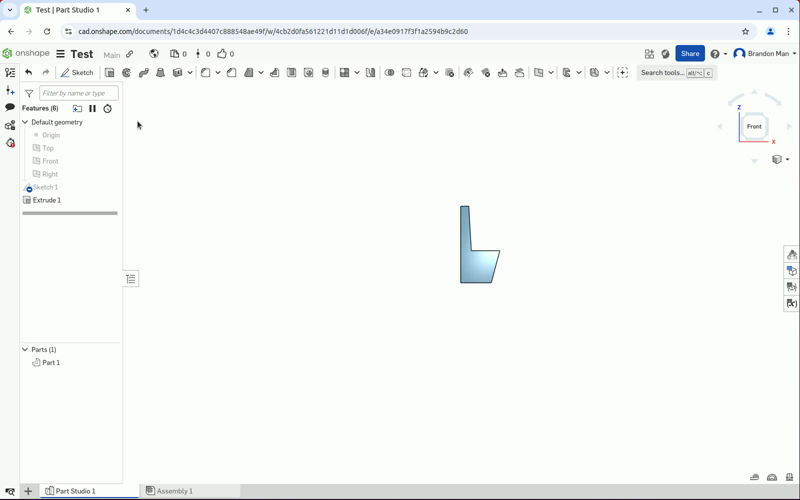
mouse_move(73, 189)
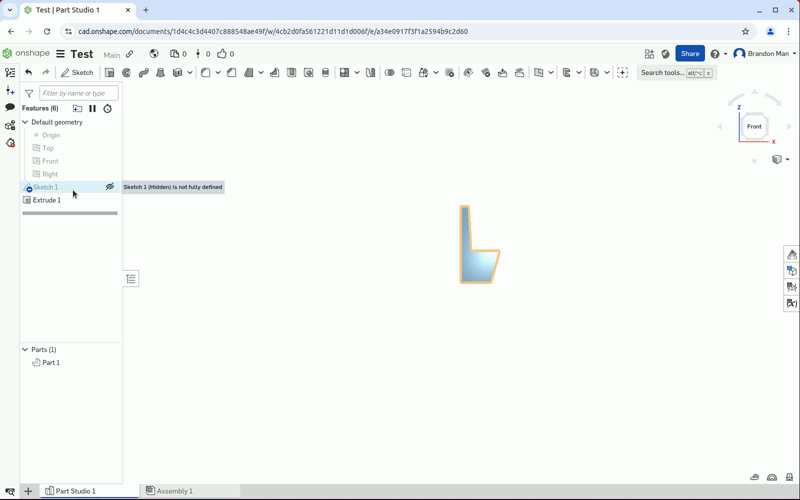
click(73, 189)
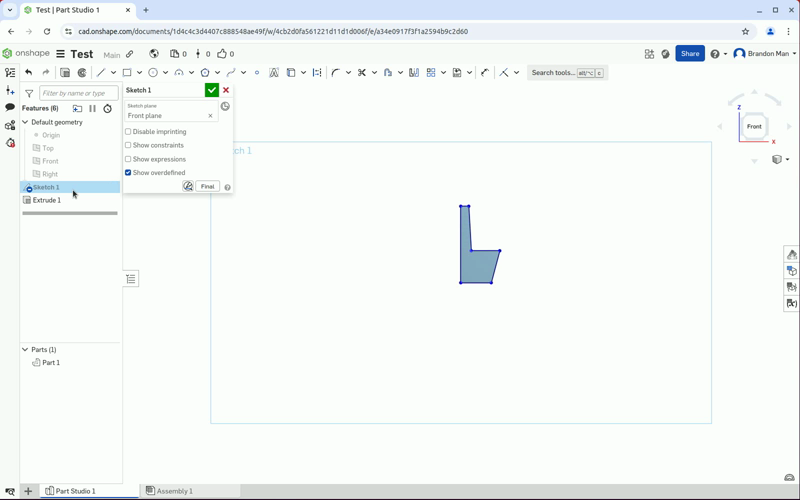
mouse_move(229, 92)
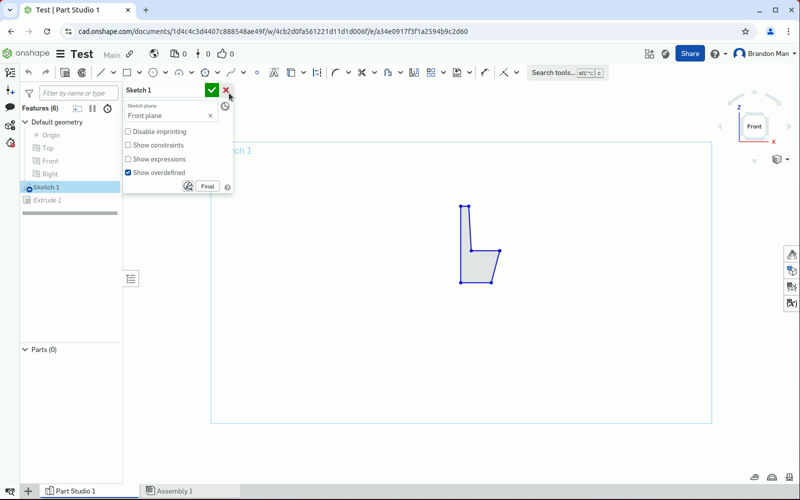
click(229, 92)
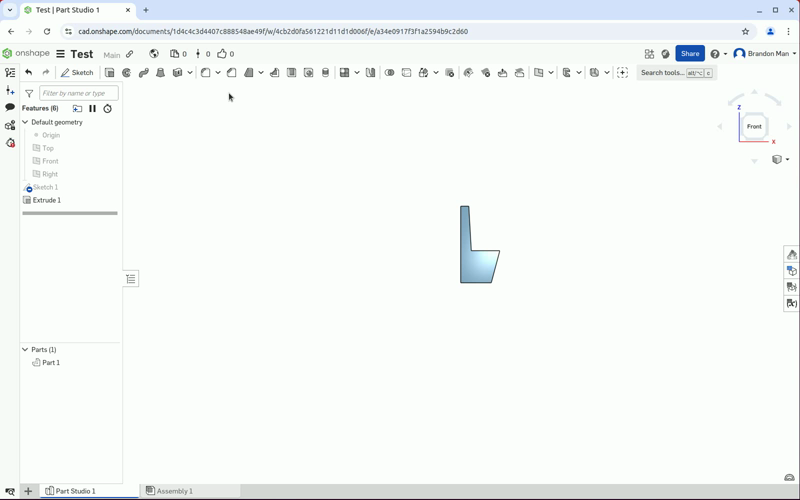
mouse_move(541, 75)
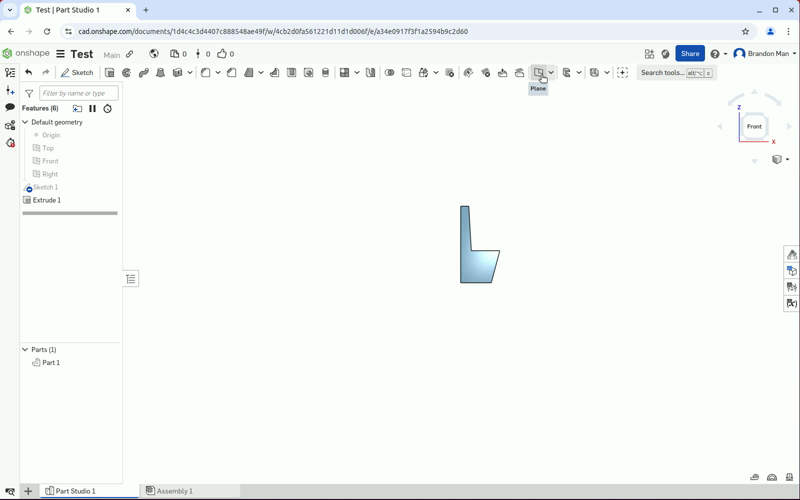
click(541, 75)
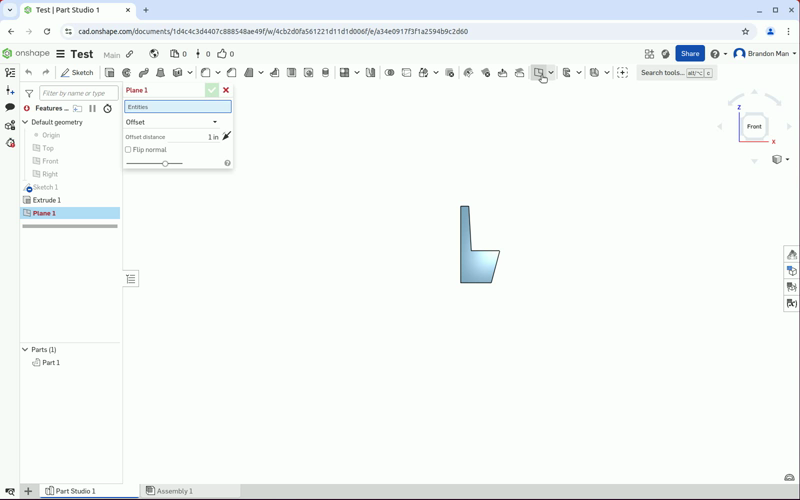
mouse_move(73, 163)
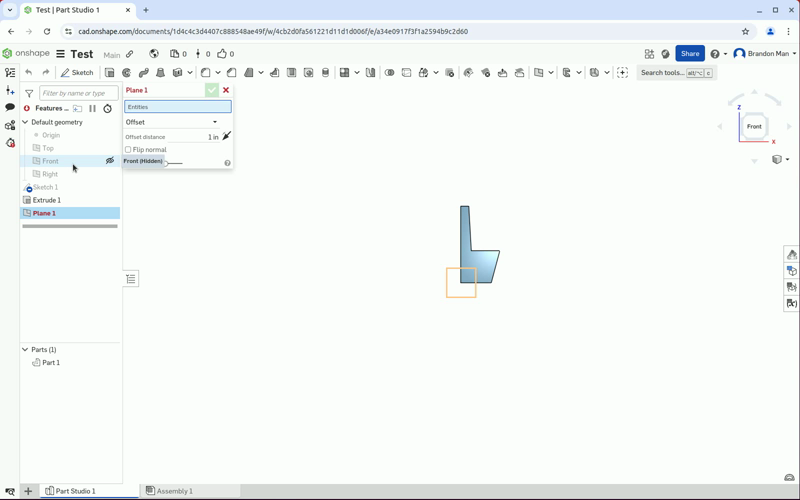
click(73, 163)
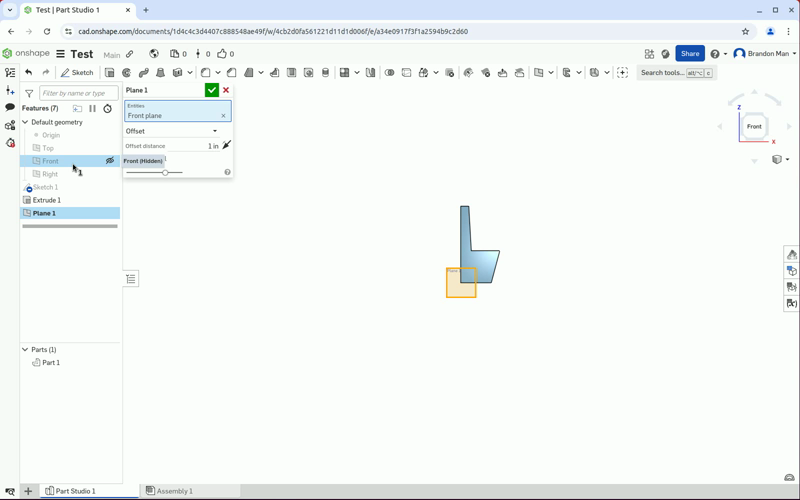
key(tab, 2)
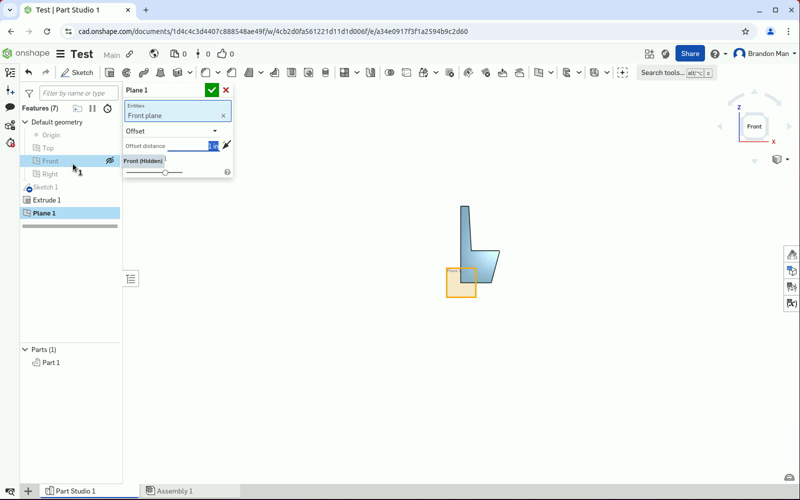
text(0.493)
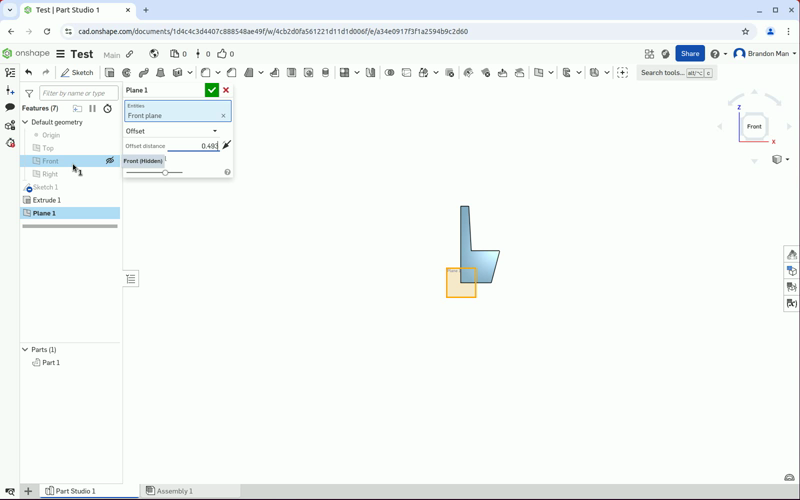
key(enter, 2)
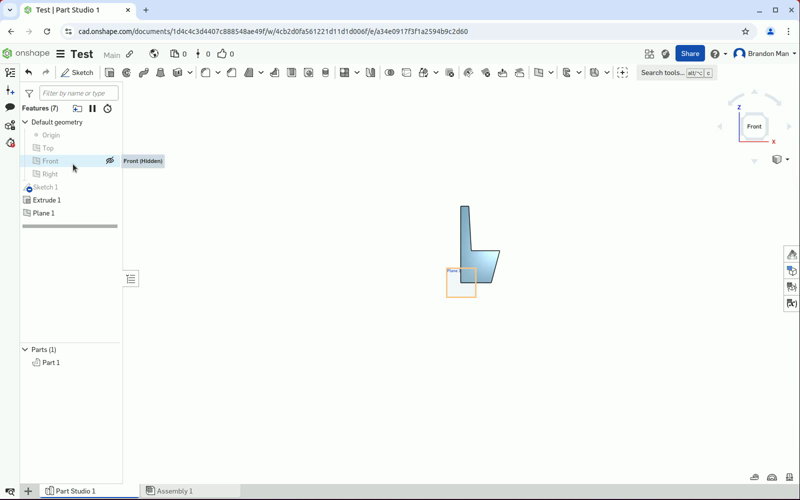
key(shift+s)
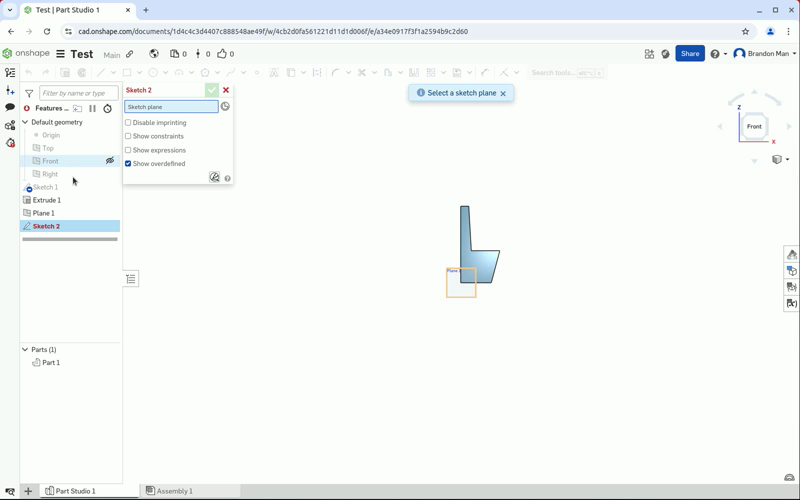
mouse_move(73, 215)
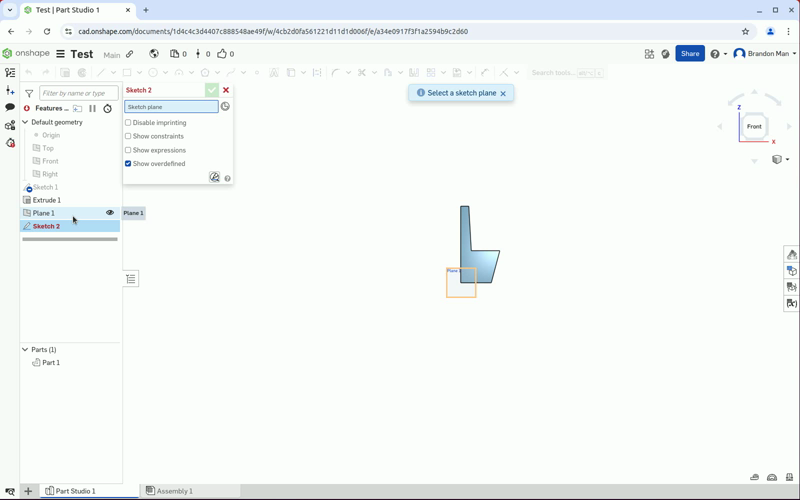
click(73, 215)
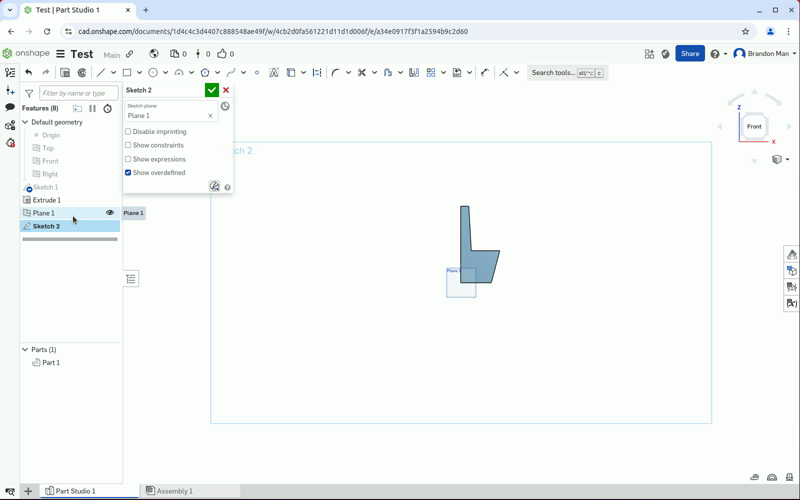
mouse_move(73, 352)
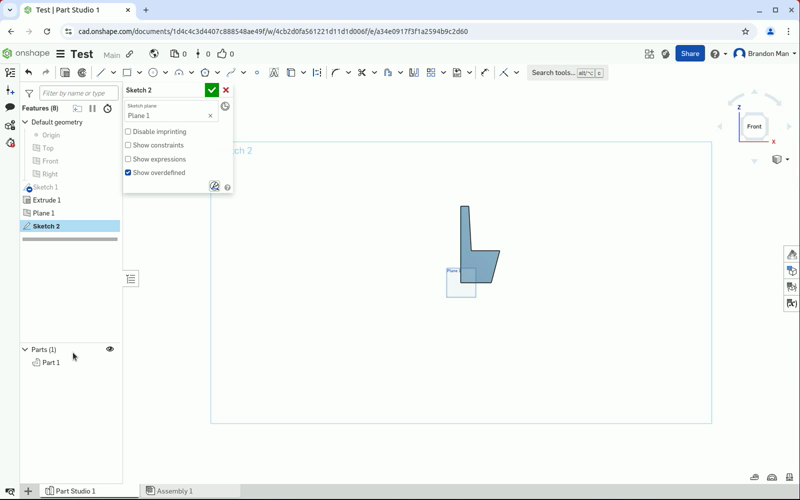
key(y)
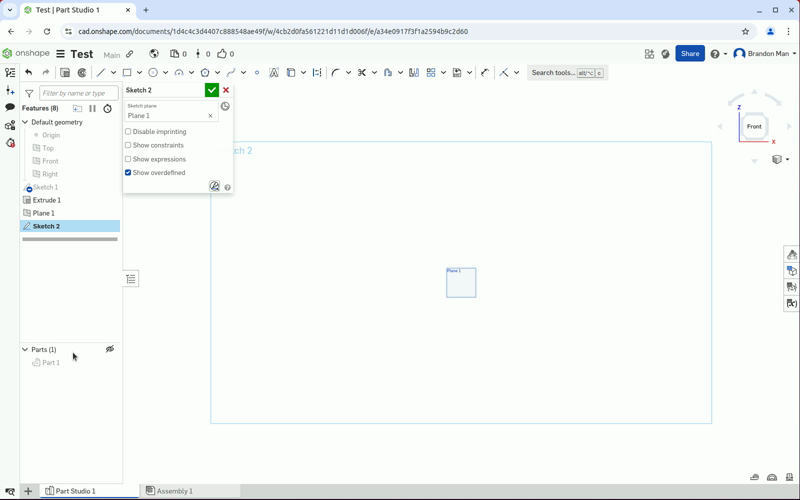
key(l)
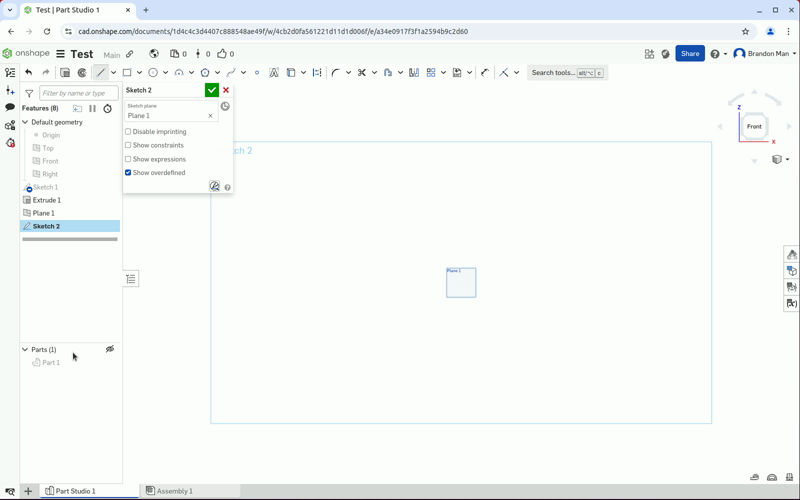
key_down(shift)
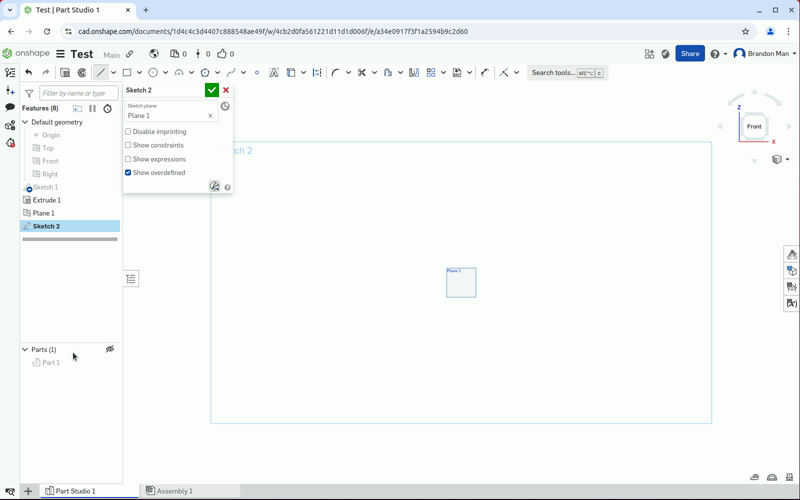
mouse_move(471, 251)
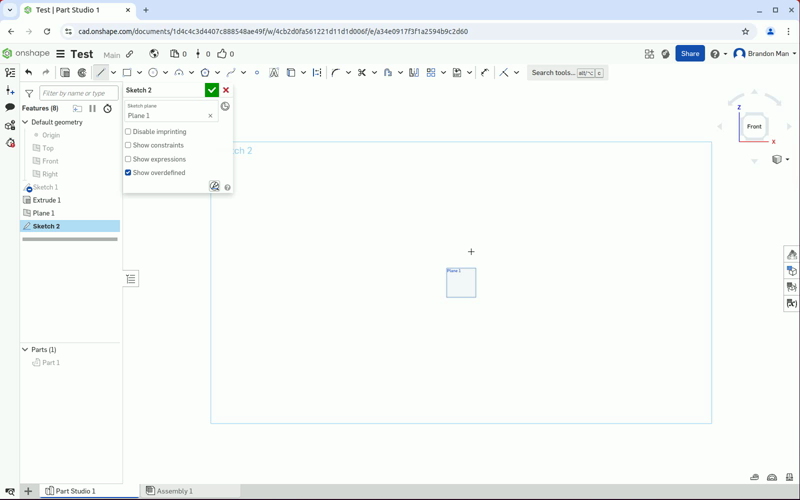
click(471, 251)
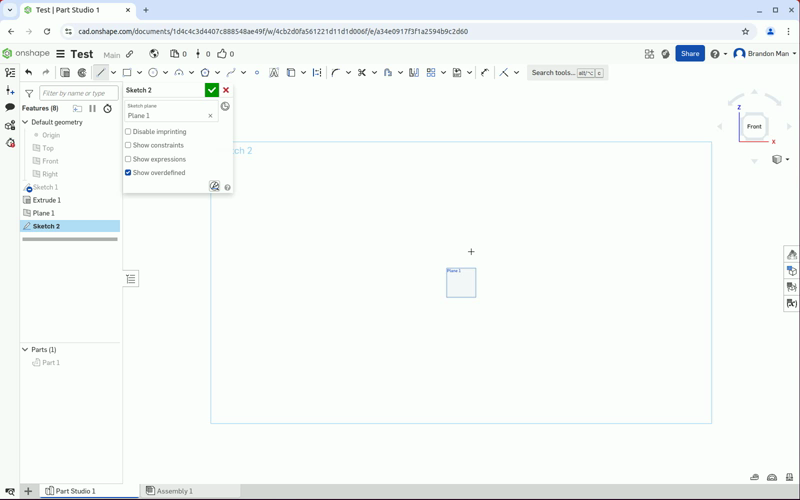
key_up(shift)
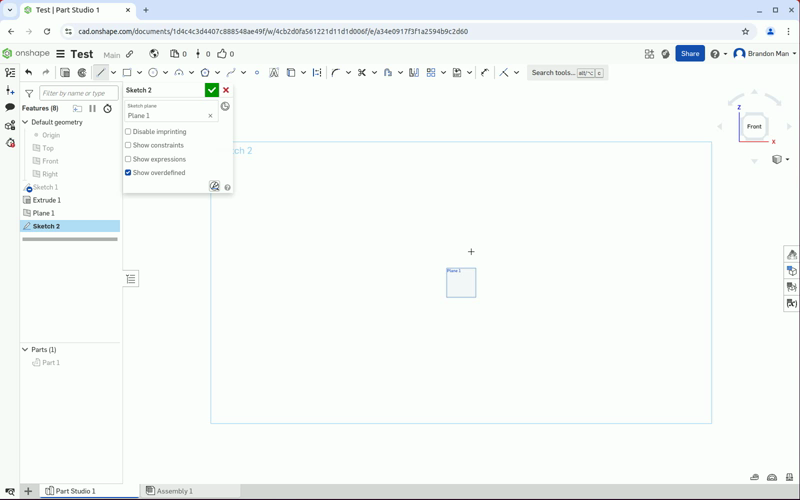
key_down(shift)
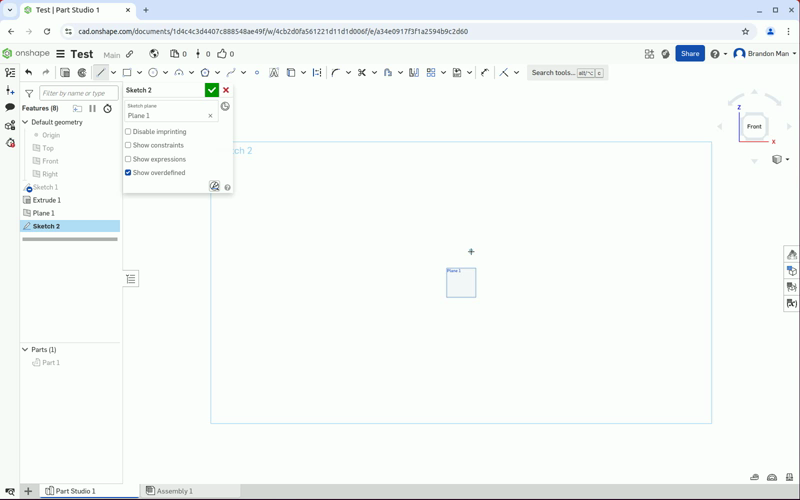
mouse_move(501, 251)
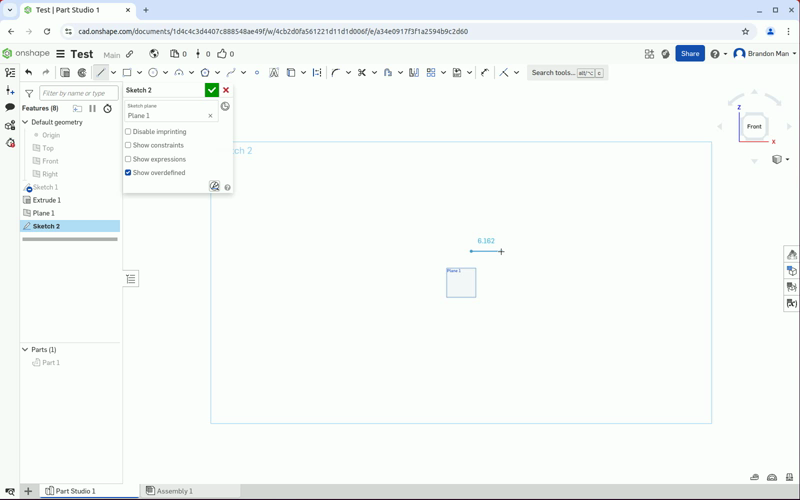
mouse_move(499, 251)
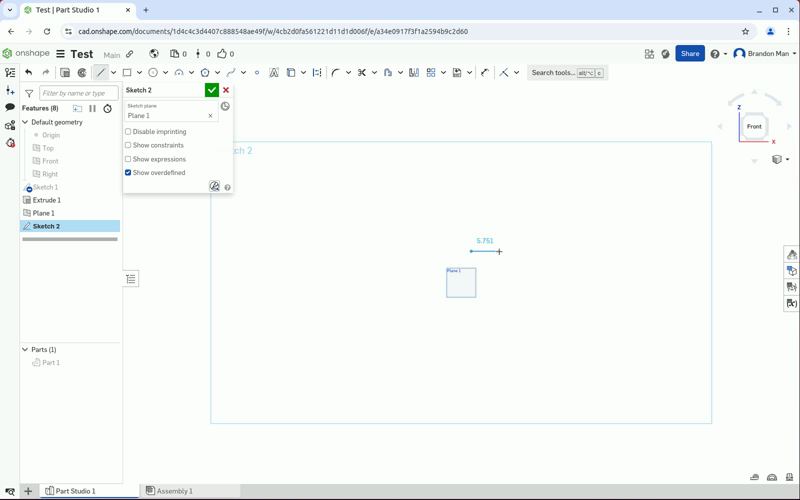
click(499, 251)
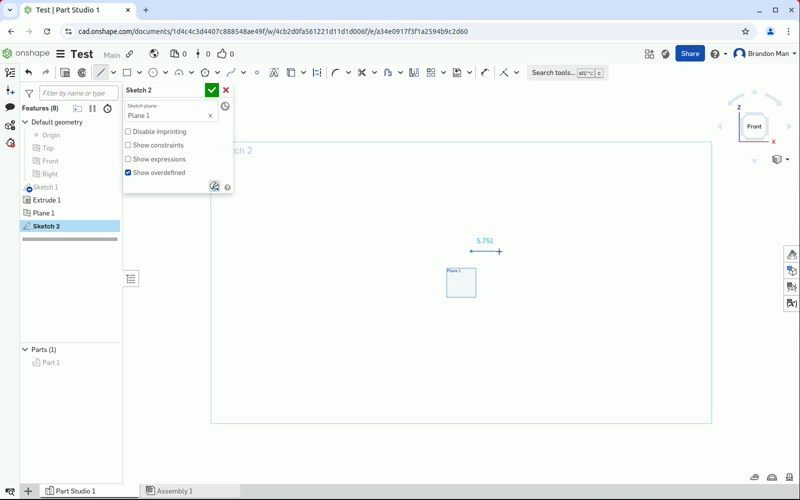
key_up(shift)
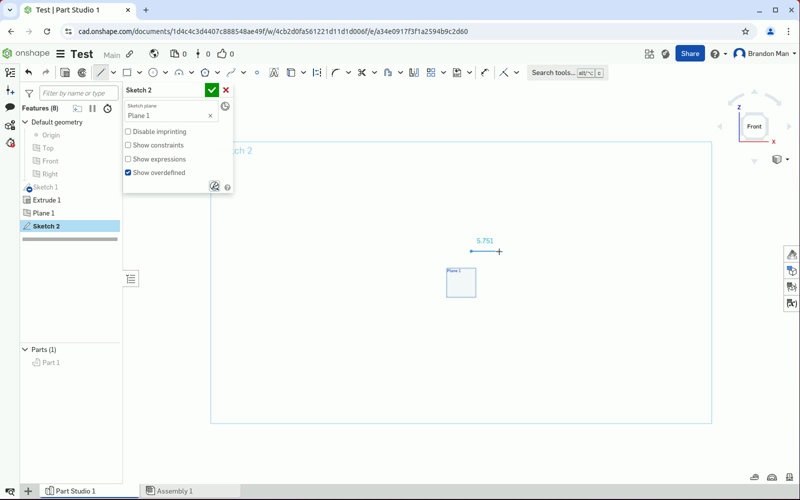
key_down(shift)
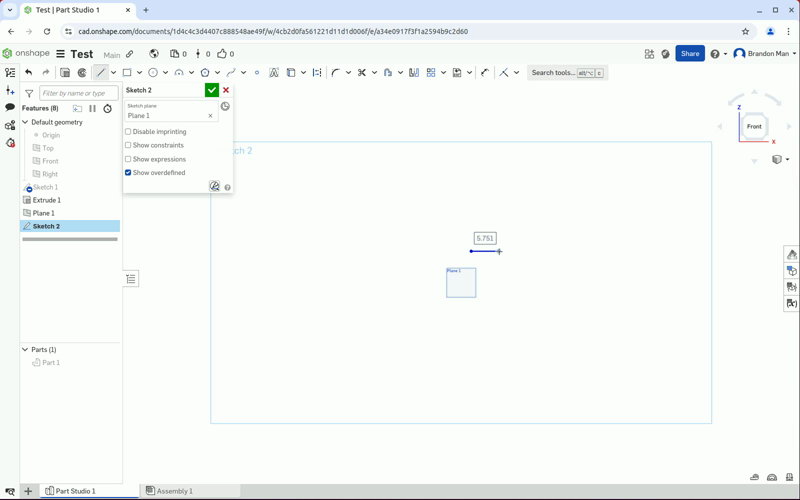
mouse_move(529, 251)
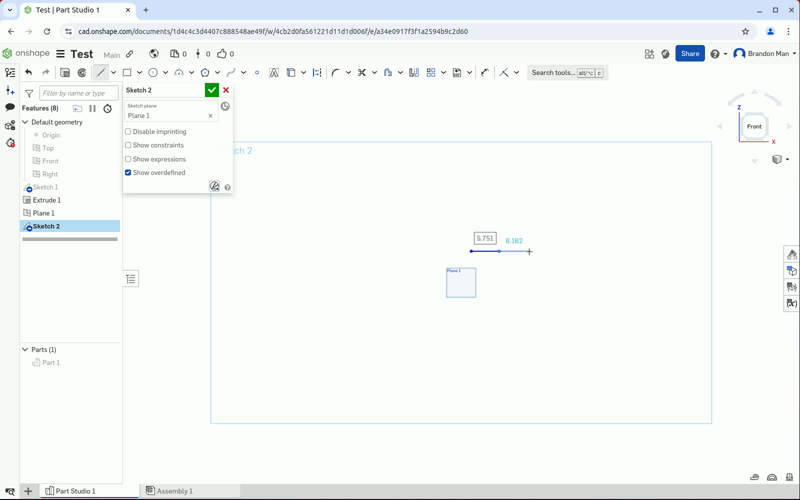
mouse_move(499, 249)
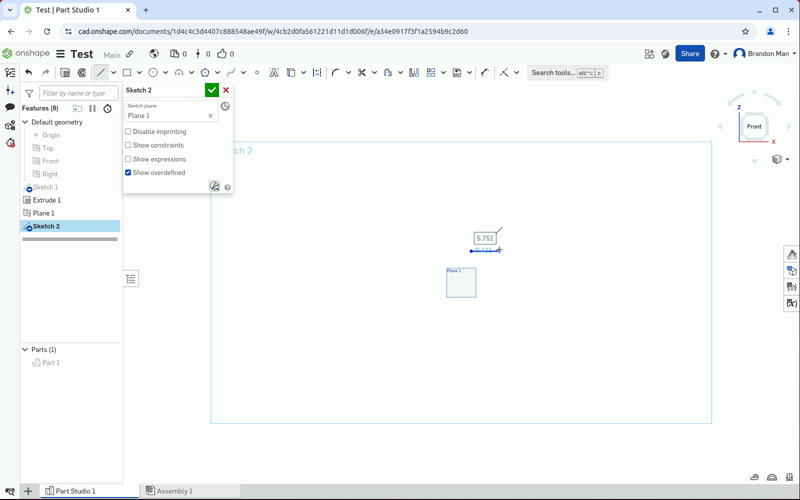
scroll(6)
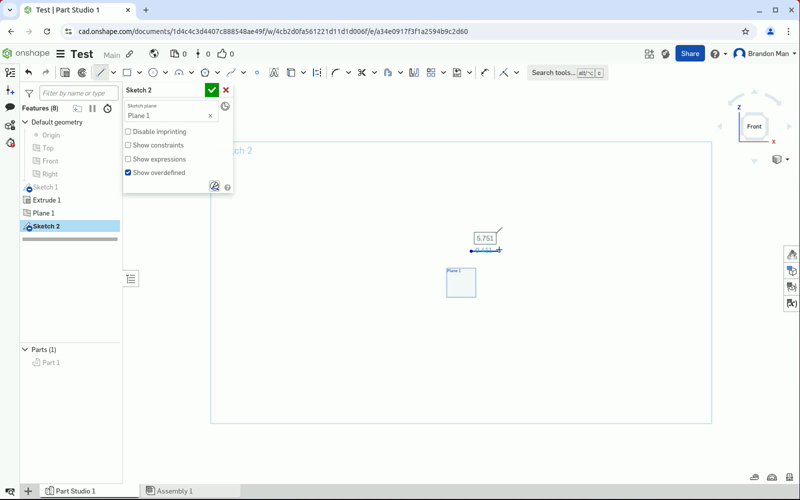
scroll(6)
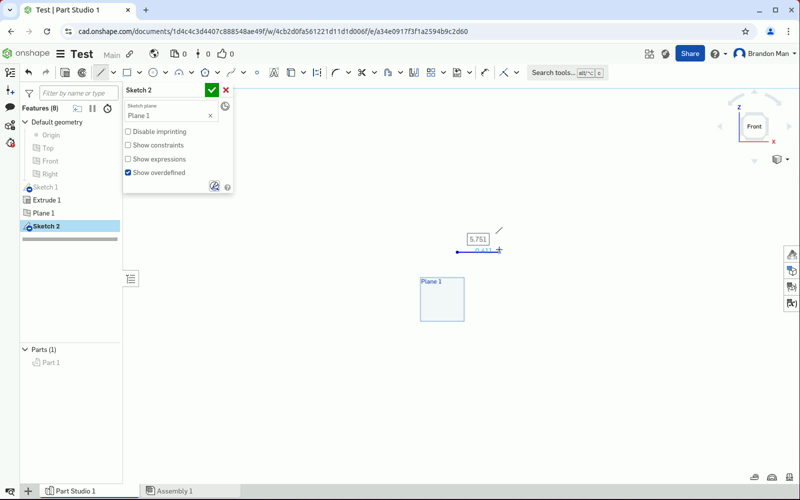
scroll(6)
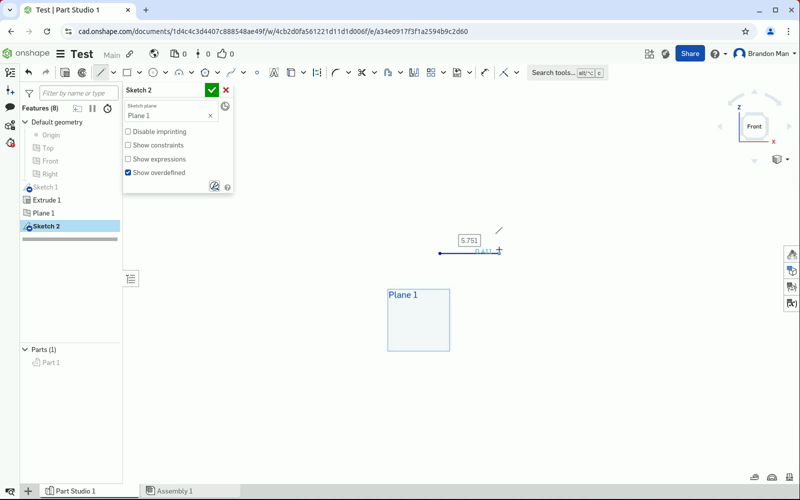
scroll(6)
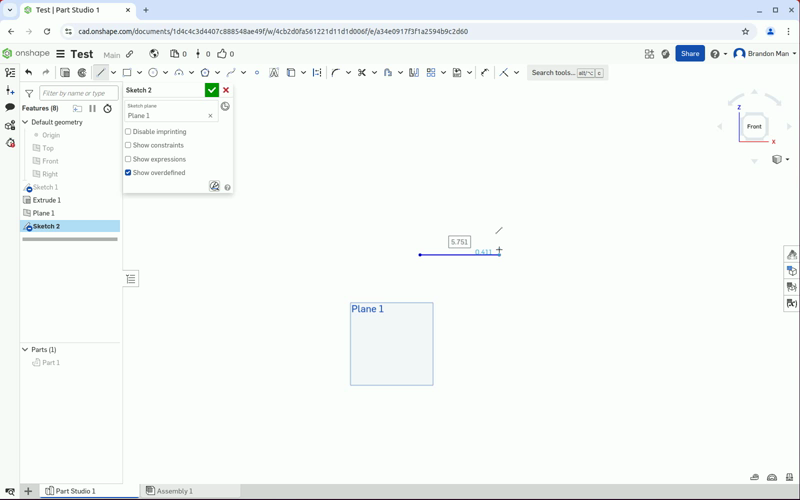
scroll(6)
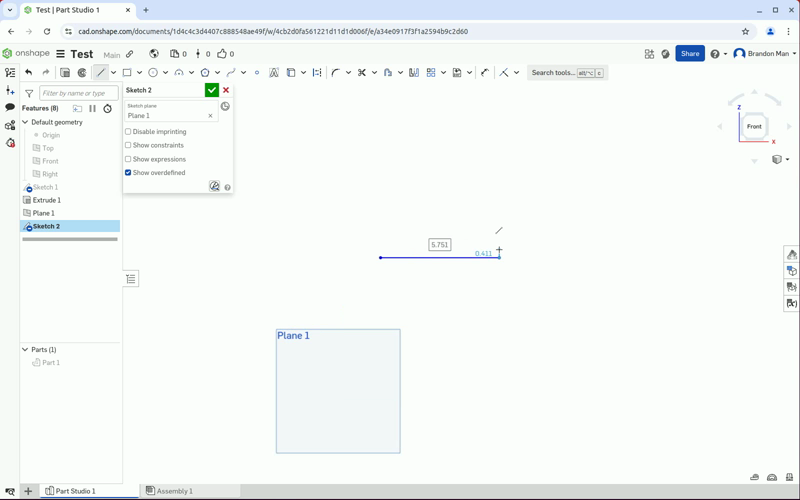
scroll(6)
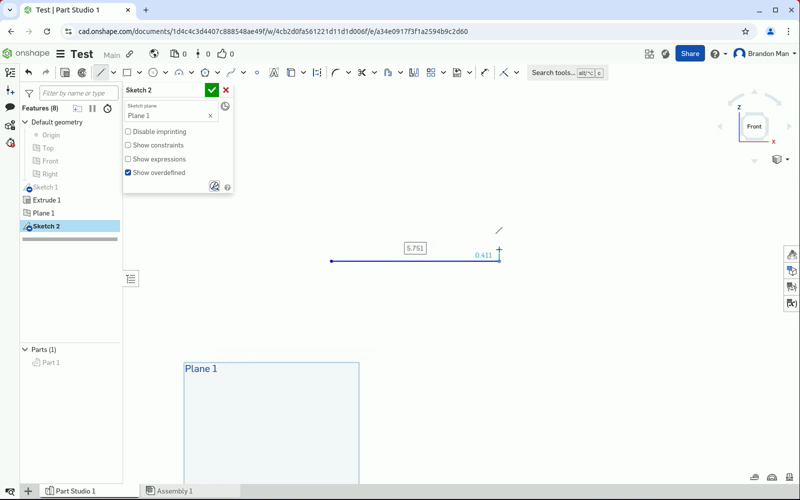
scroll(6)
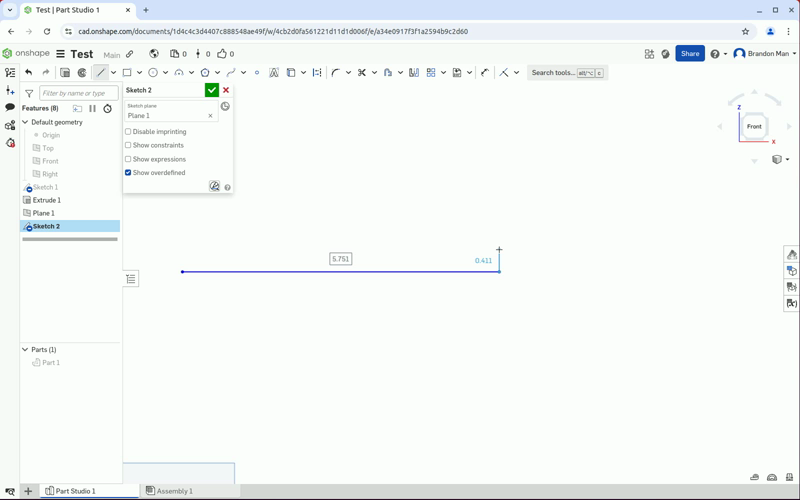
click(499, 249)
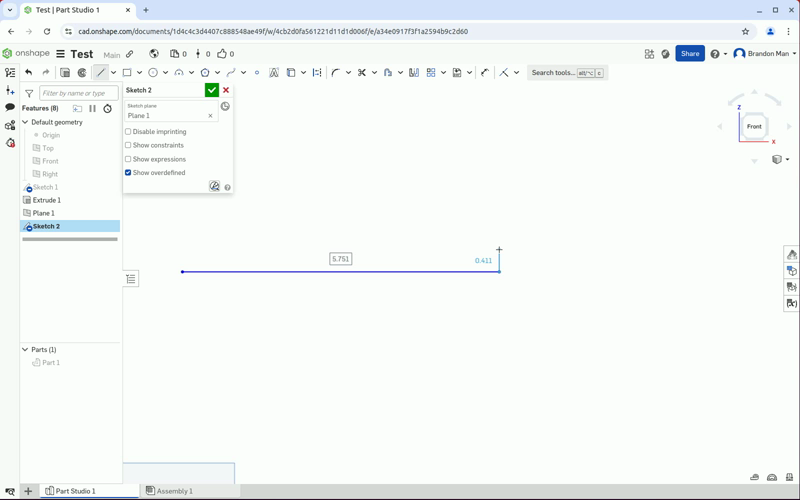
scroll(-6)
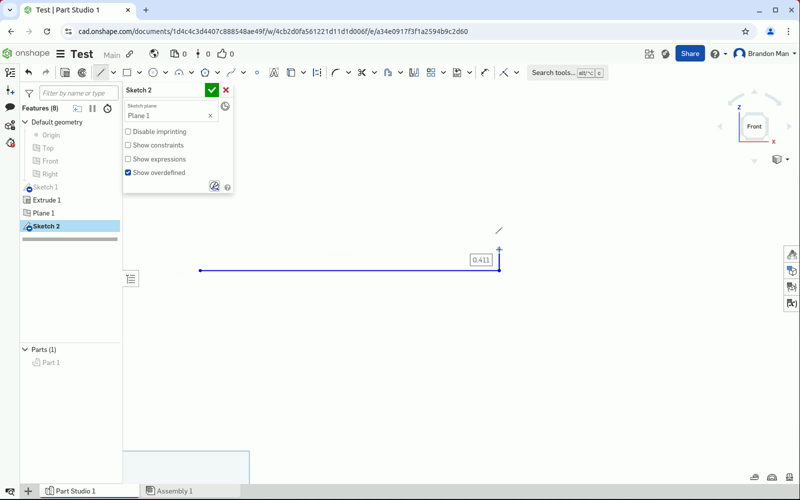
scroll(-6)
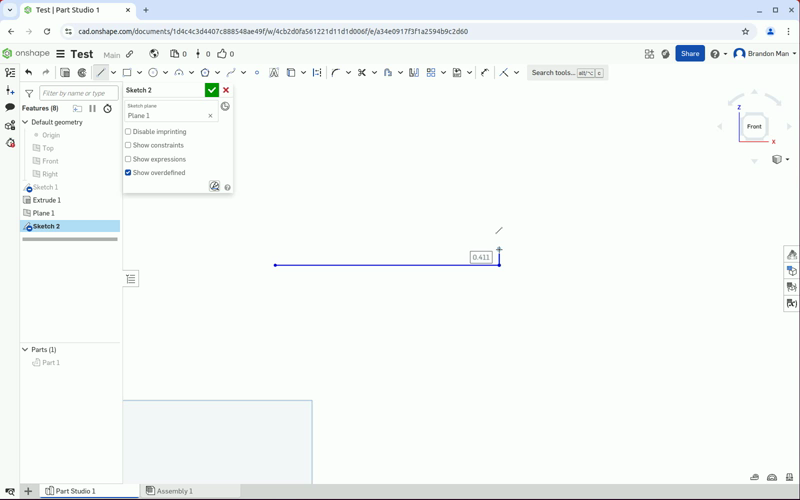
scroll(-6)
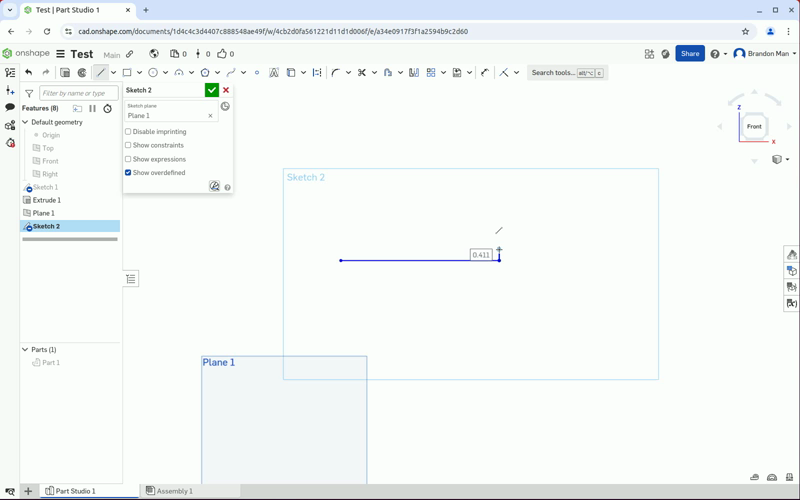
scroll(-6)
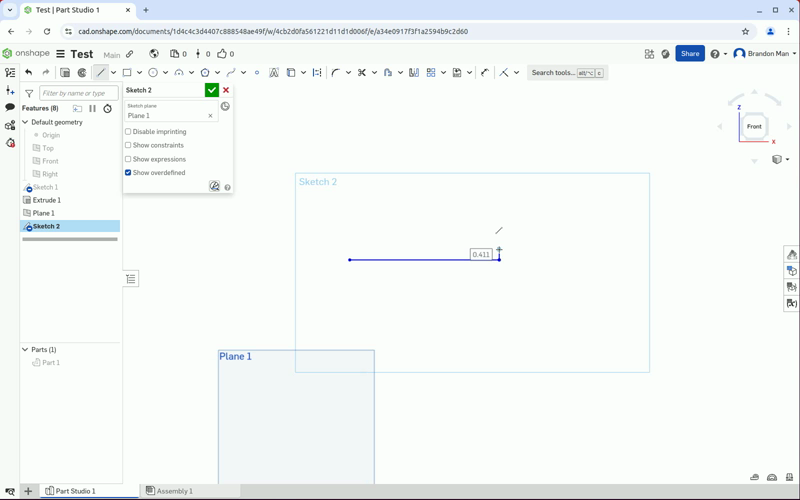
scroll(-6)
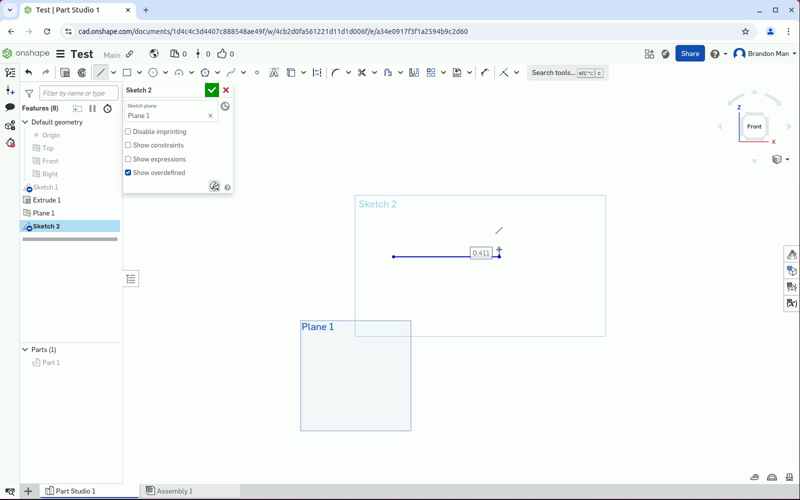
scroll(-6)
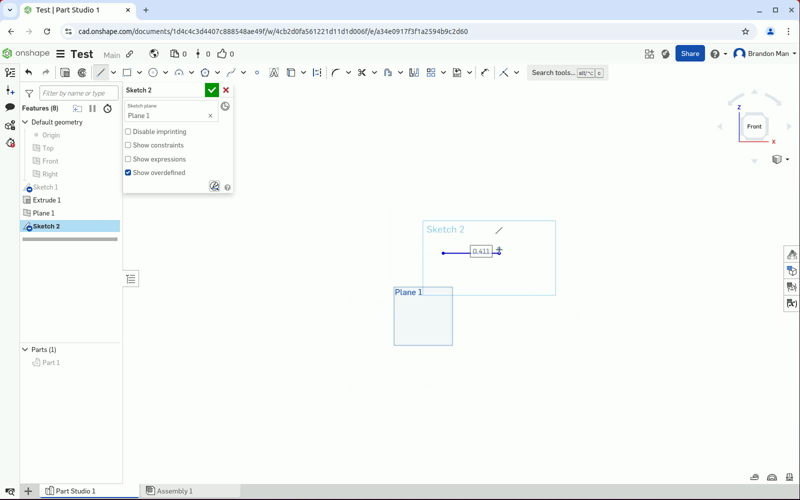
scroll(-6)
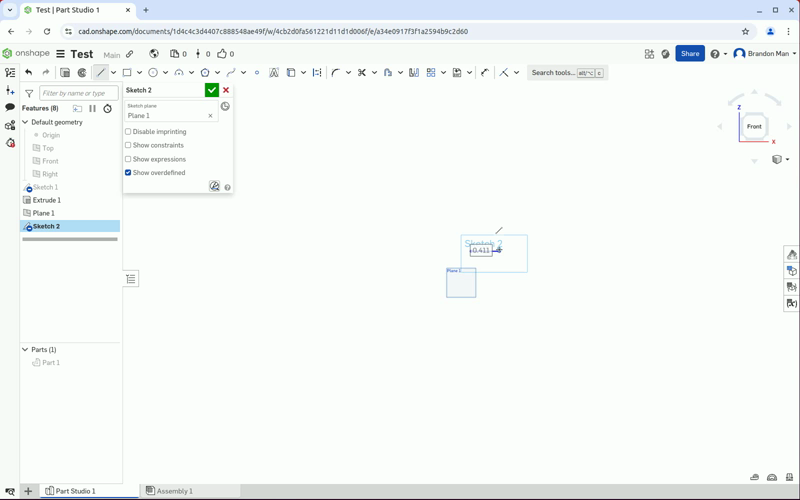
key_up(shift)
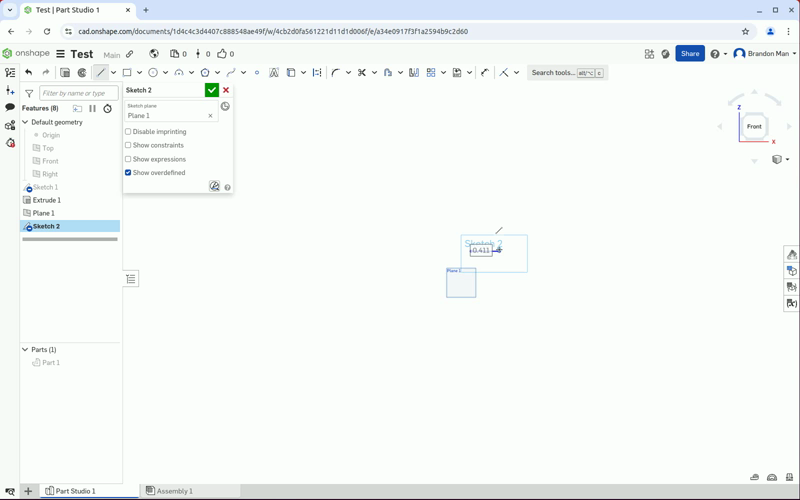
key_down(shift)
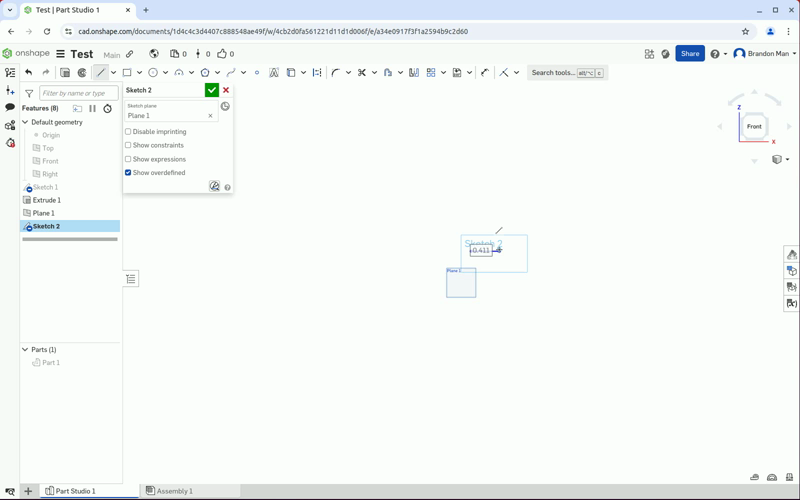
mouse_move(529, 249)
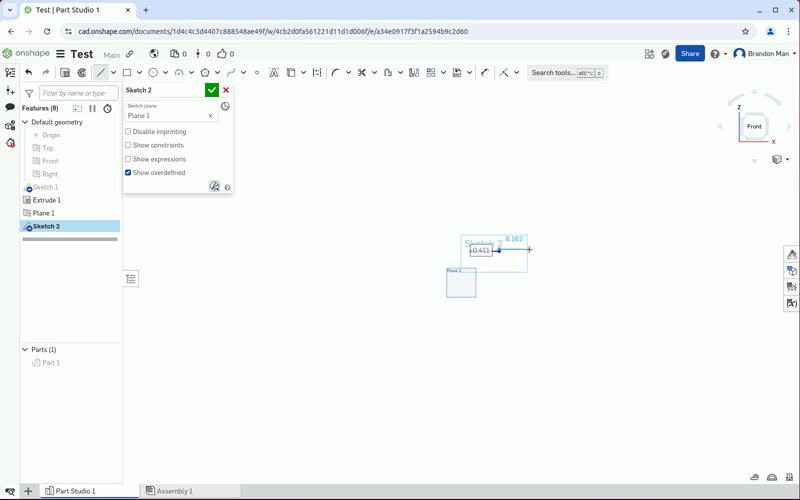
mouse_move(471, 249)
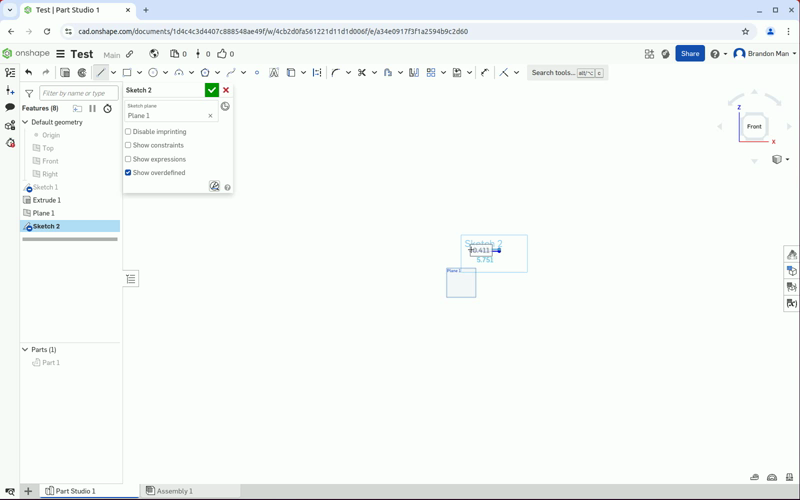
scroll(6)
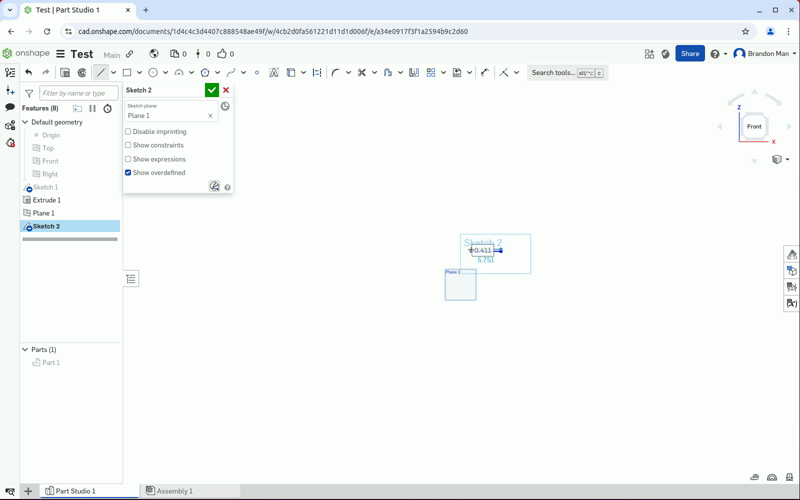
scroll(6)
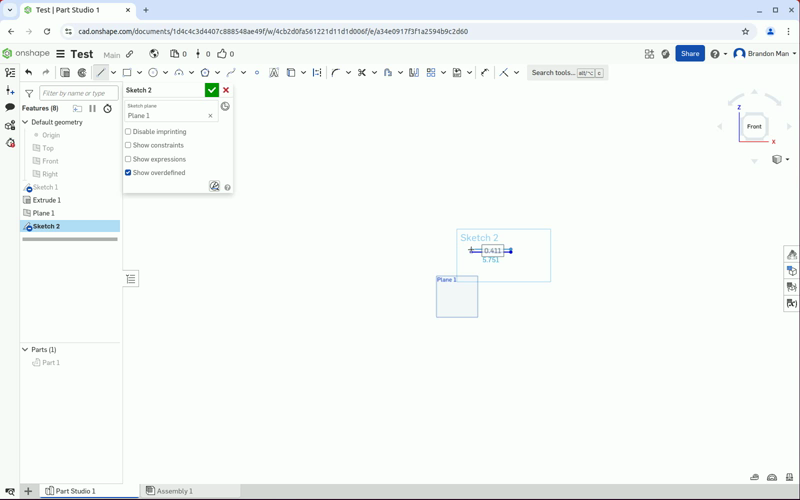
scroll(6)
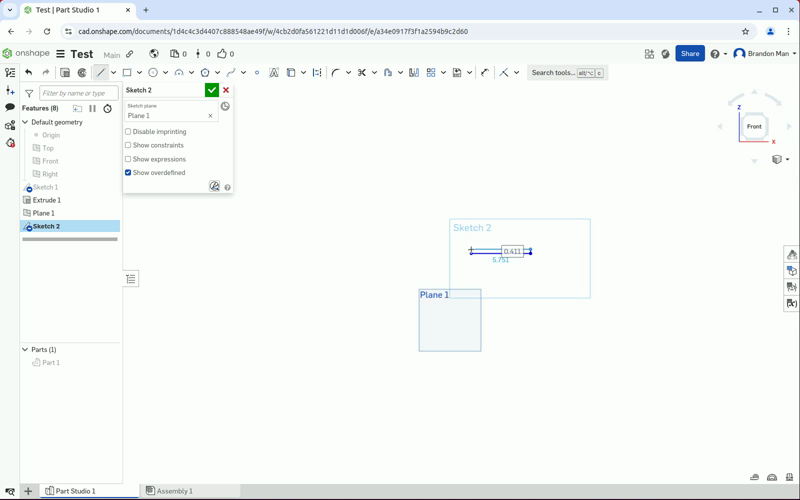
scroll(6)
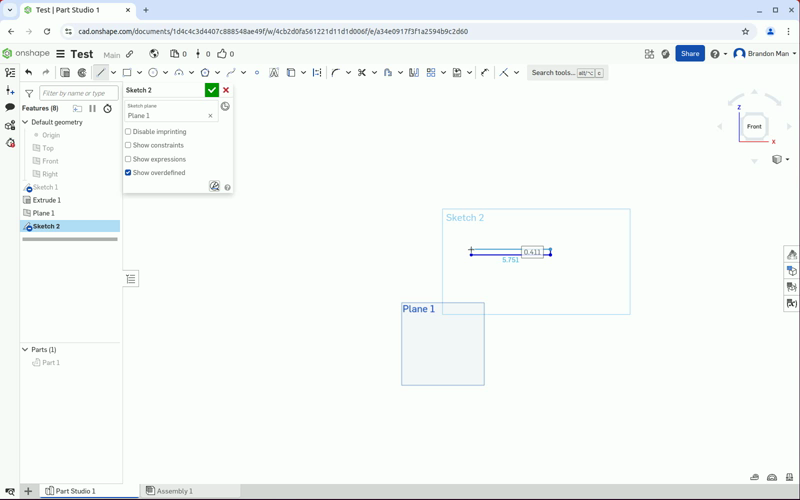
scroll(6)
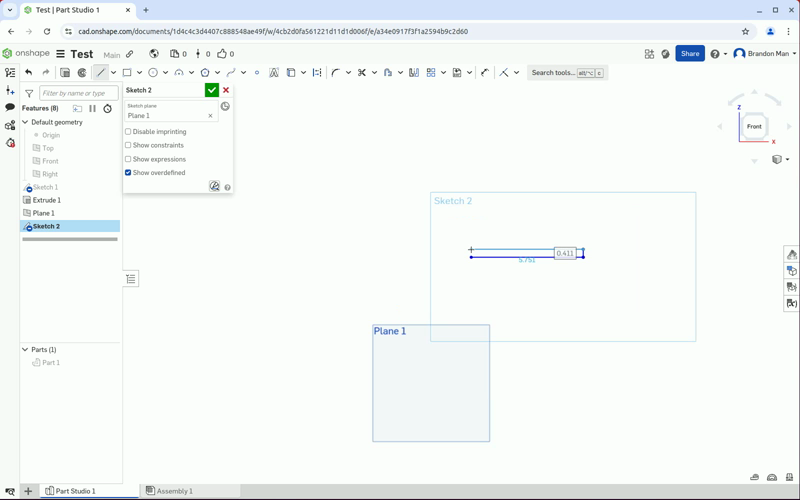
scroll(6)
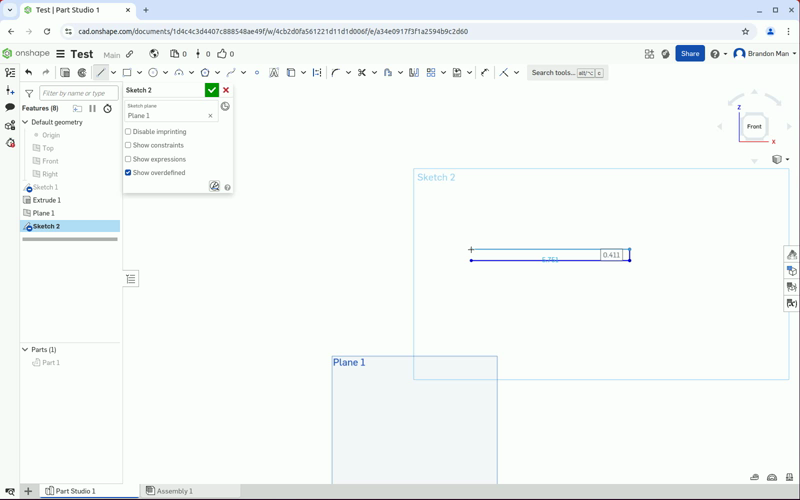
scroll(6)
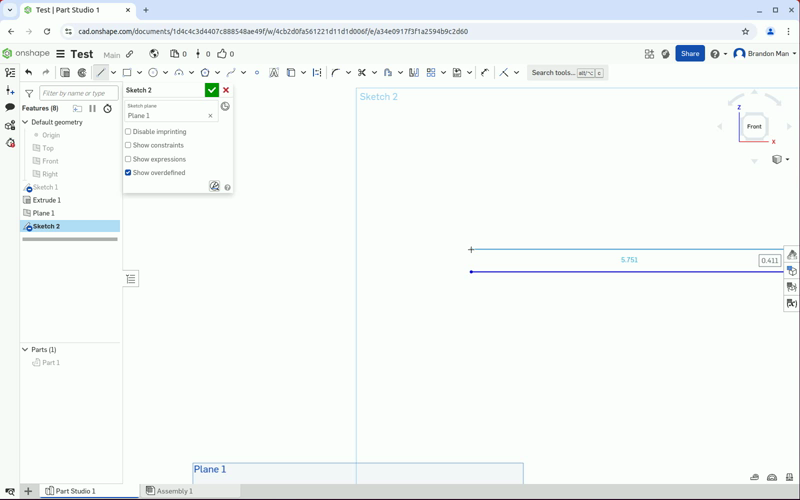
click(471, 249)
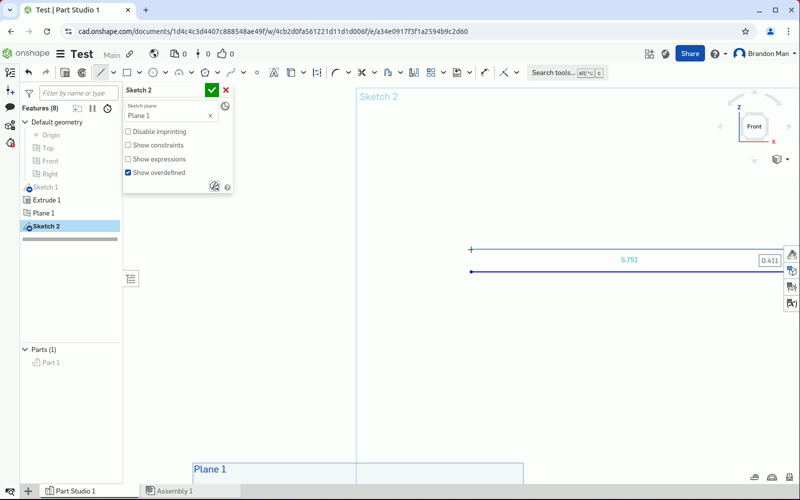
scroll(-6)
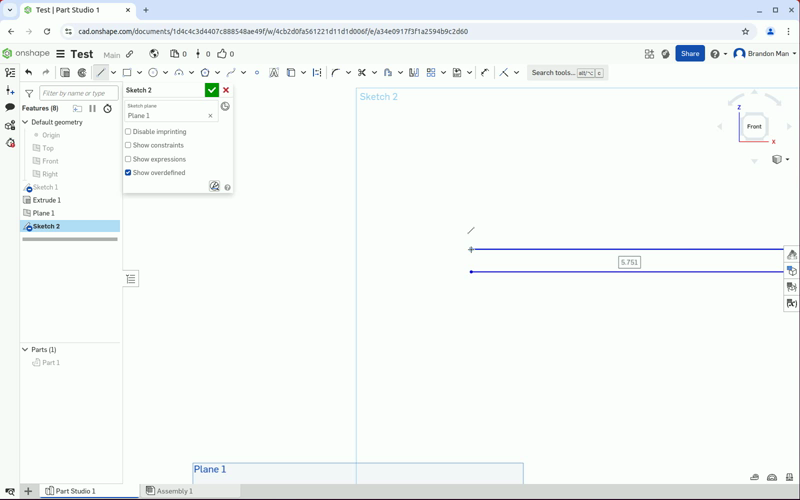
scroll(-6)
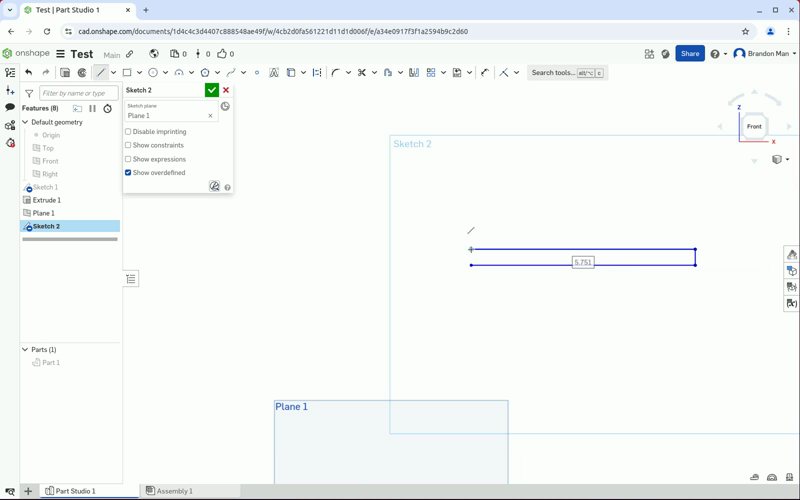
scroll(-6)
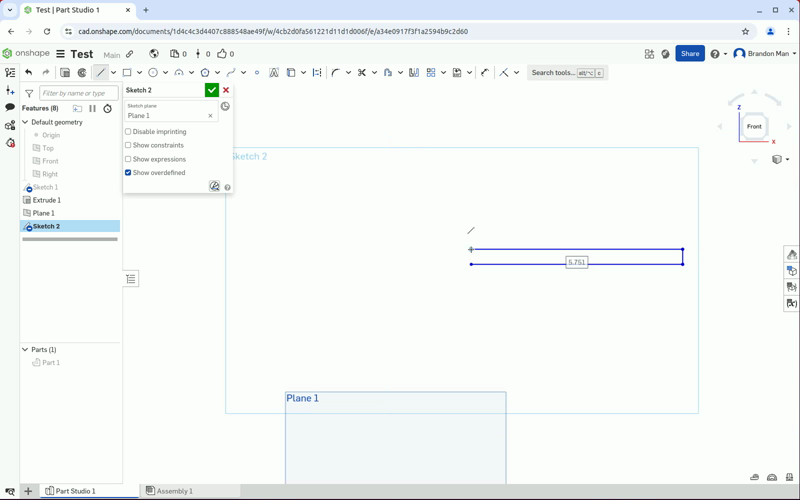
scroll(-6)
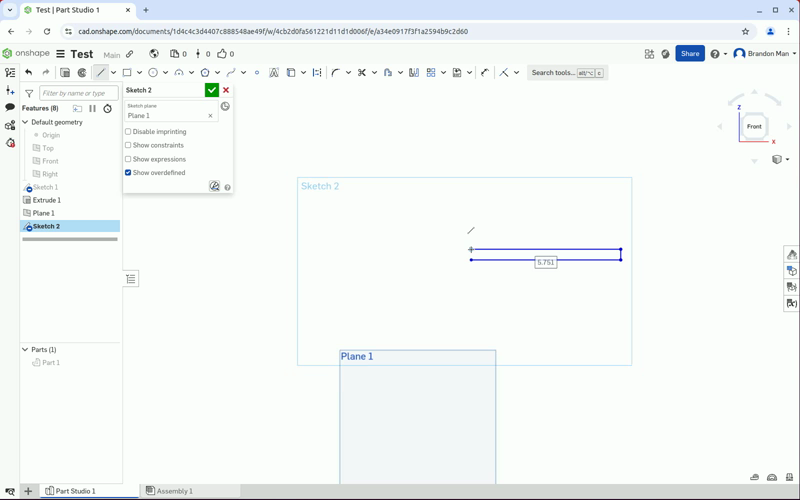
scroll(-6)
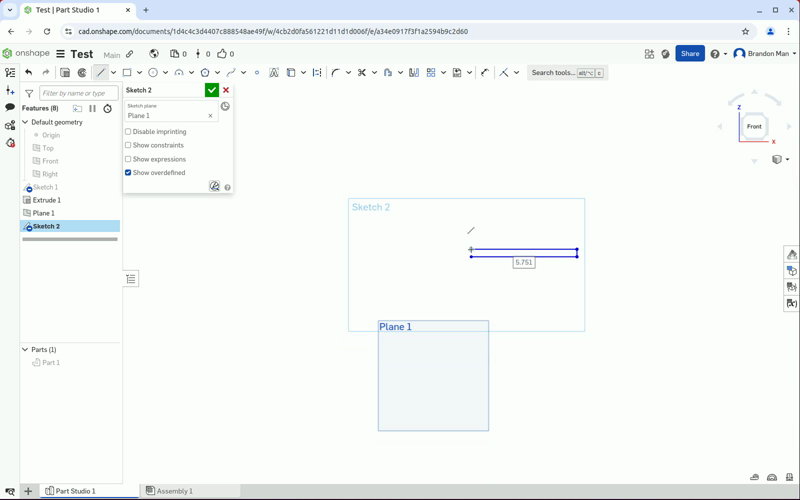
scroll(-6)
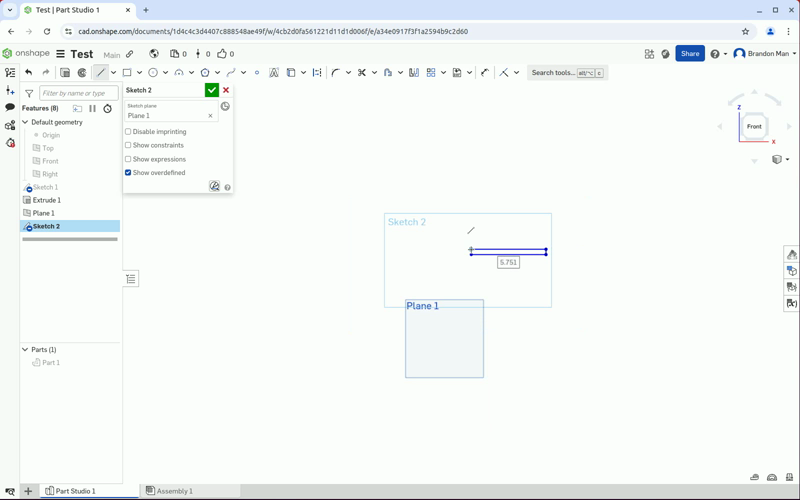
scroll(-6)
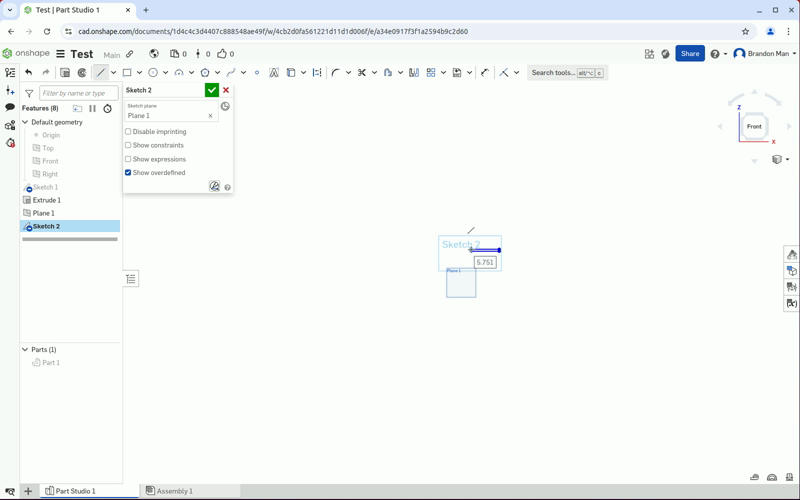
key_up(shift)
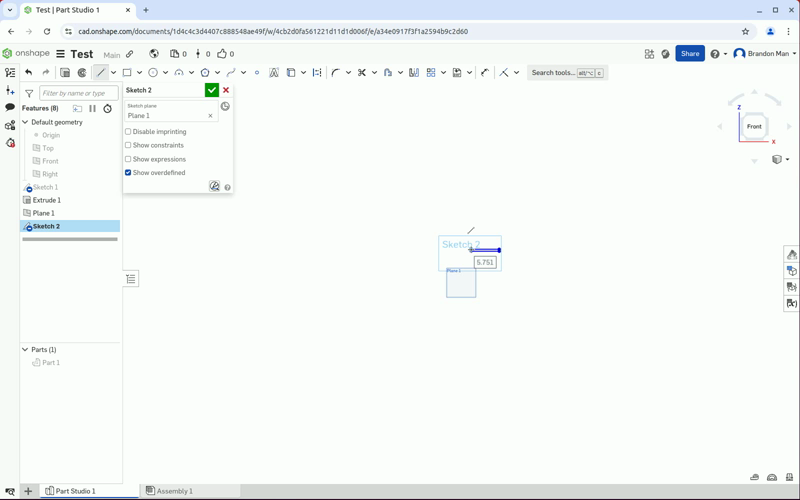
mouse_move(501, 249)
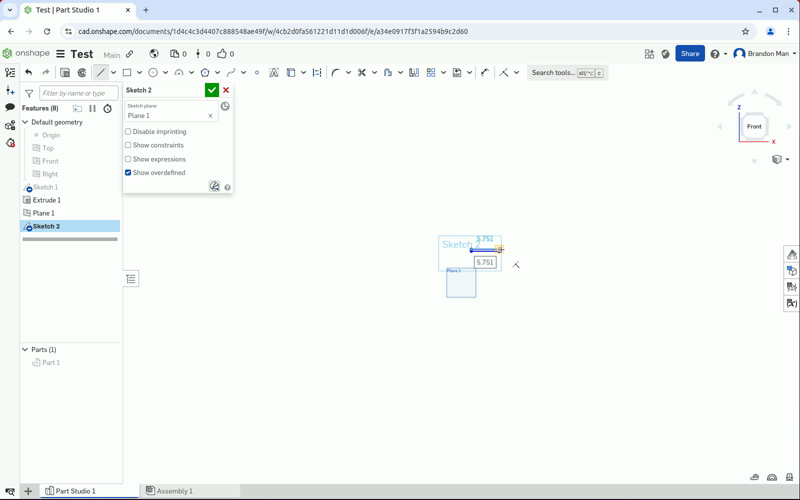
key_down(shift)
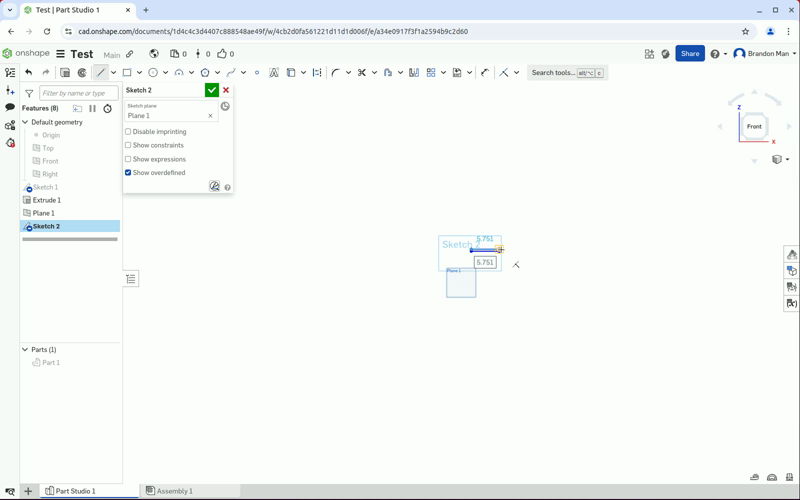
mouse_move(471, 251)
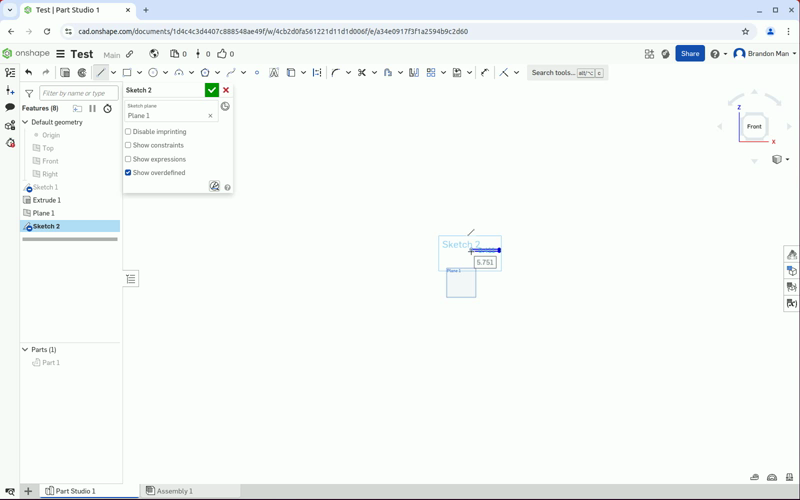
scroll(6)
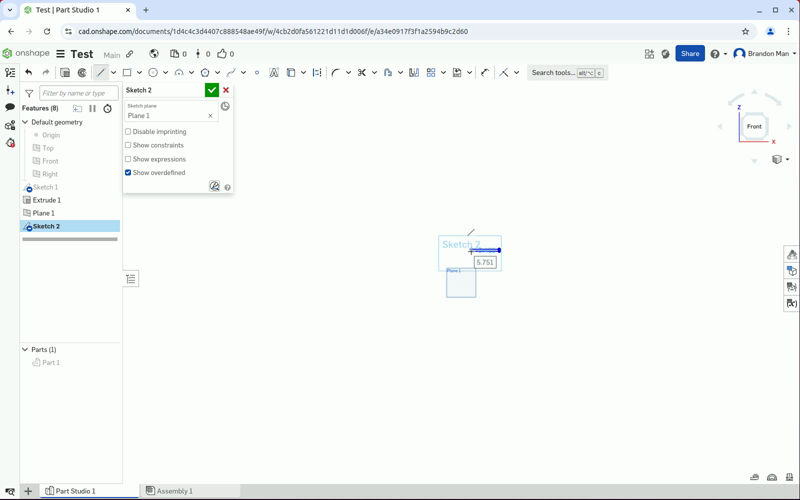
scroll(6)
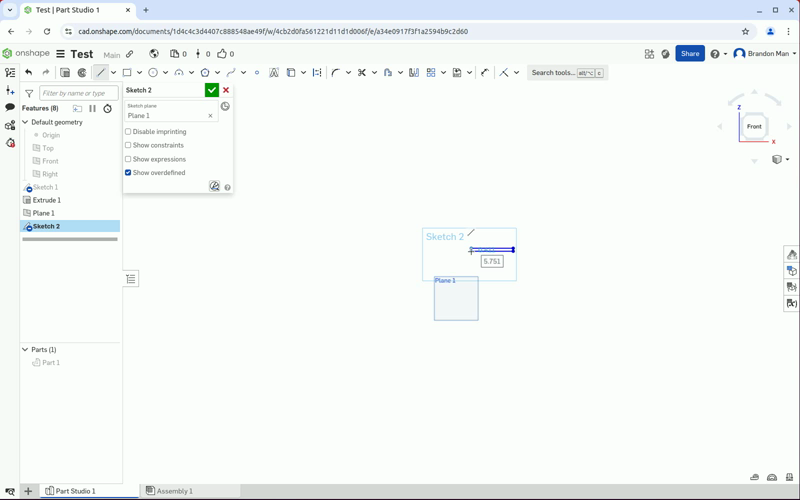
scroll(6)
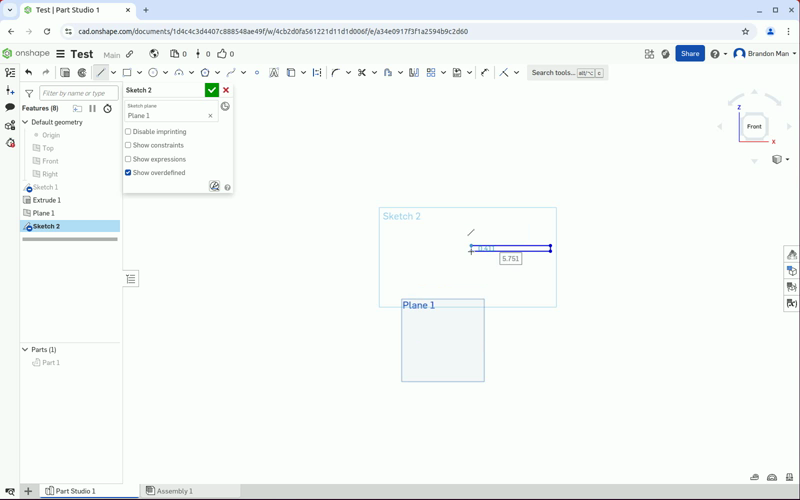
scroll(6)
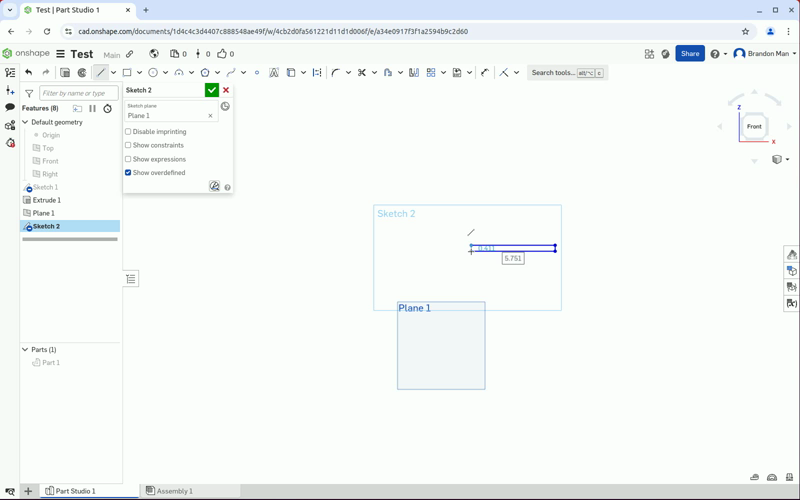
scroll(6)
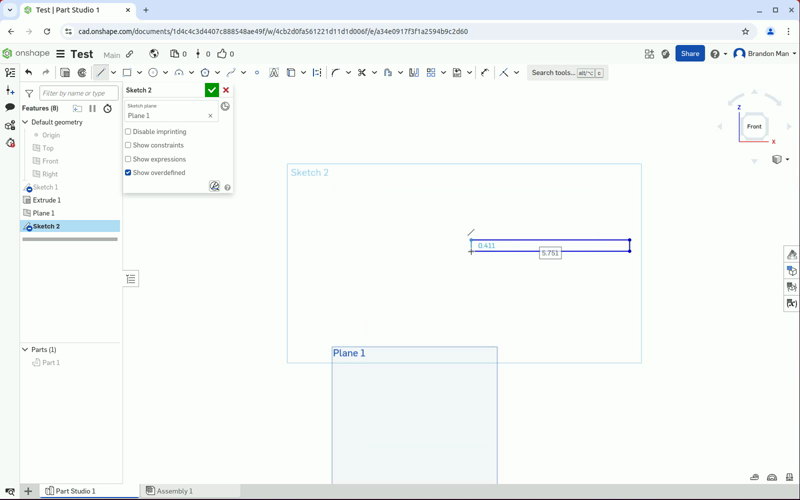
scroll(6)
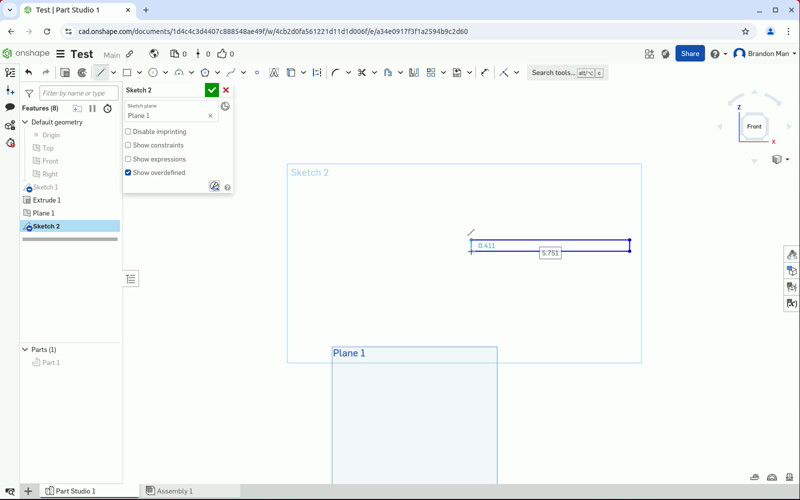
scroll(6)
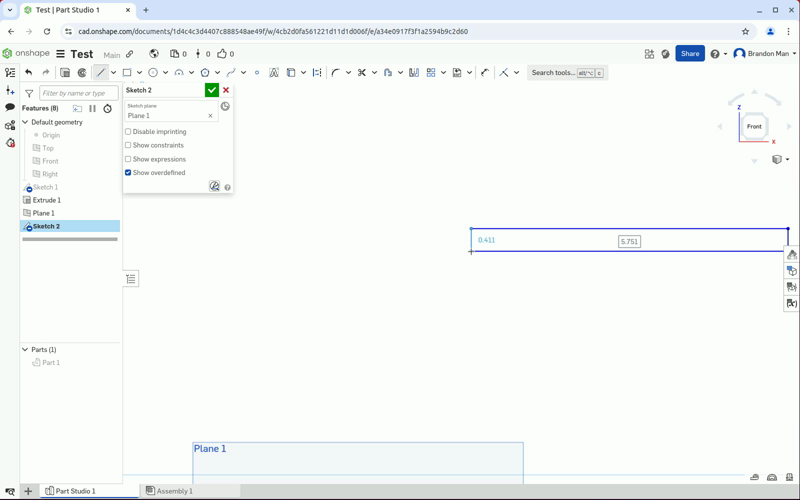
key_up(shift)
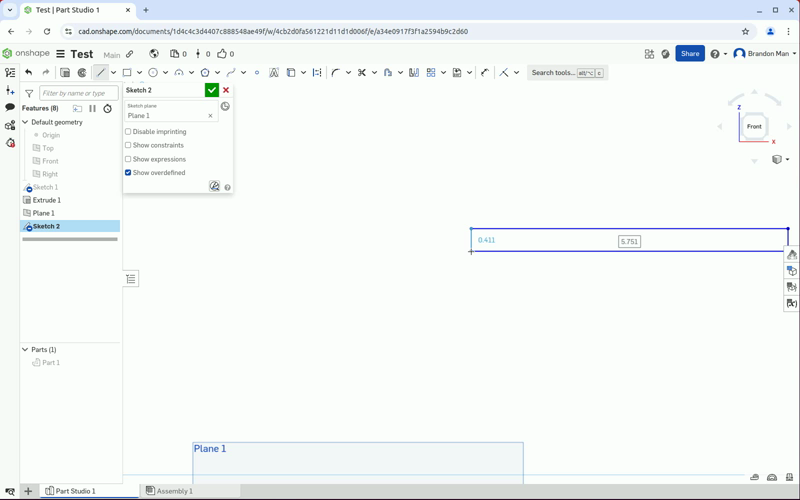
click(471, 251)
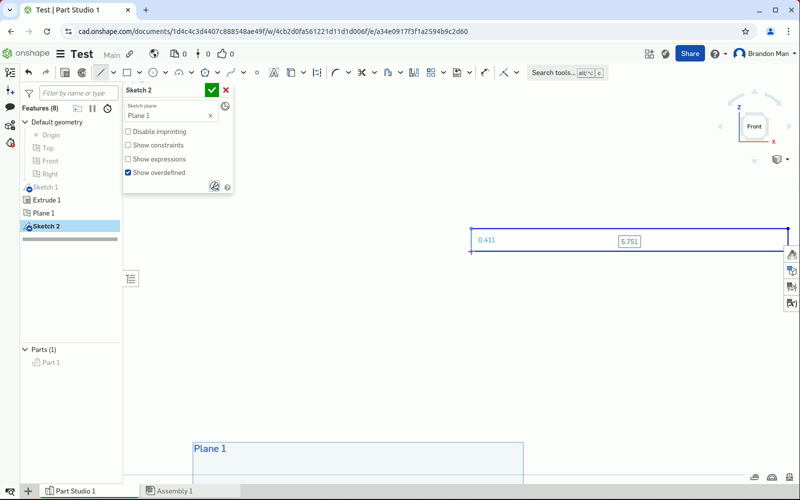
scroll(-6)
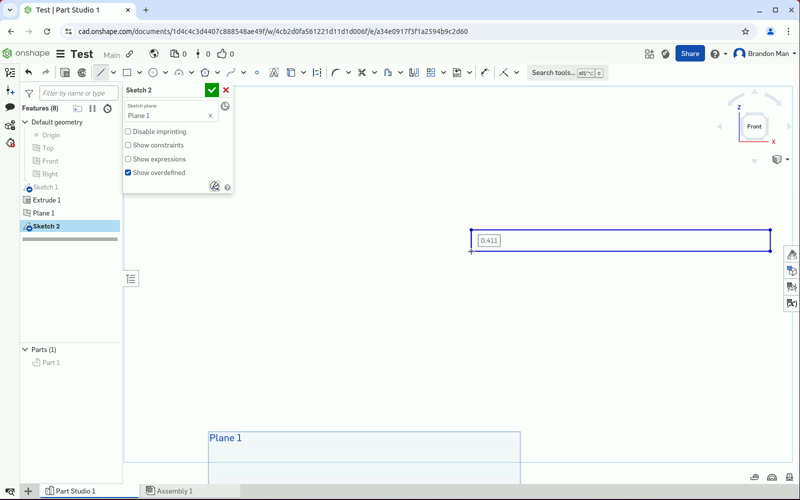
scroll(-6)
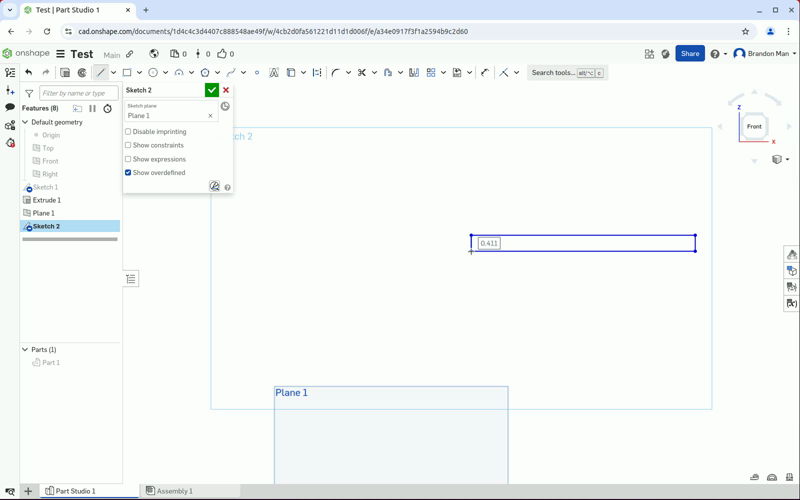
scroll(-6)
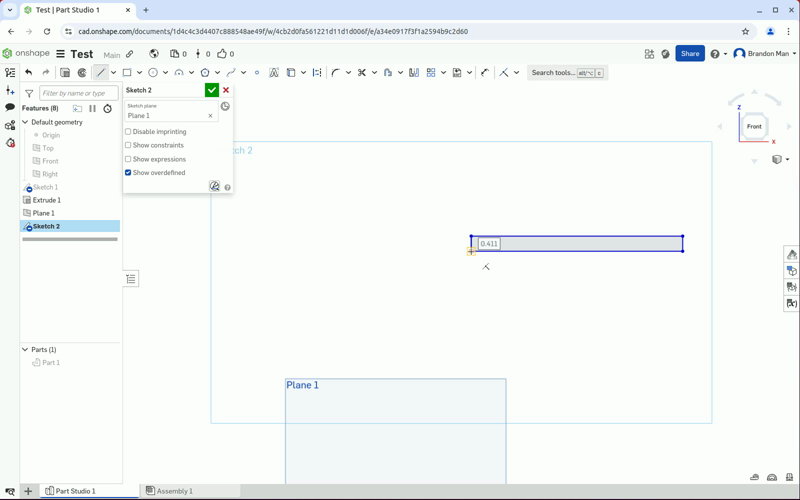
scroll(-6)
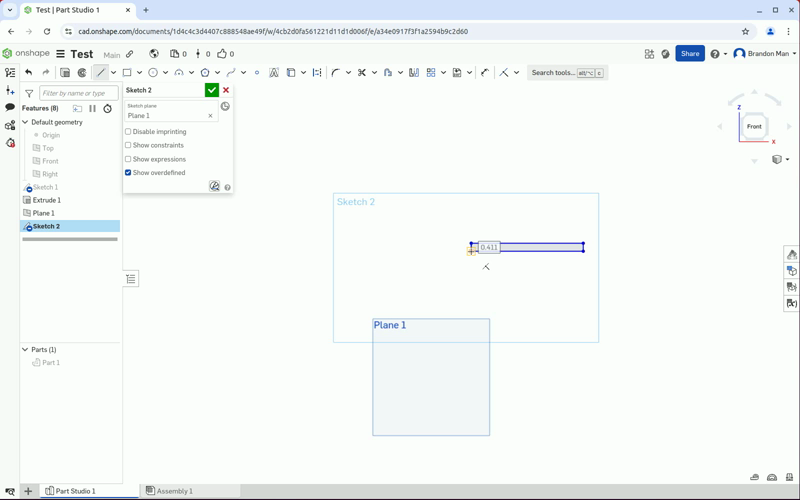
scroll(-6)
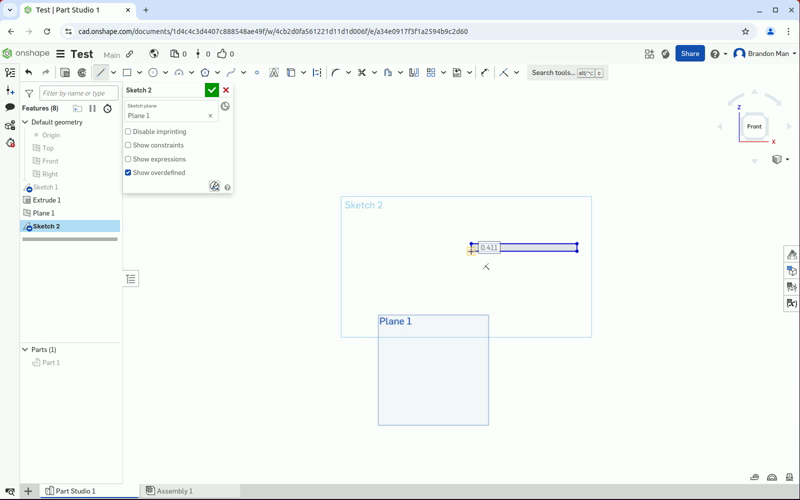
scroll(-6)
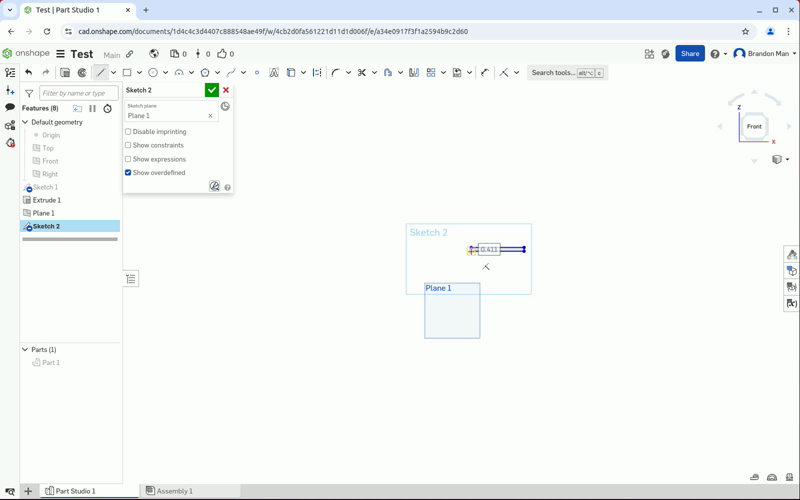
scroll(-6)
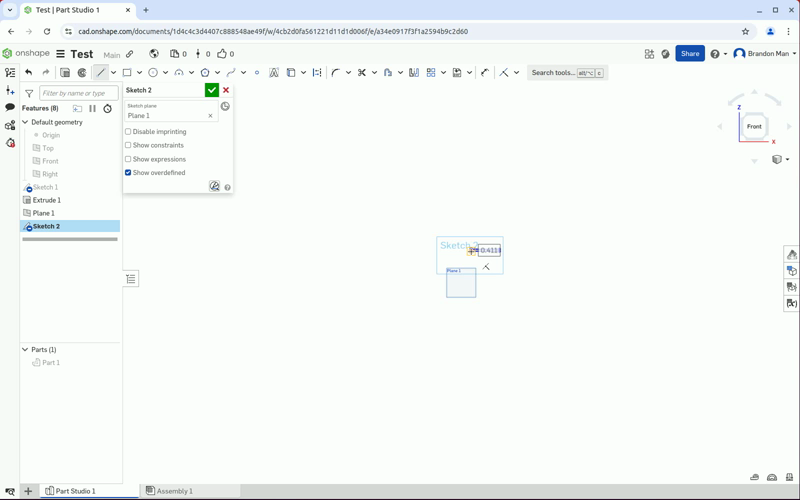
key(esc)
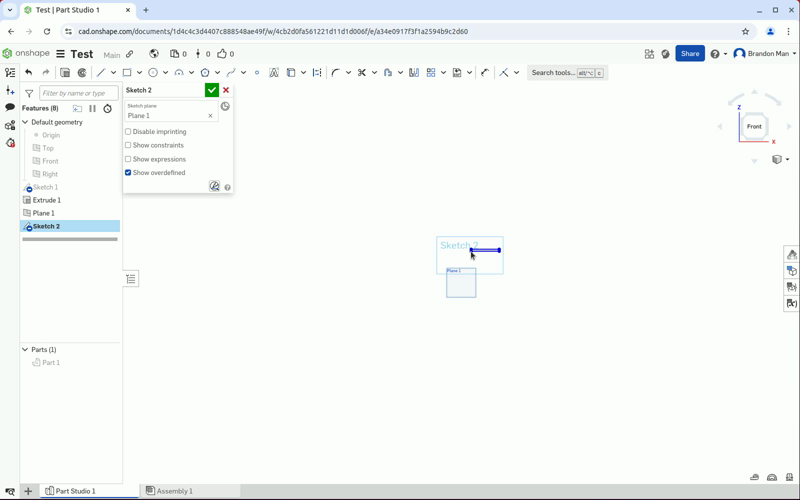
mouse_move(495, 250)
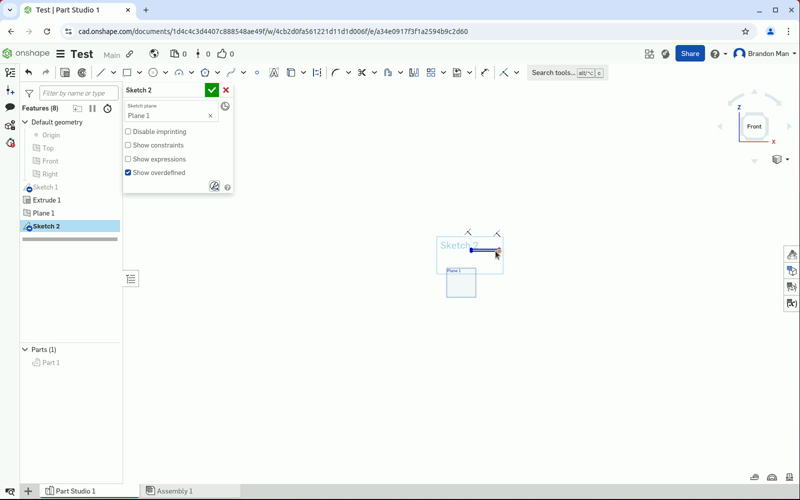
scroll(6)
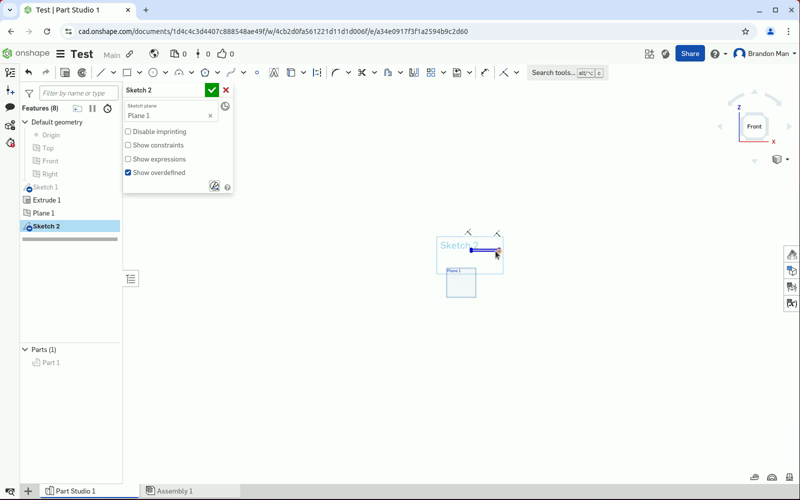
scroll(6)
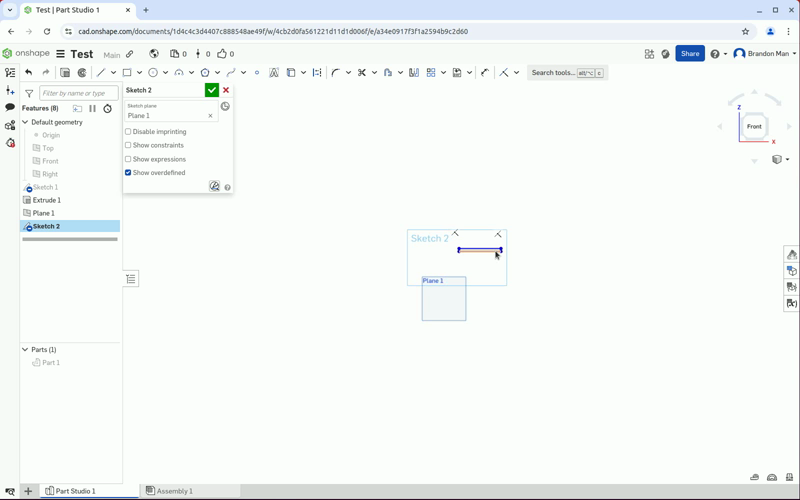
scroll(6)
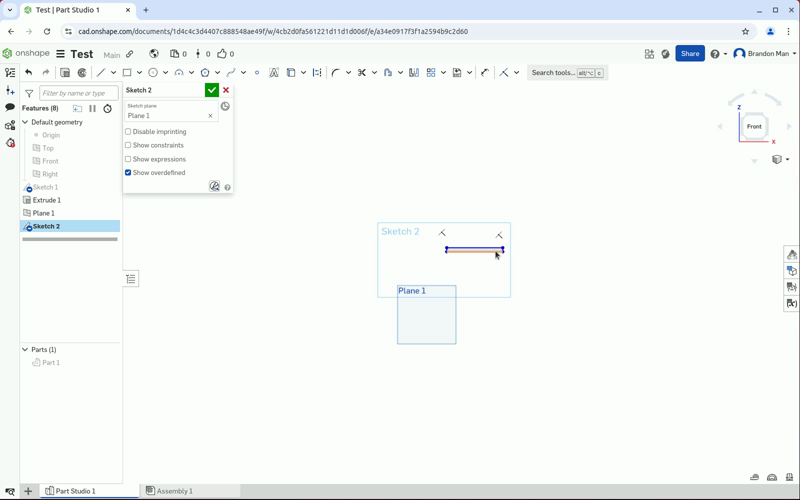
scroll(6)
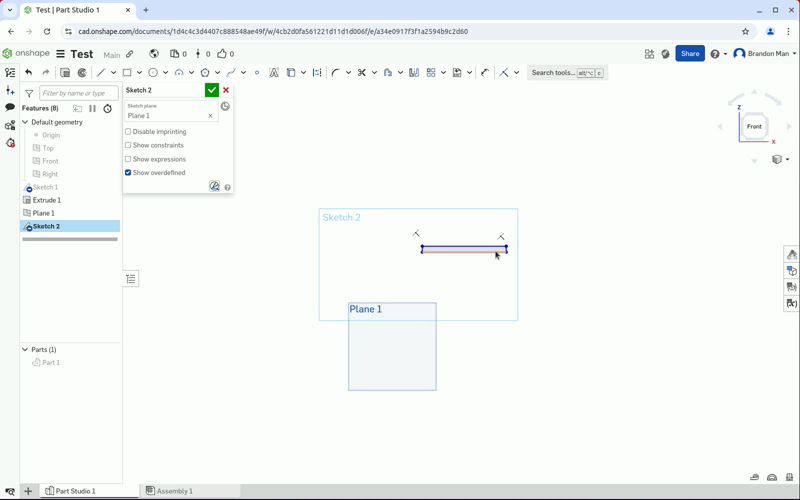
scroll(6)
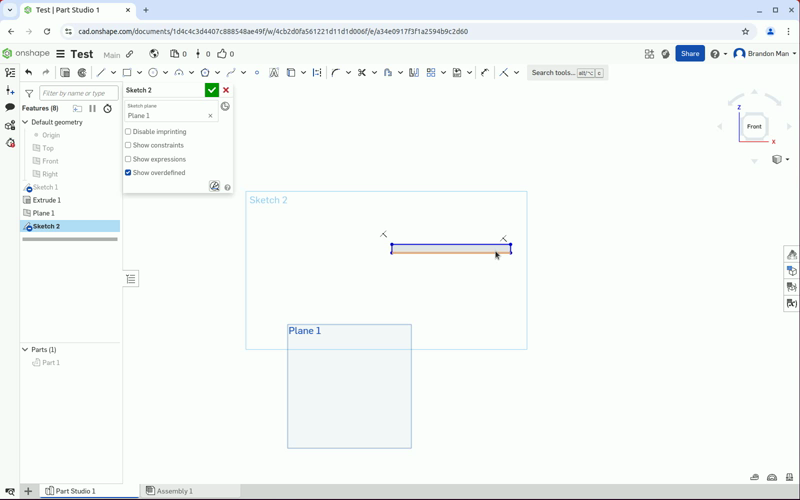
scroll(6)
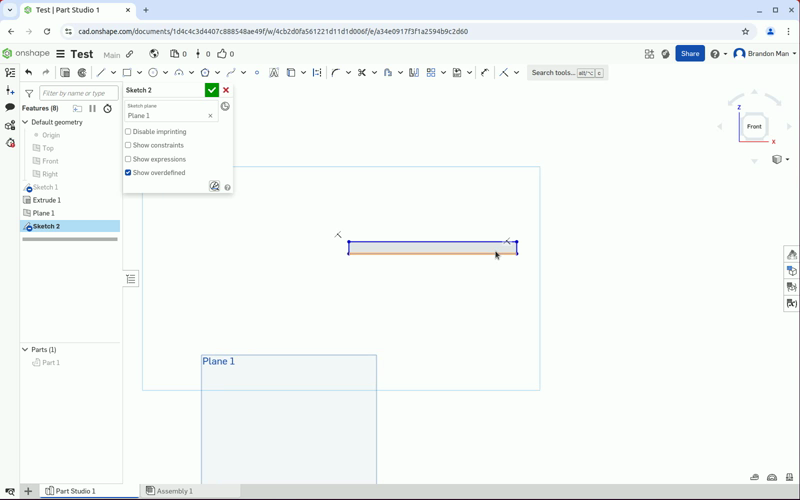
scroll(6)
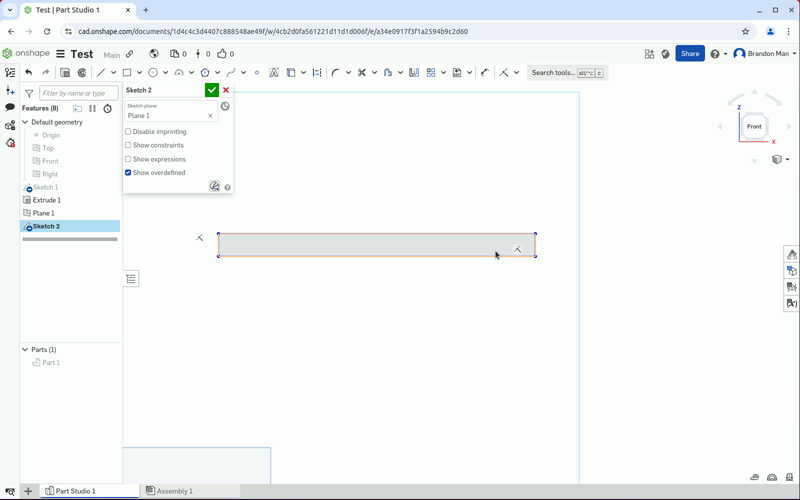
click(495, 250)
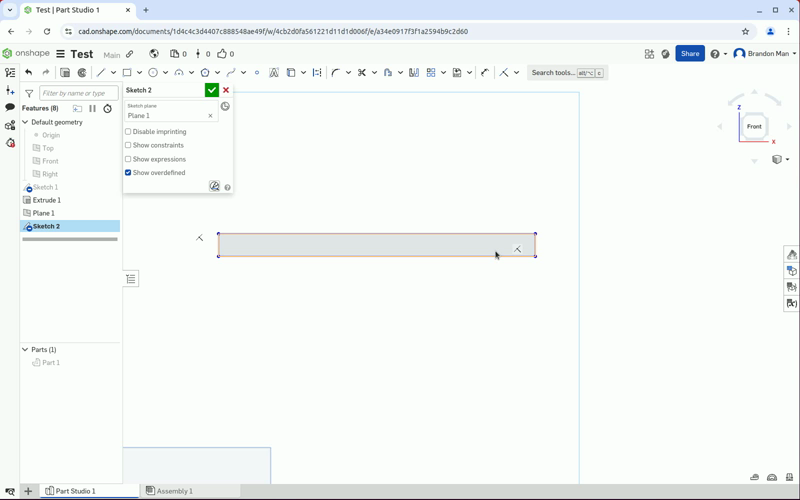
scroll(-6)
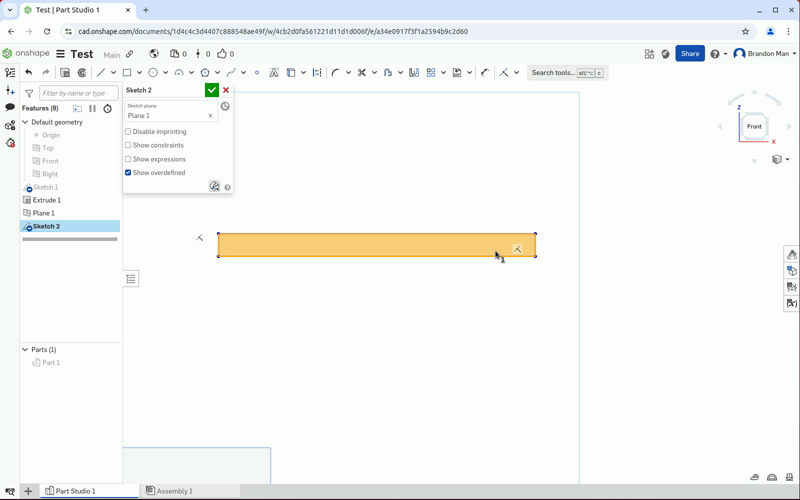
scroll(-6)
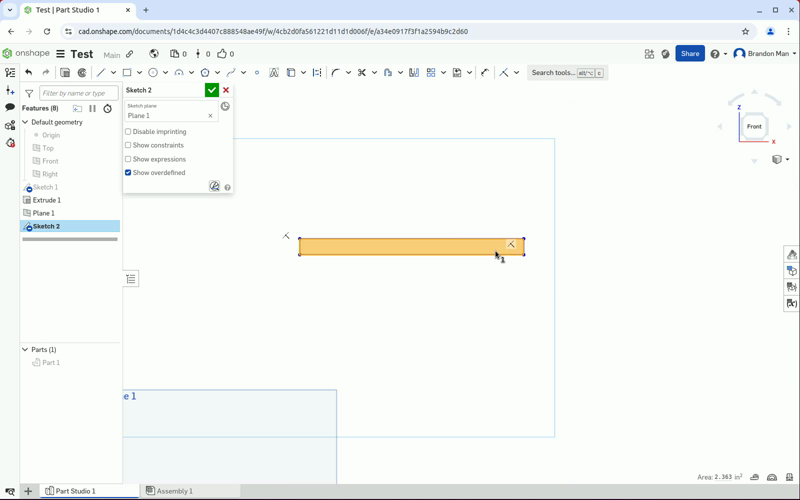
scroll(-6)
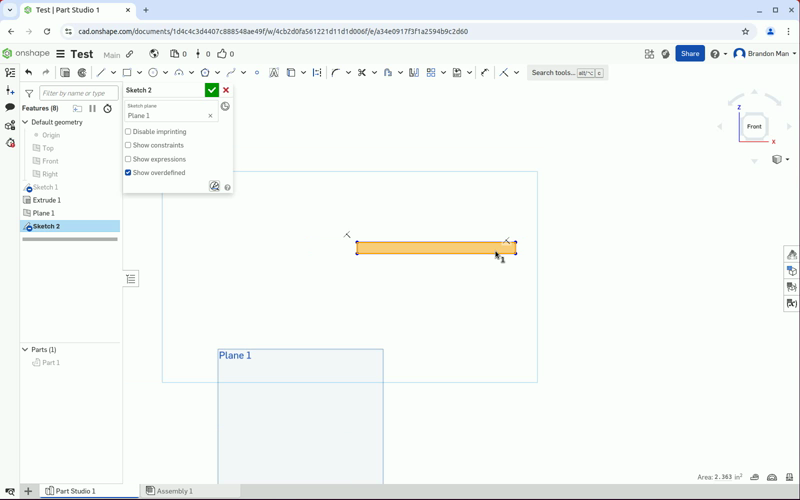
scroll(-6)
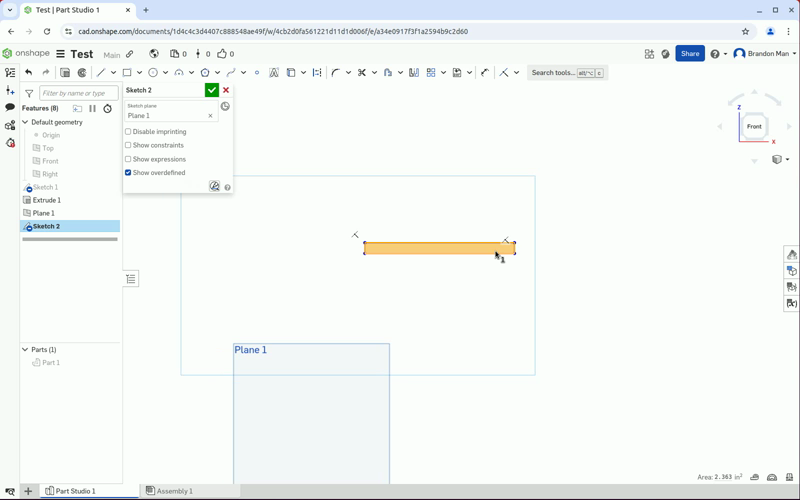
scroll(-6)
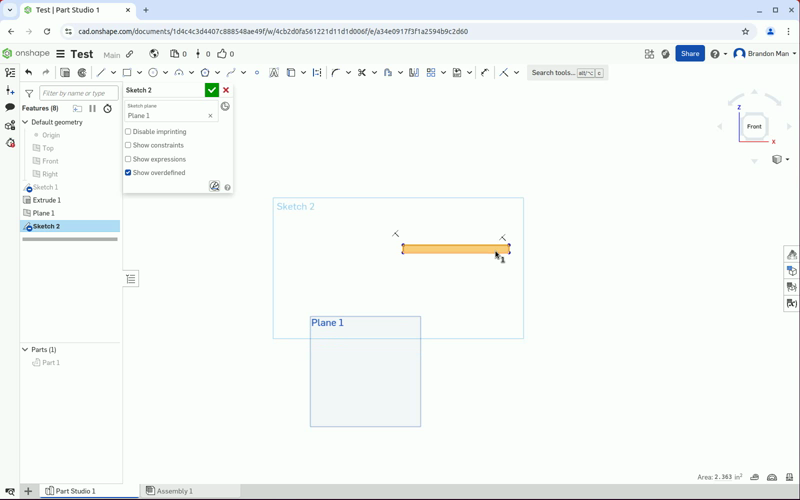
scroll(-6)
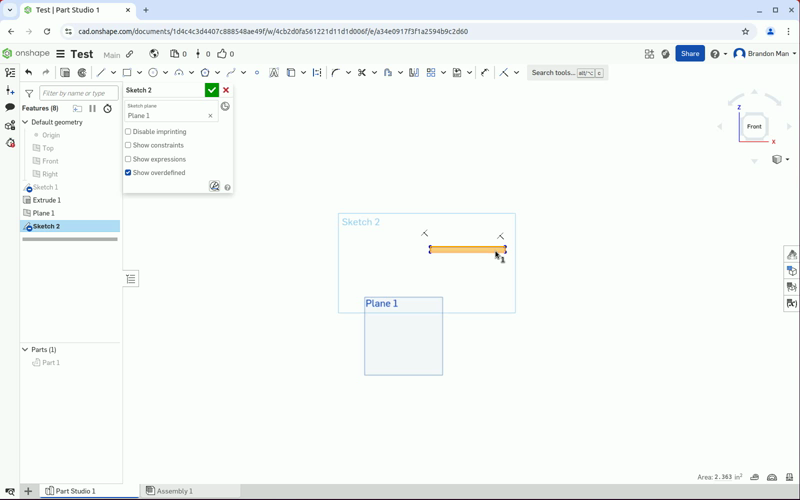
scroll(-6)
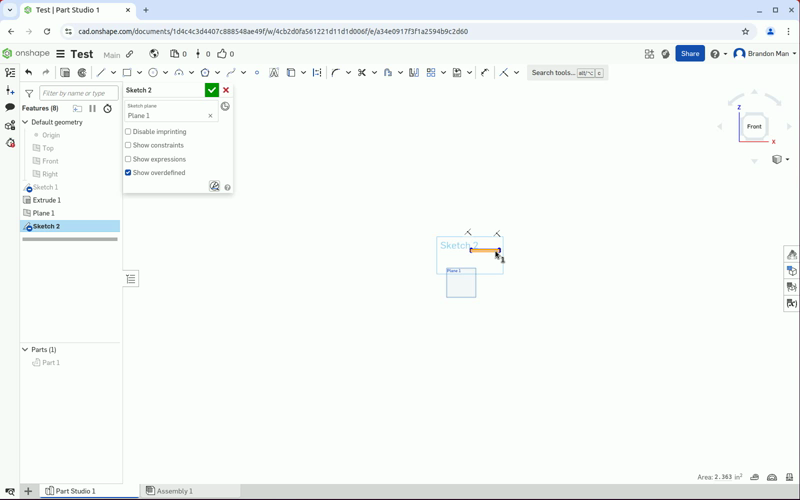
mouse_move(73, 352)
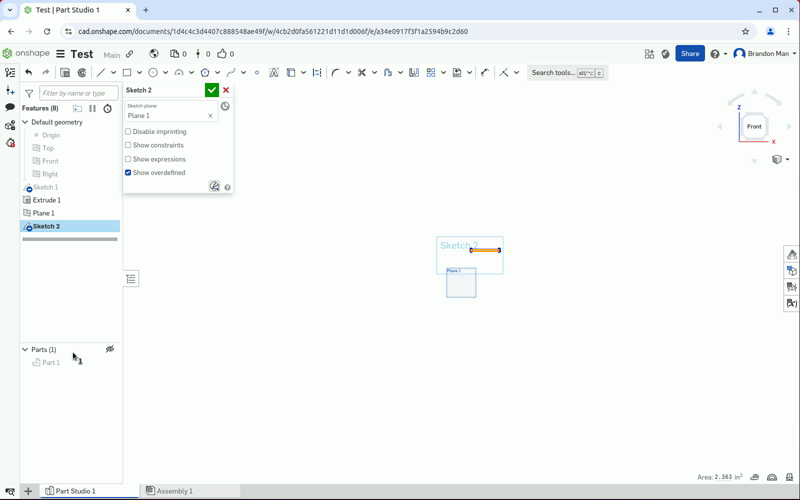
key(shift+y)
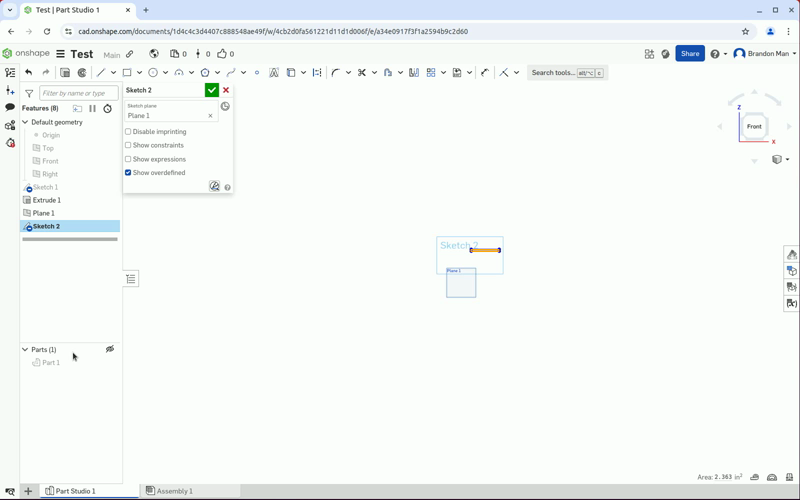
key(shift+e)
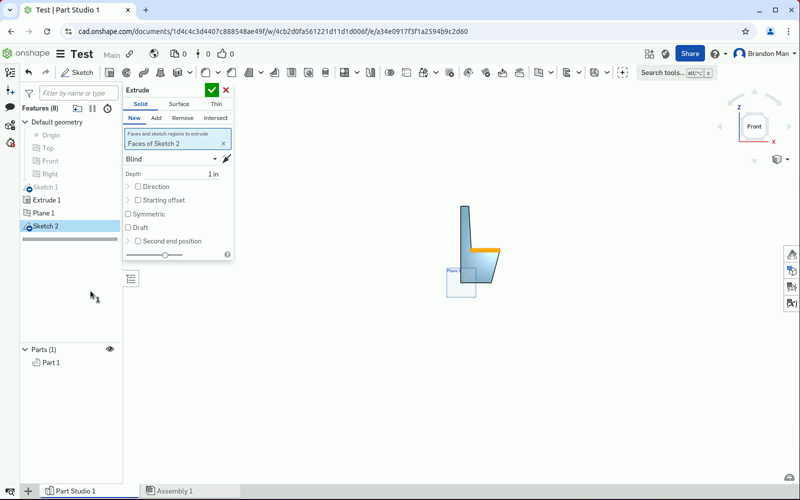
mouse_move(143, 106)
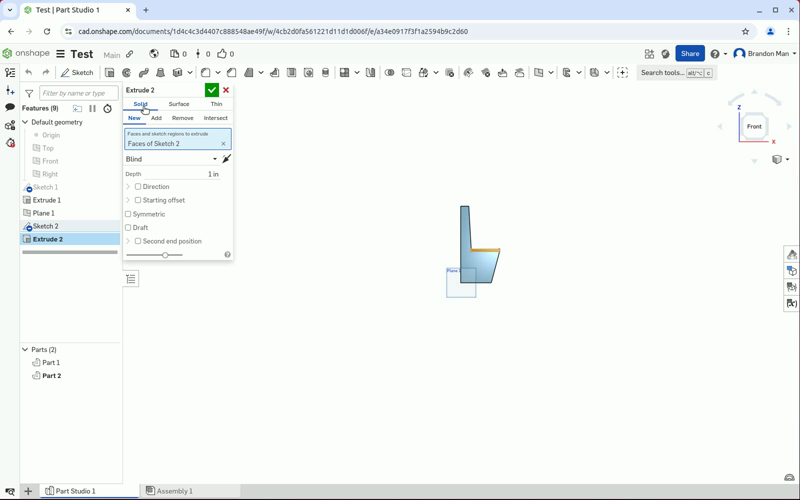
click(143, 106)
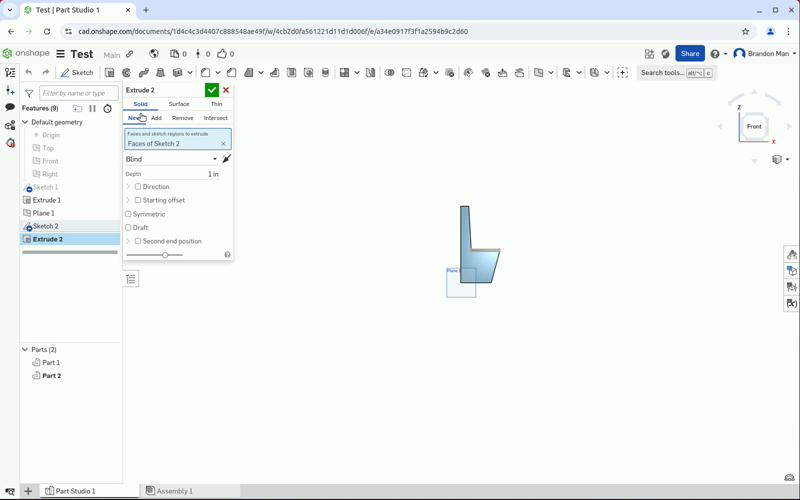
mouse_move(137, 120)
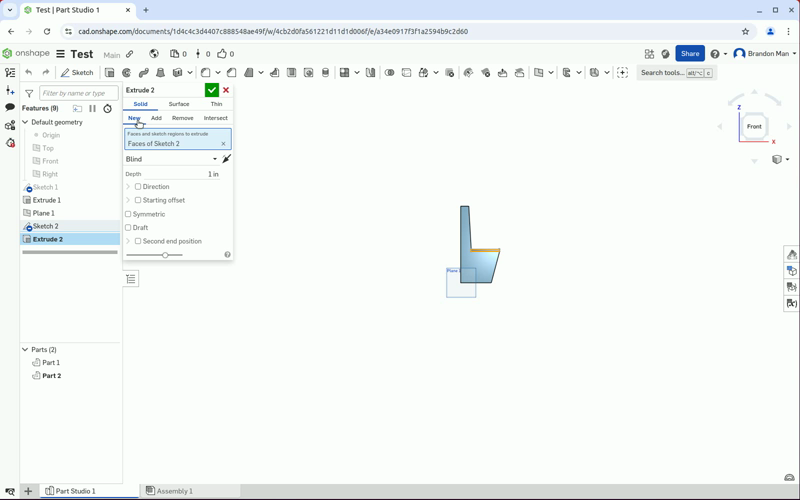
click(137, 120)
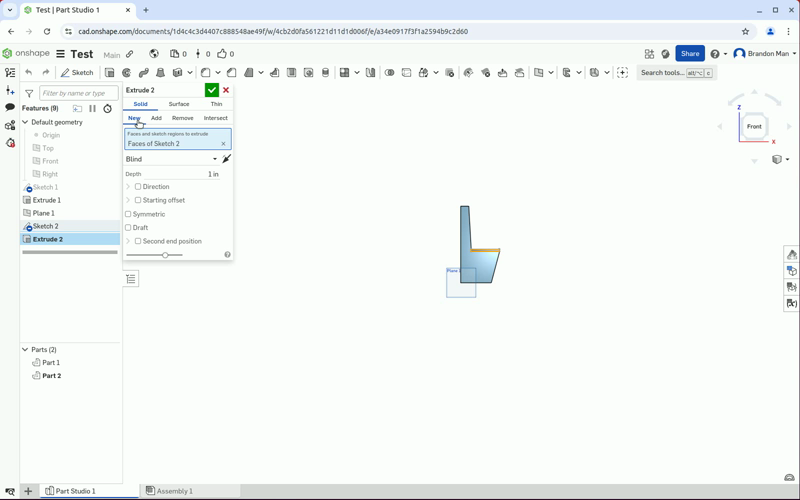
key(tab, 4)
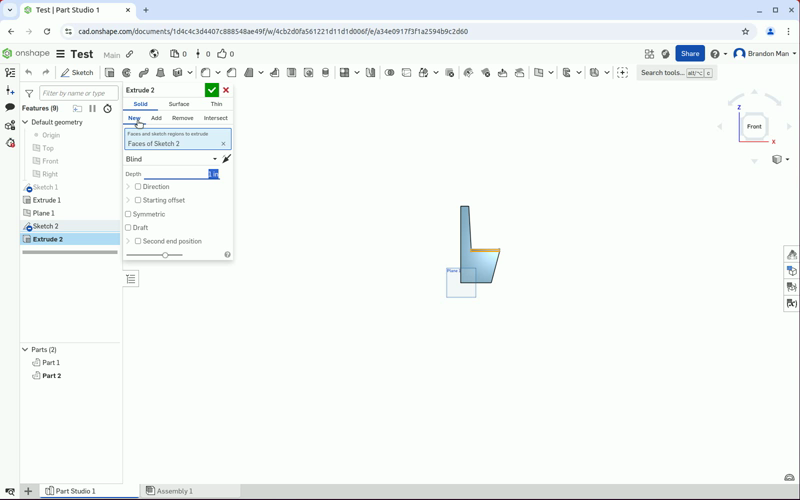
text(-23.59)
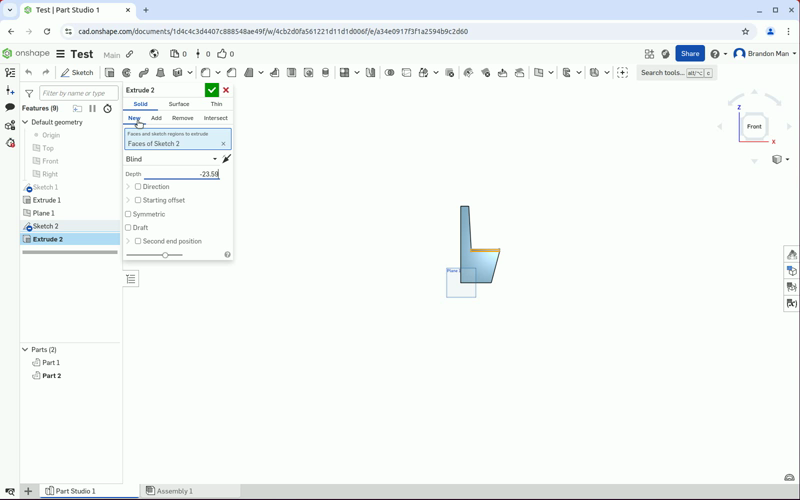
key(enter)
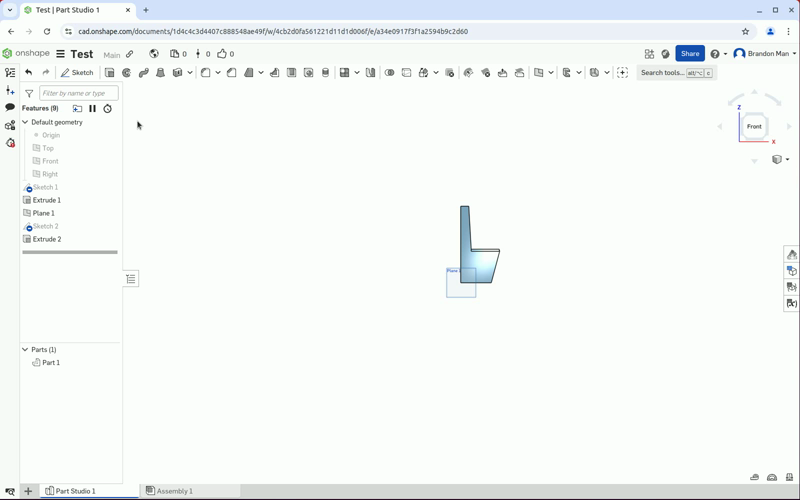
key(shift+h)
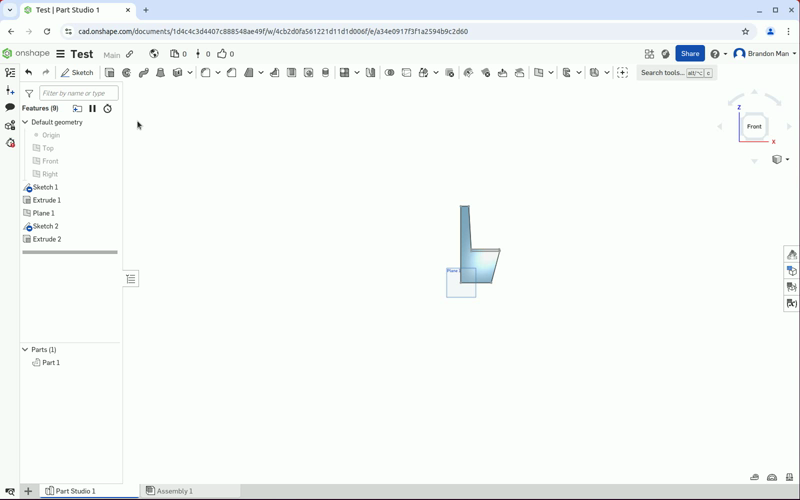
key(shift+h)
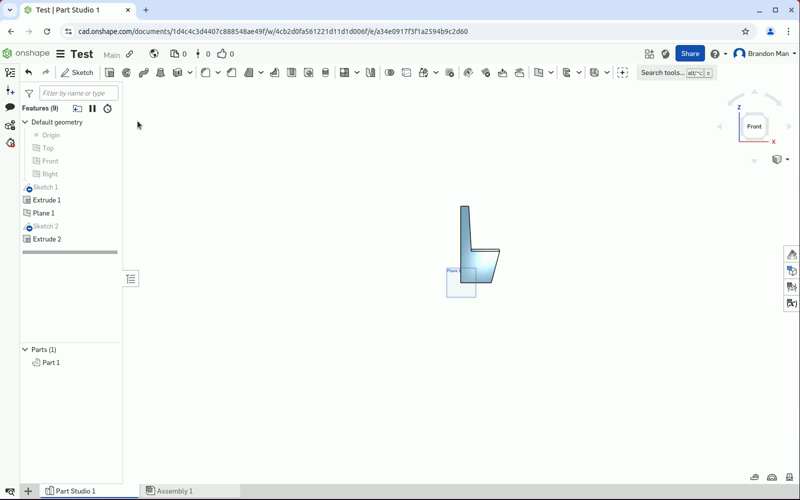
mouse_move(73, 189)
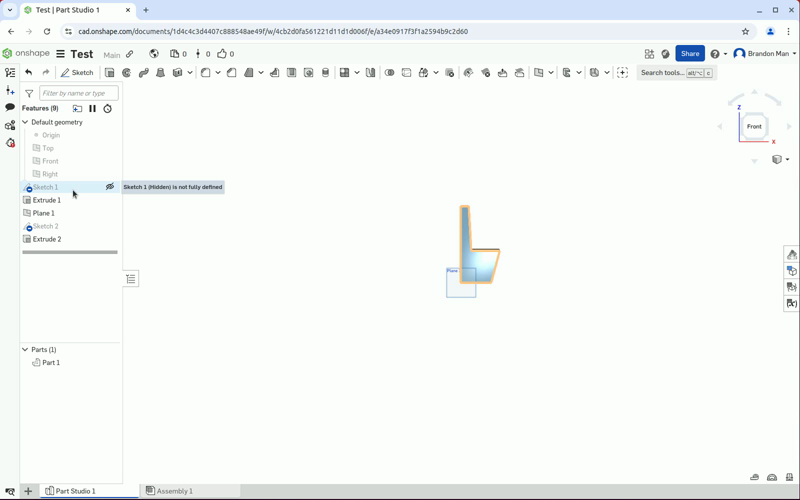
click(73, 189)
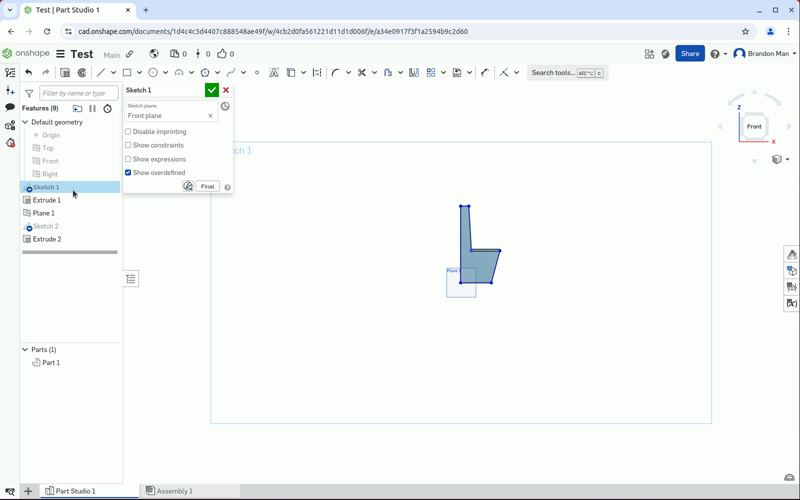
mouse_move(229, 92)
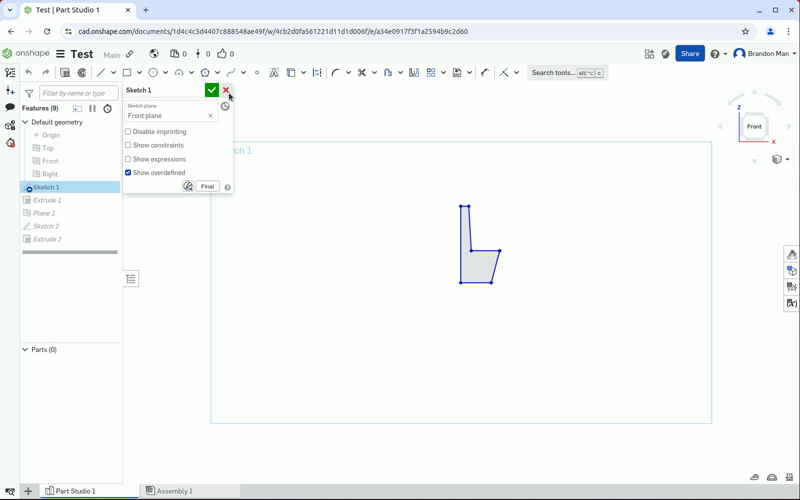
click(229, 92)
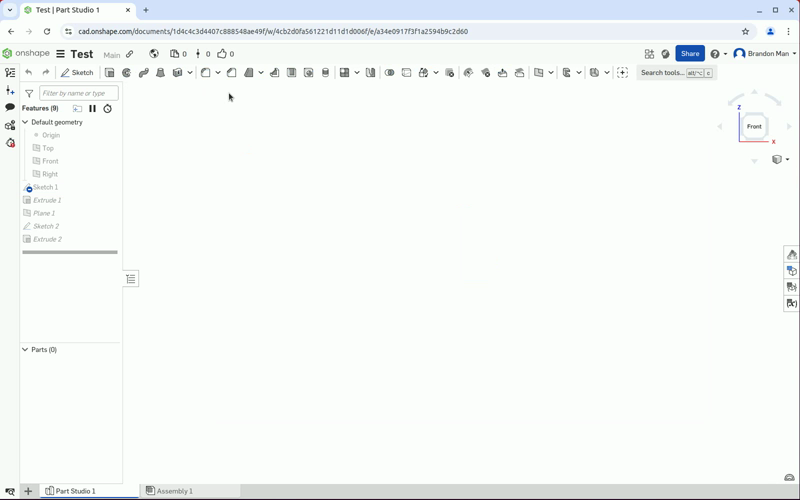
key(shift+s)
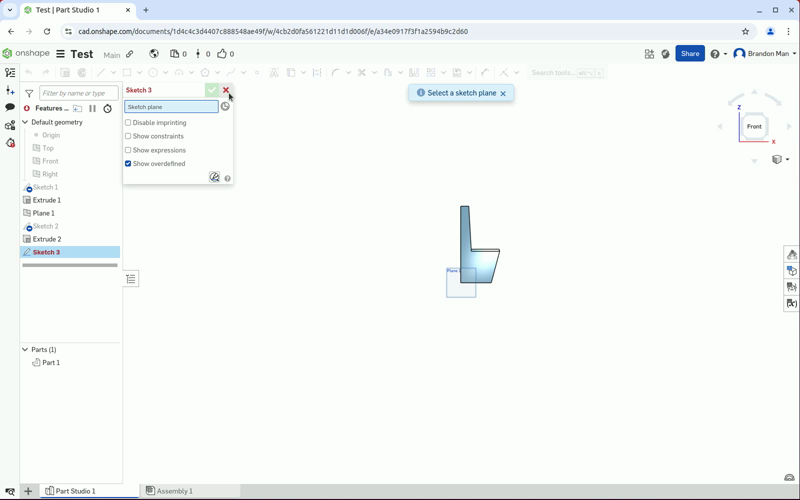
mouse_move(73, 215)
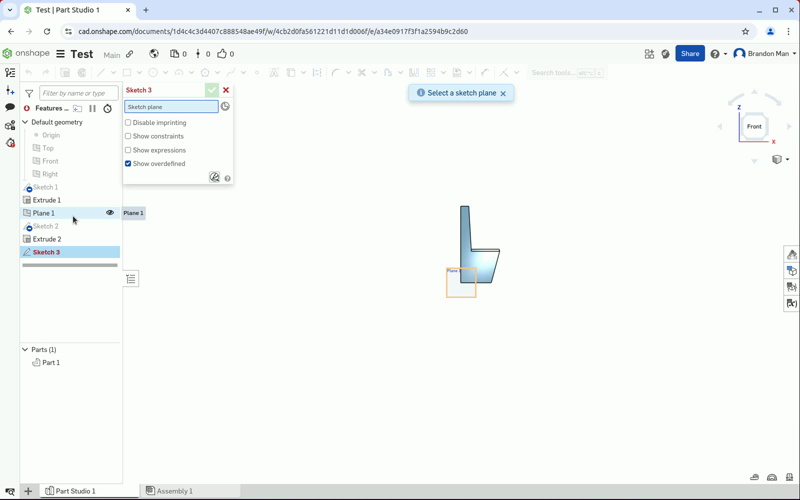
click(73, 215)
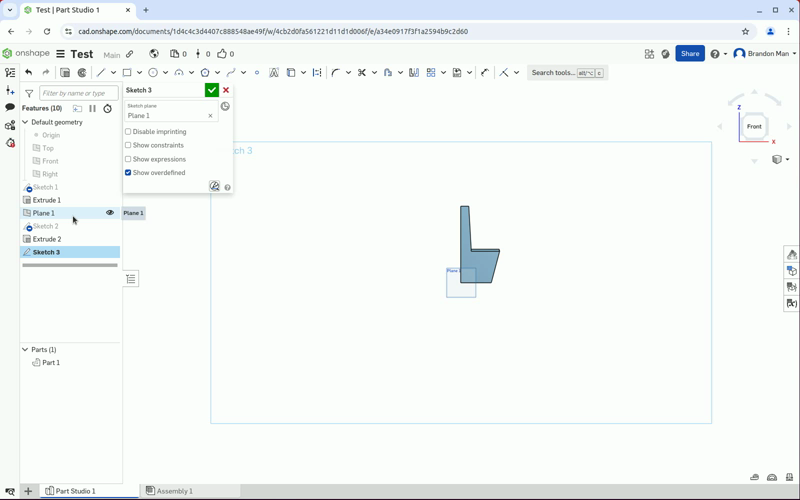
mouse_move(73, 352)
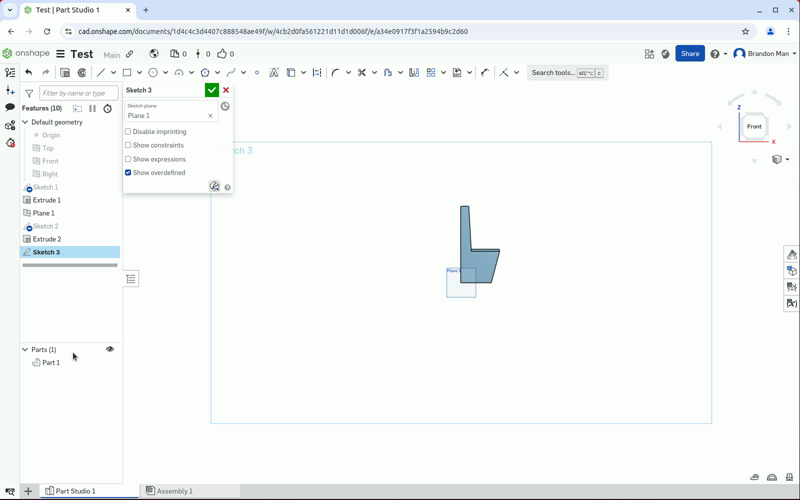
key(y)
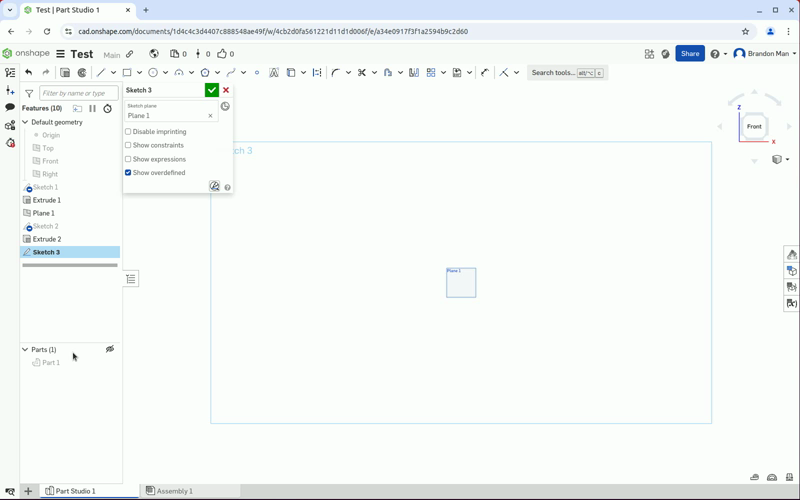
key(l)
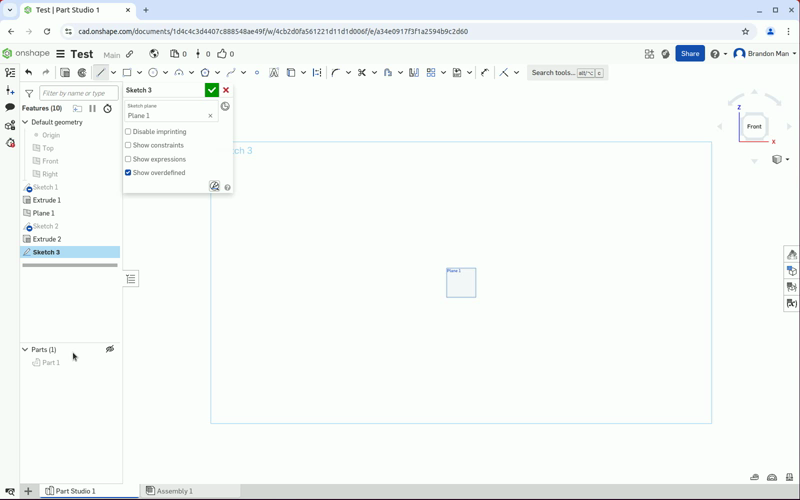
key_down(shift)
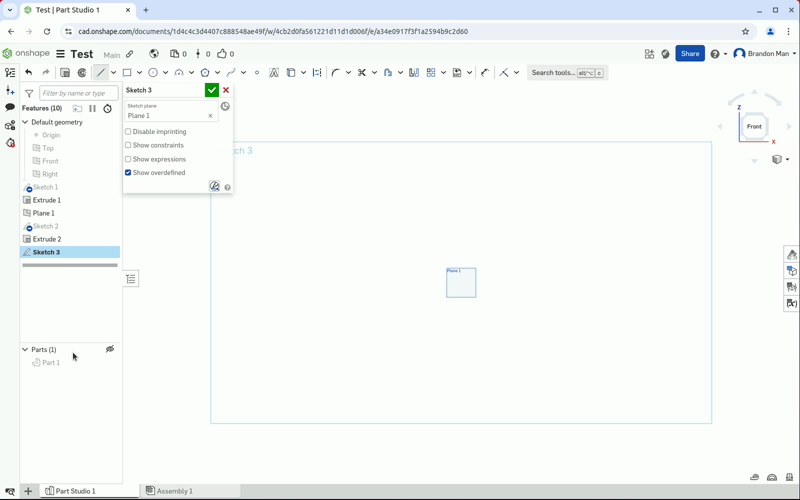
mouse_move(468, 206)
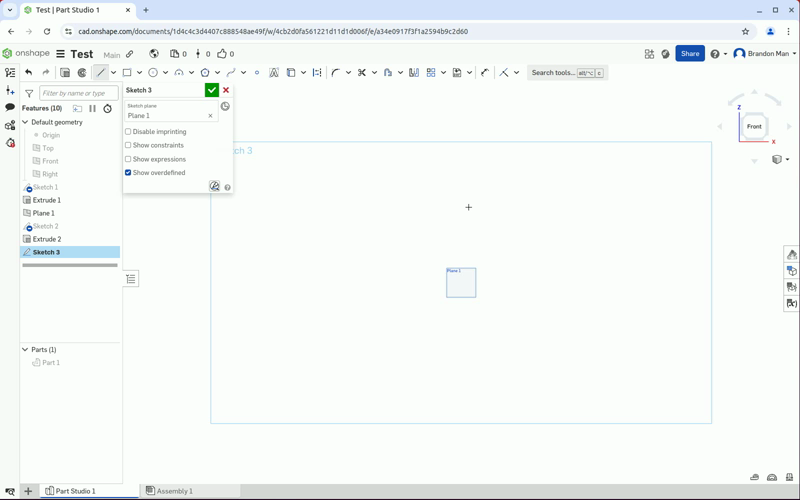
click(468, 206)
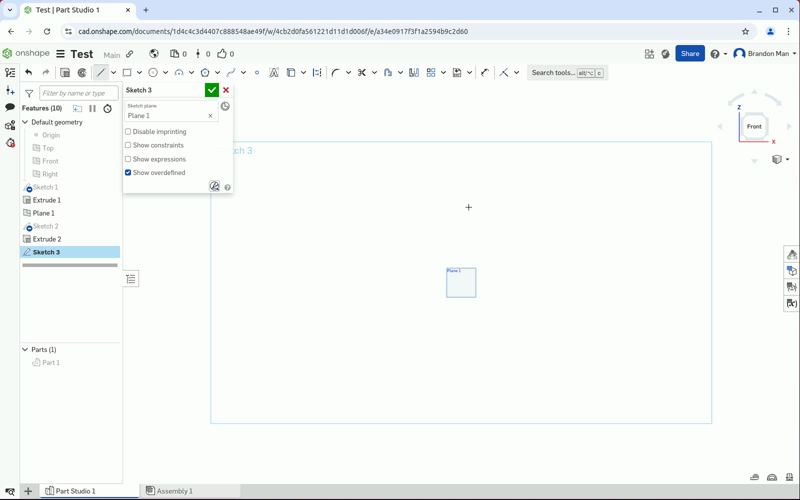
key_up(shift)
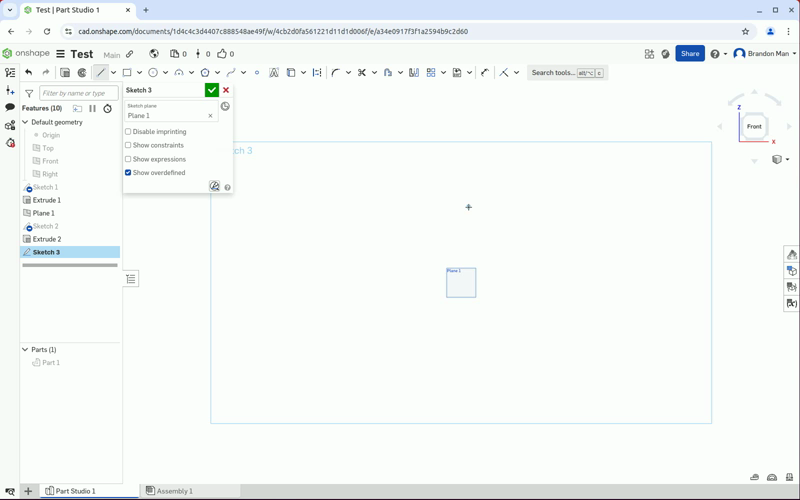
key_down(shift)
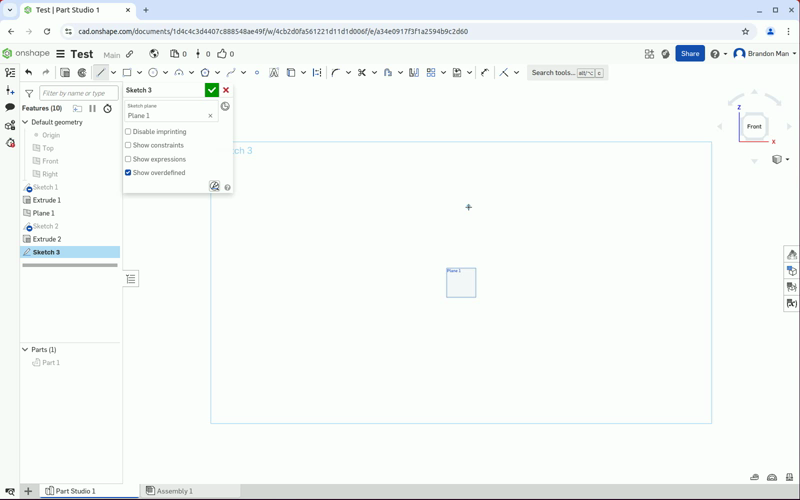
mouse_move(498, 206)
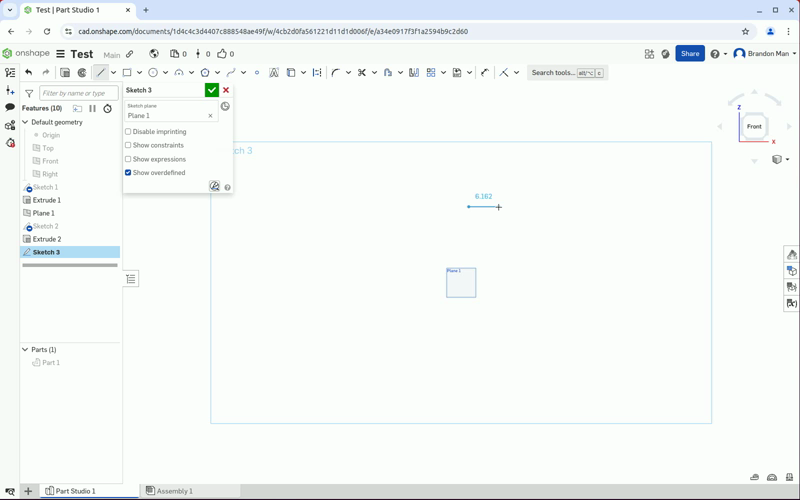
mouse_move(472, 249)
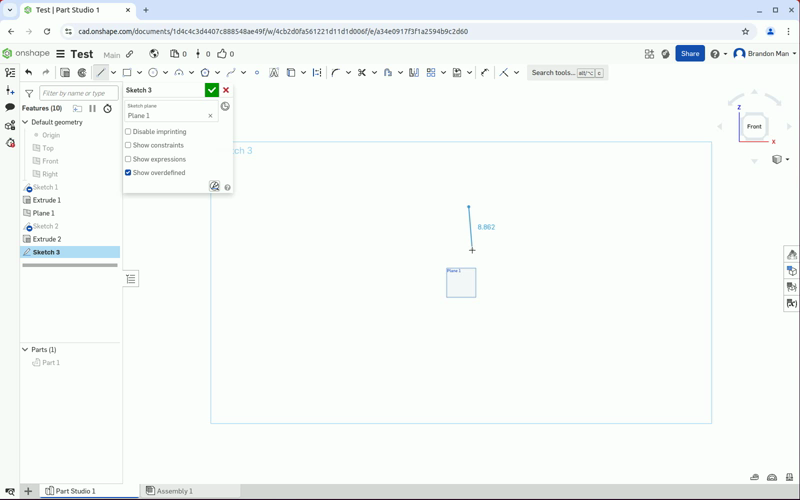
click(472, 249)
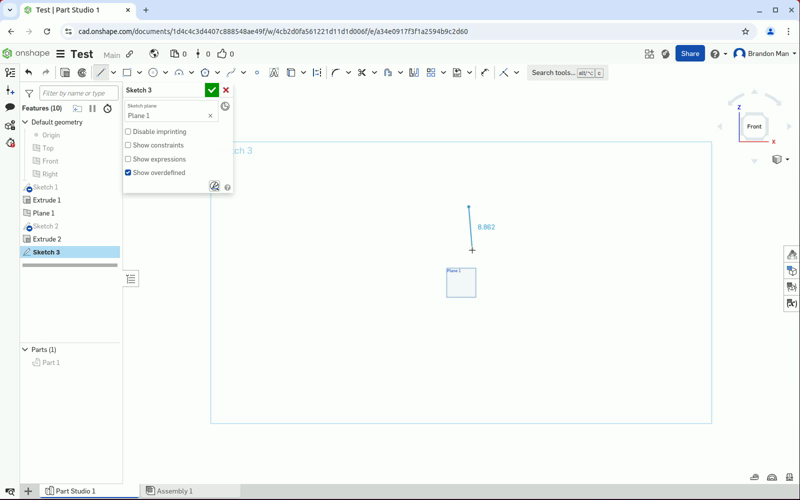
key_up(shift)
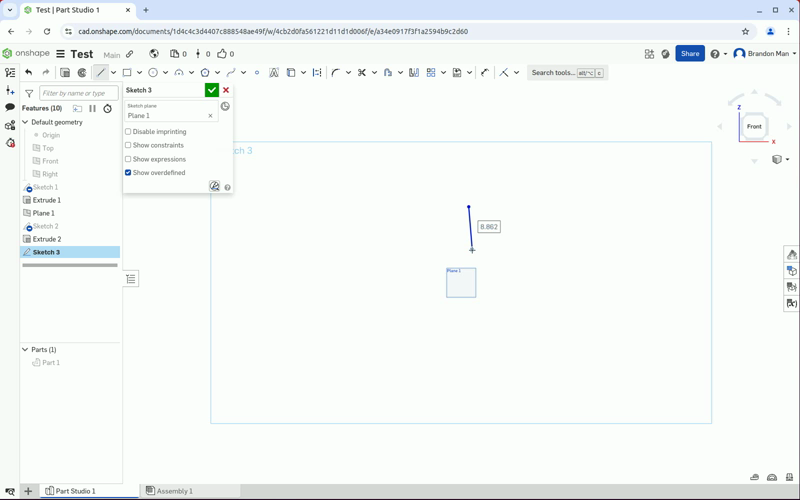
key_down(shift)
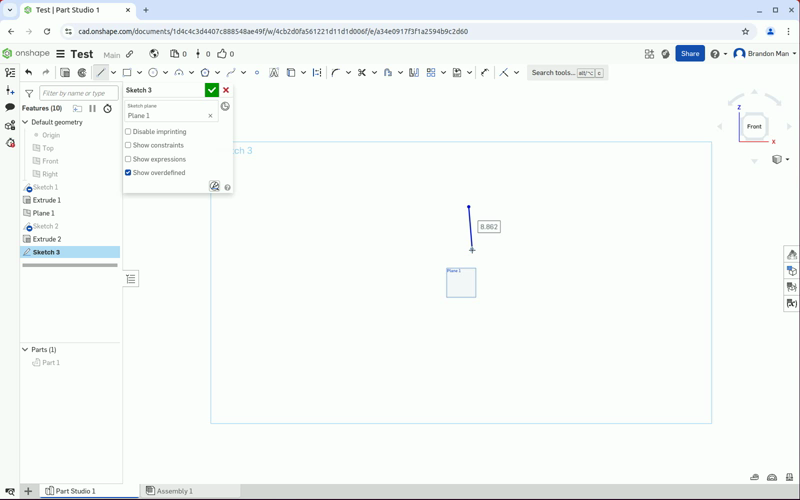
mouse_move(502, 249)
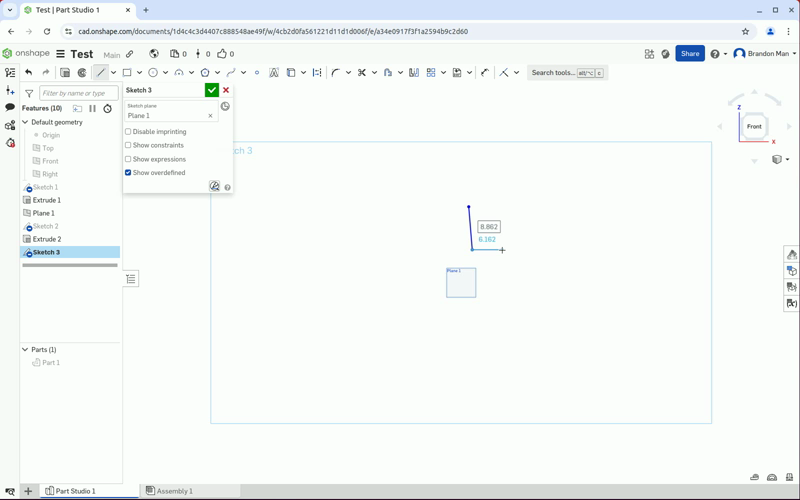
mouse_move(474, 249)
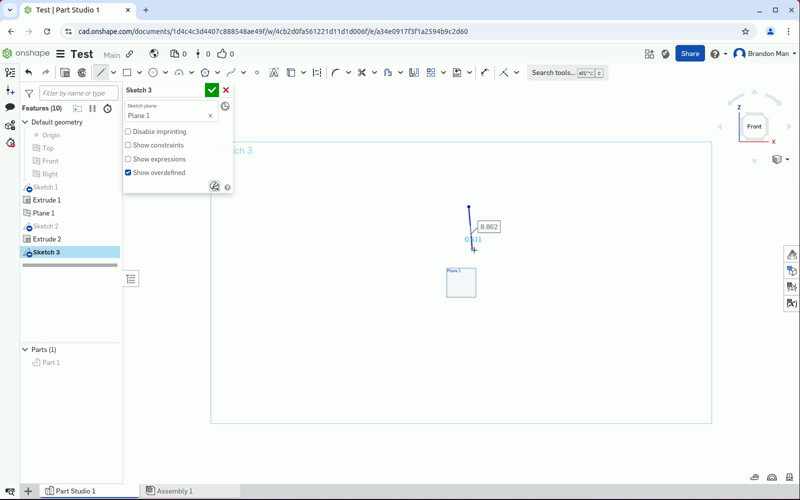
scroll(6)
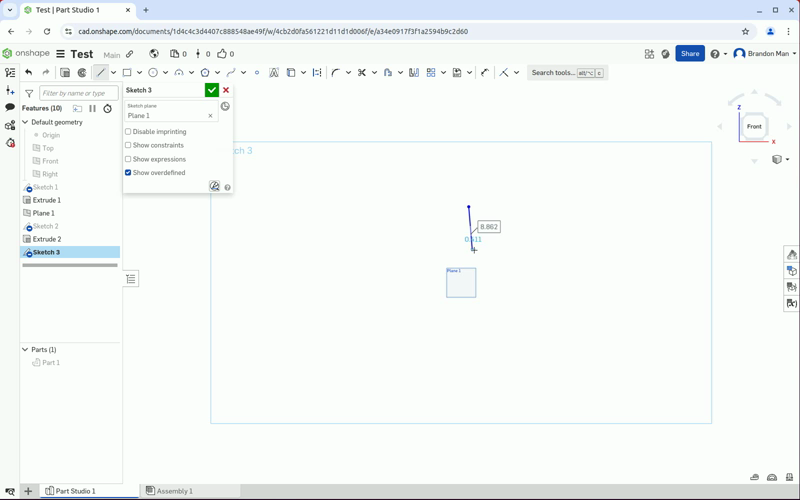
scroll(6)
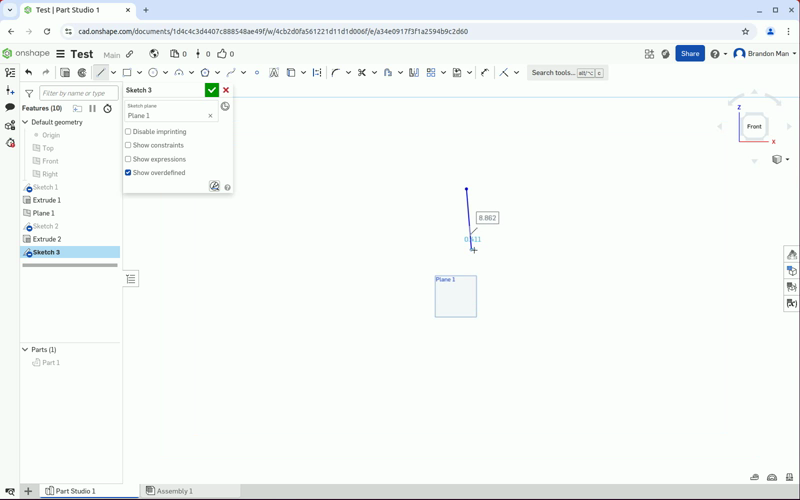
scroll(6)
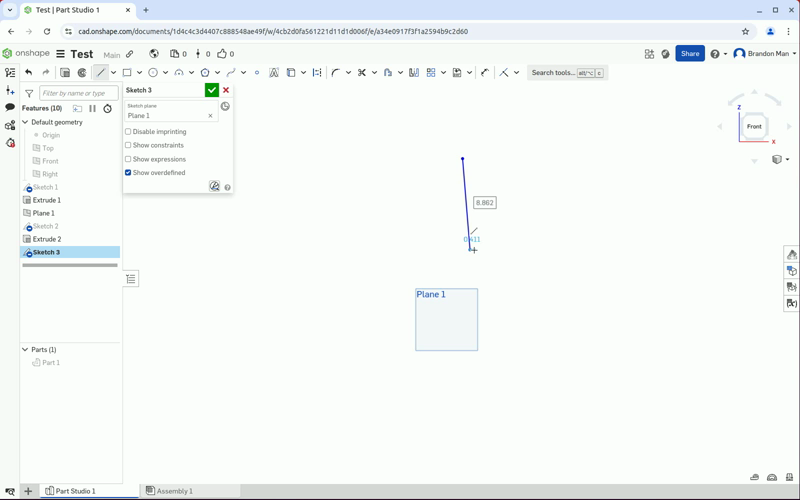
scroll(6)
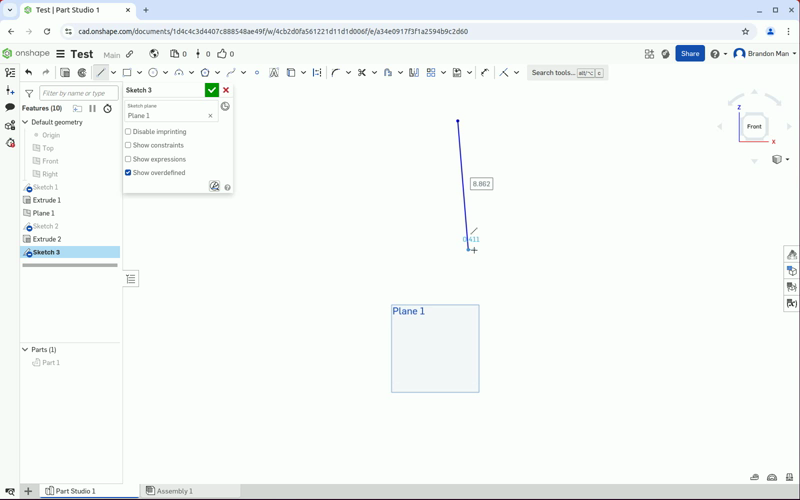
scroll(6)
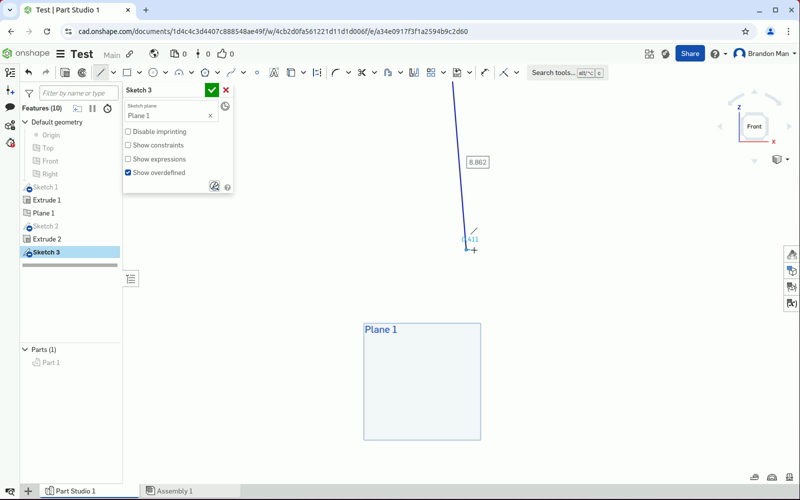
scroll(6)
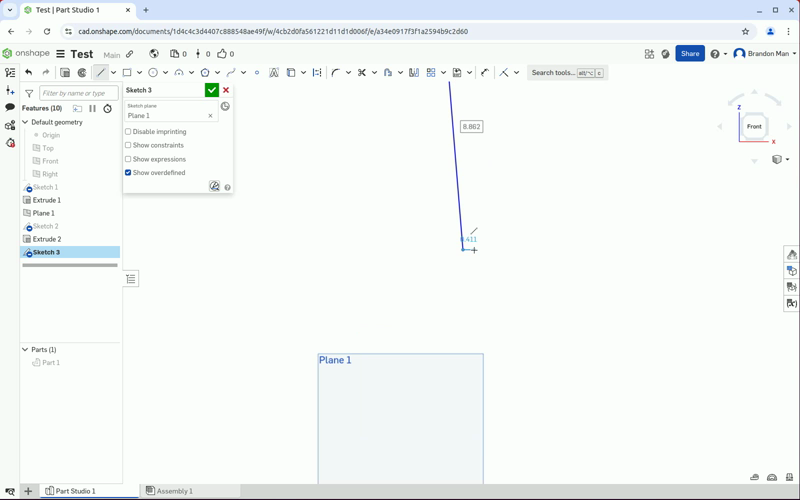
scroll(6)
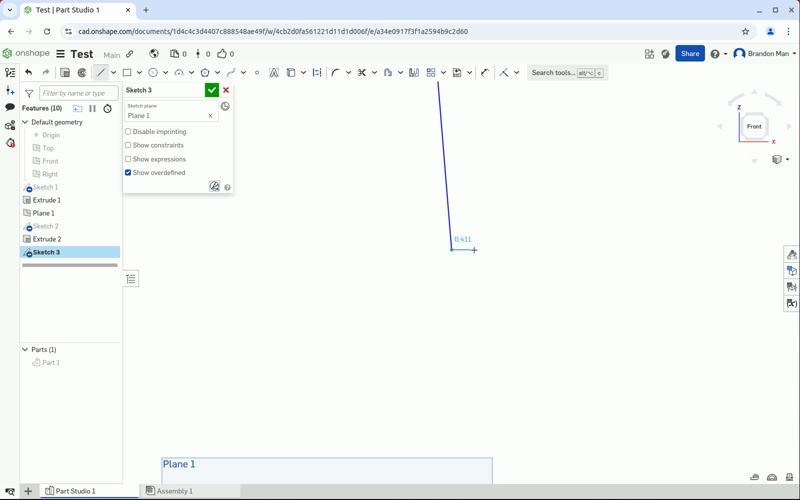
click(474, 249)
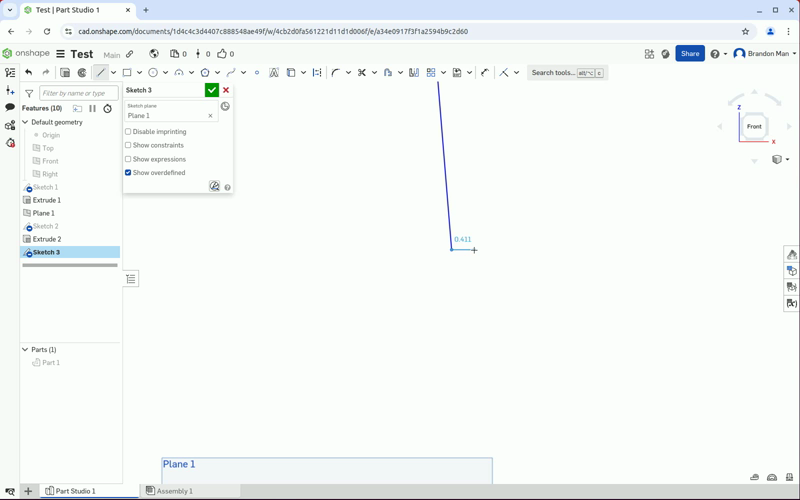
scroll(-6)
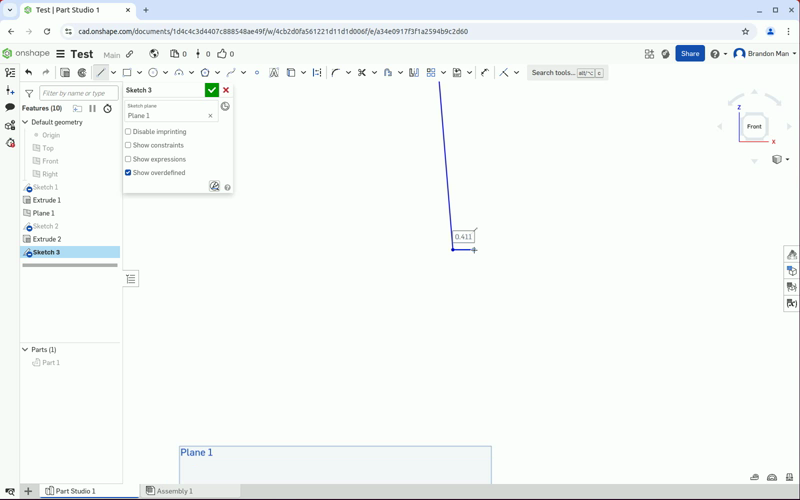
scroll(-6)
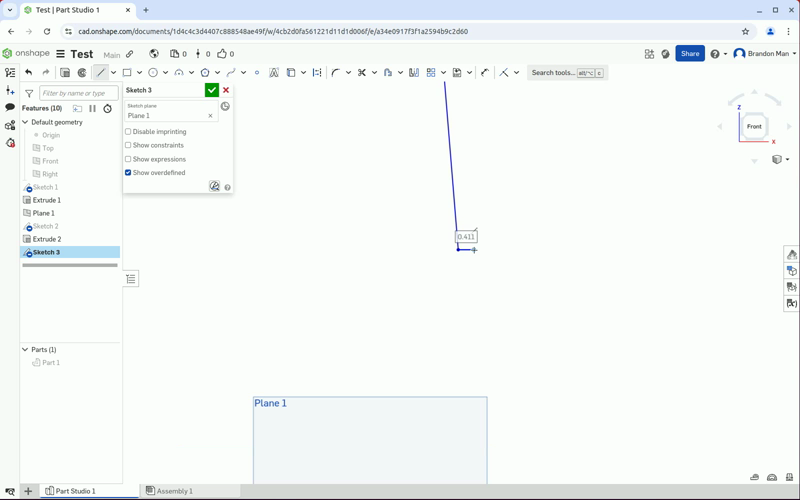
scroll(-6)
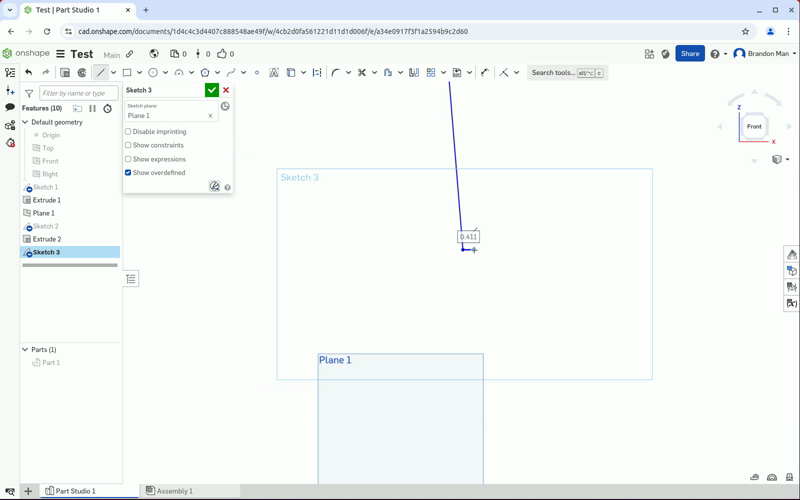
scroll(-6)
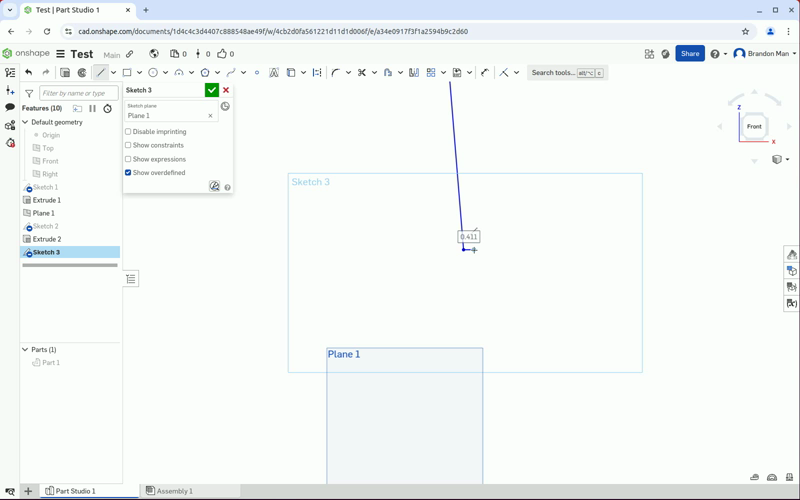
scroll(-6)
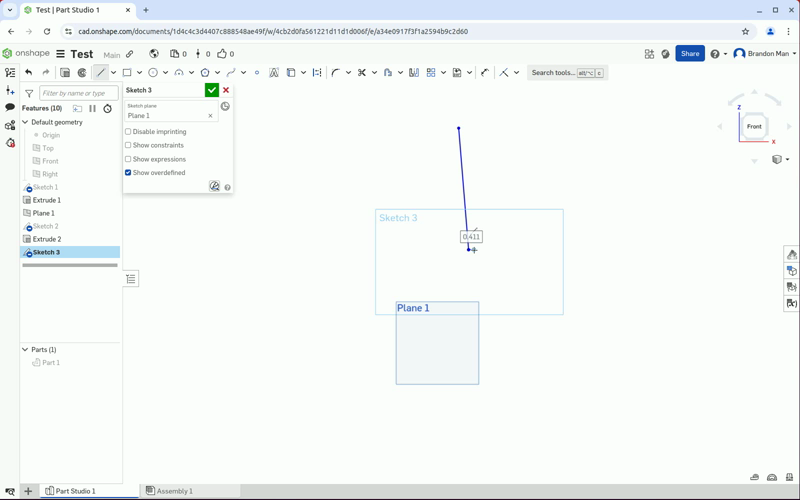
scroll(-6)
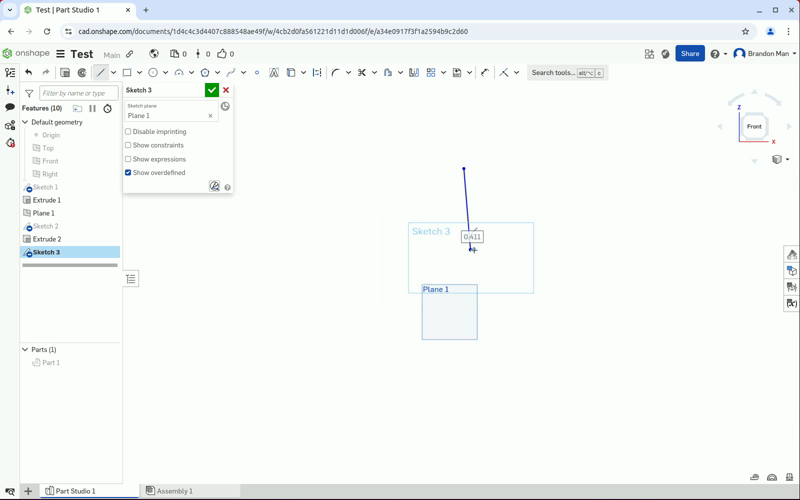
scroll(-6)
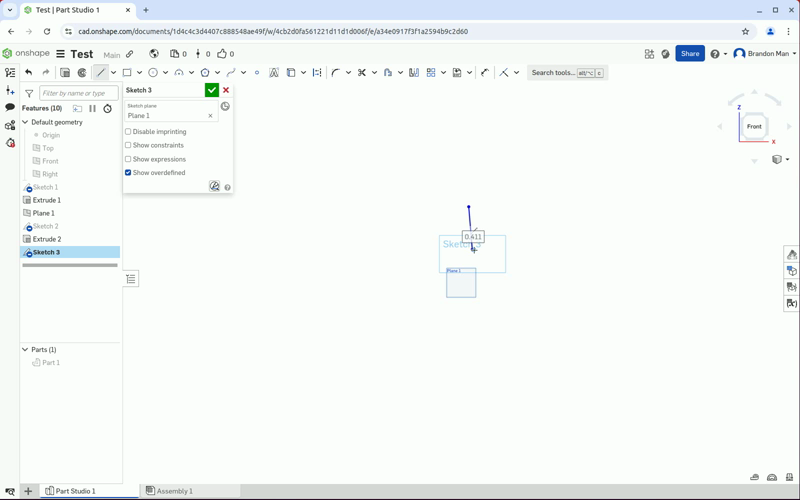
key_up(shift)
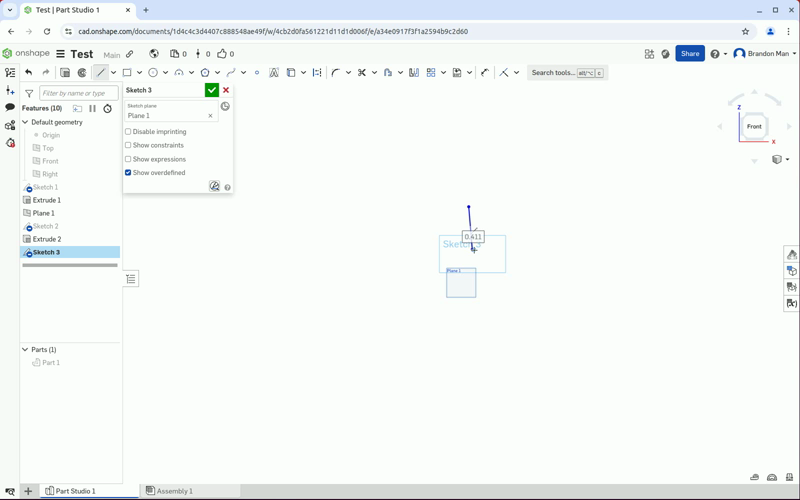
key_down(shift)
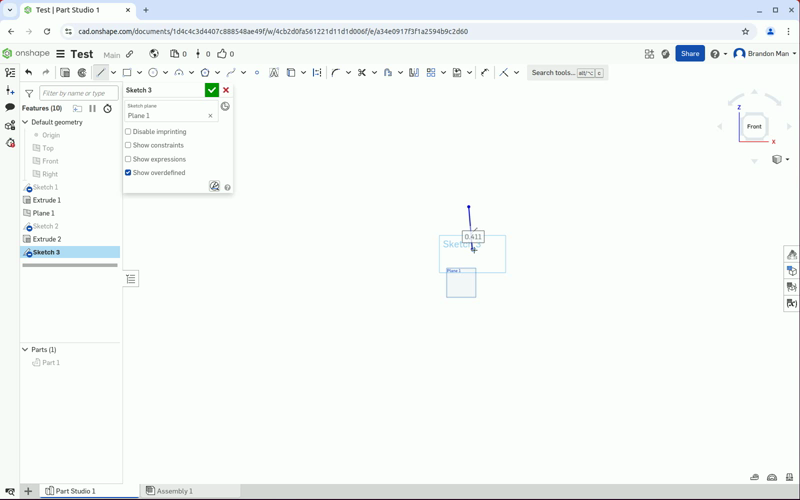
mouse_move(504, 249)
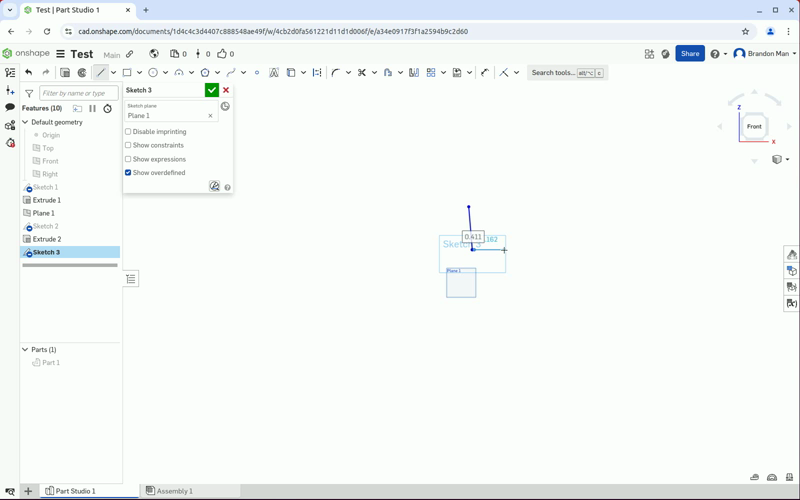
mouse_move(470, 206)
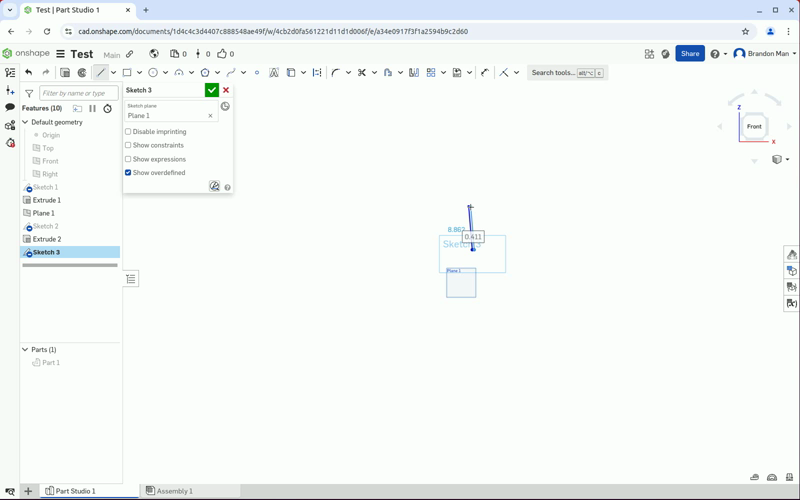
scroll(6)
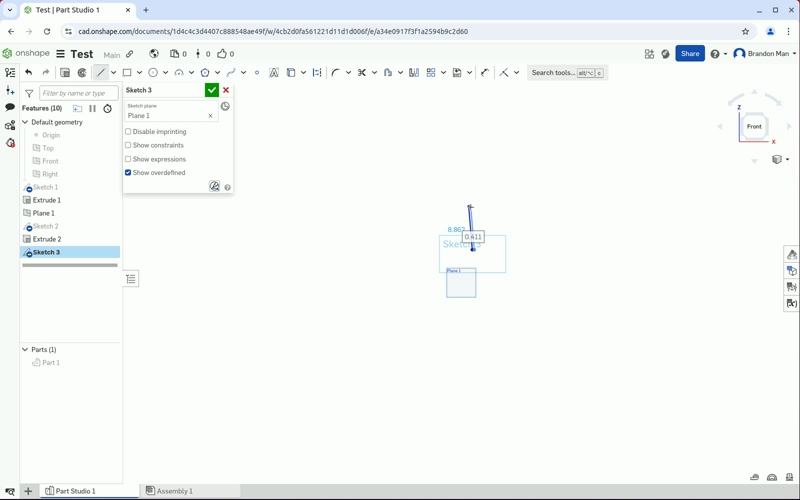
scroll(6)
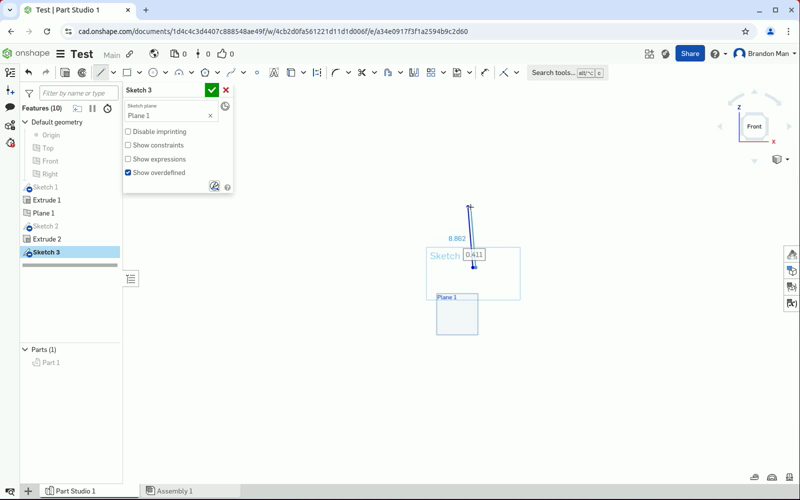
scroll(6)
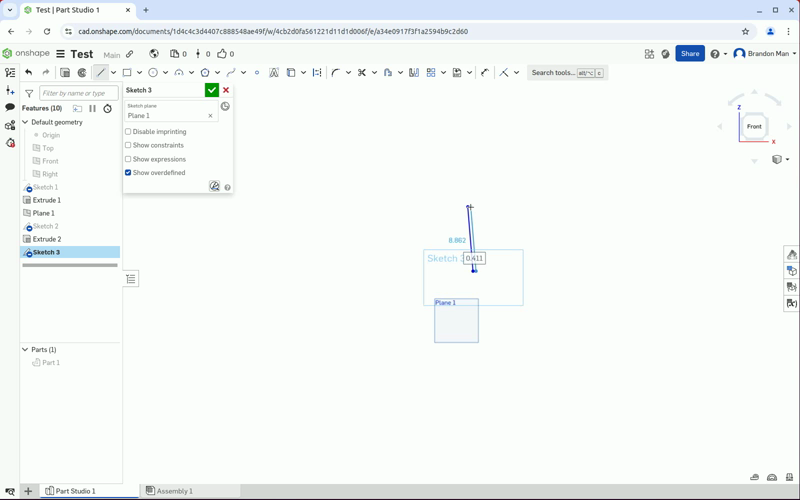
scroll(6)
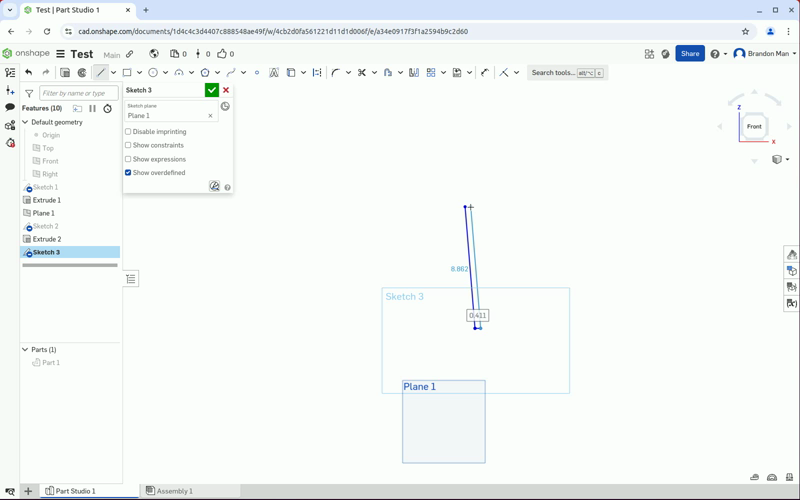
scroll(6)
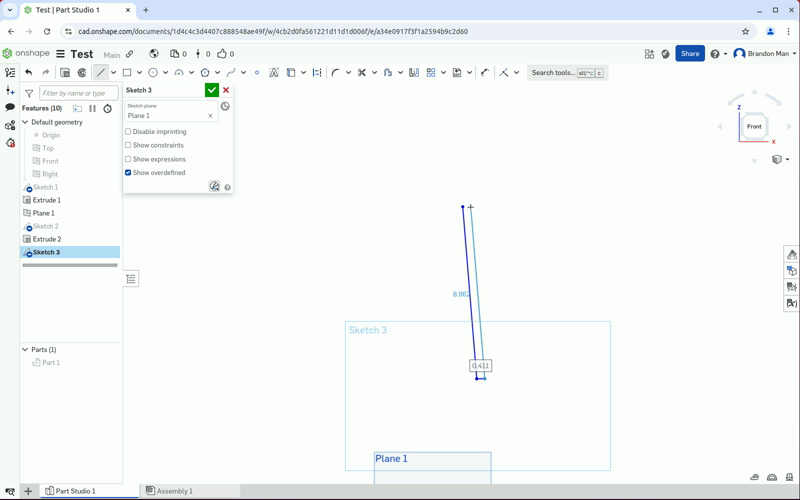
scroll(6)
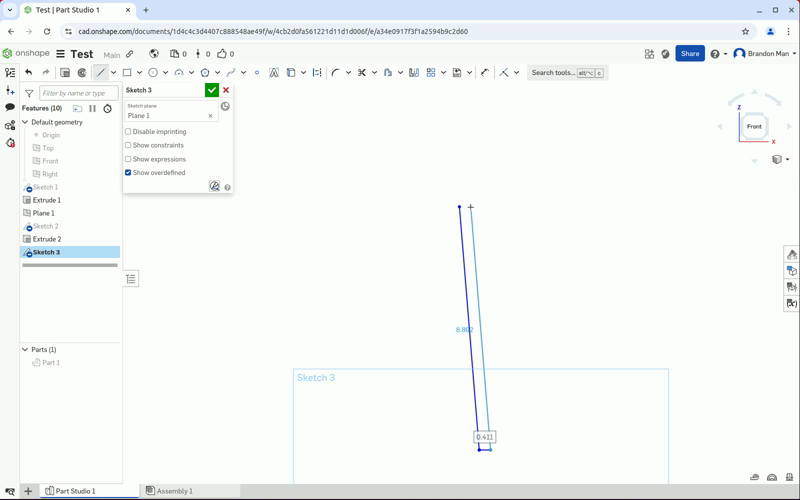
scroll(6)
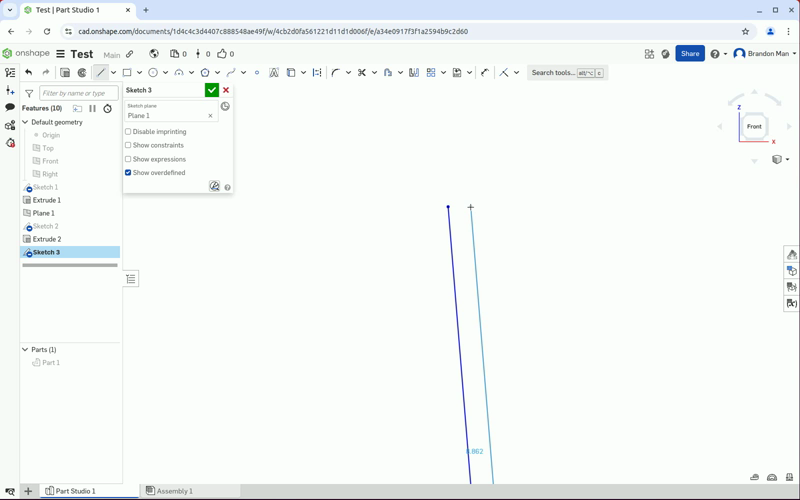
click(470, 206)
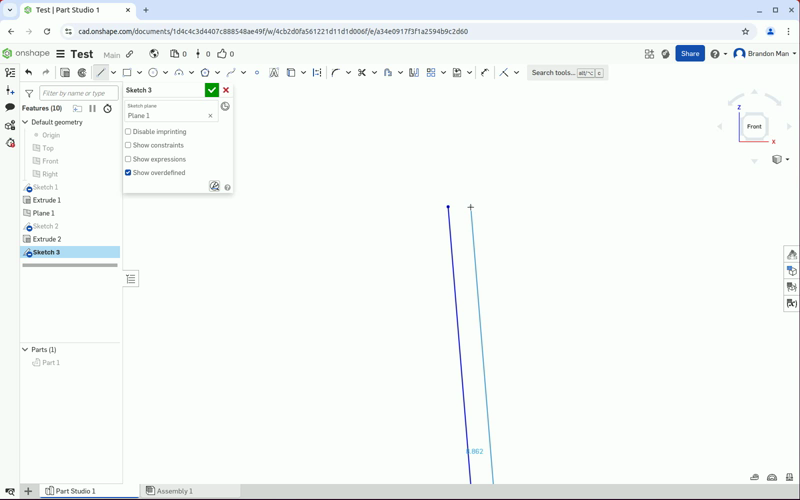
scroll(-6)
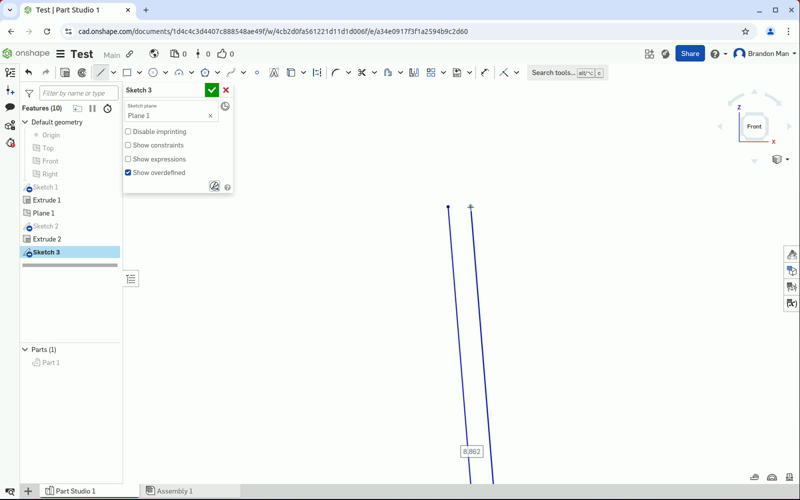
scroll(-6)
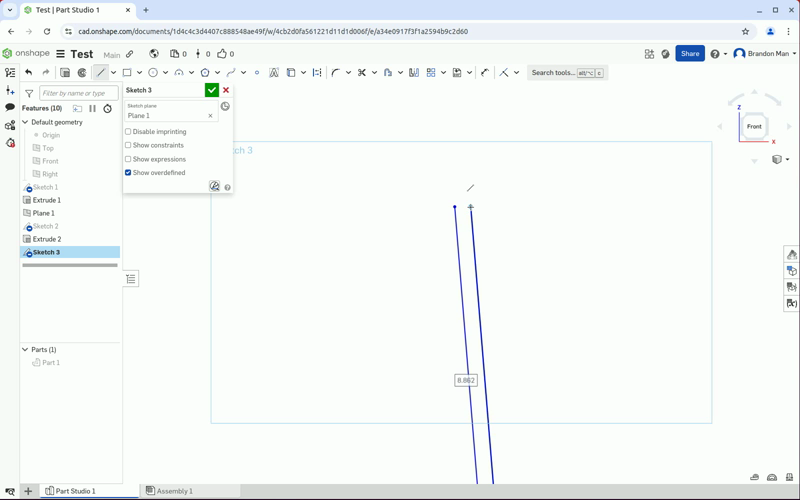
scroll(-6)
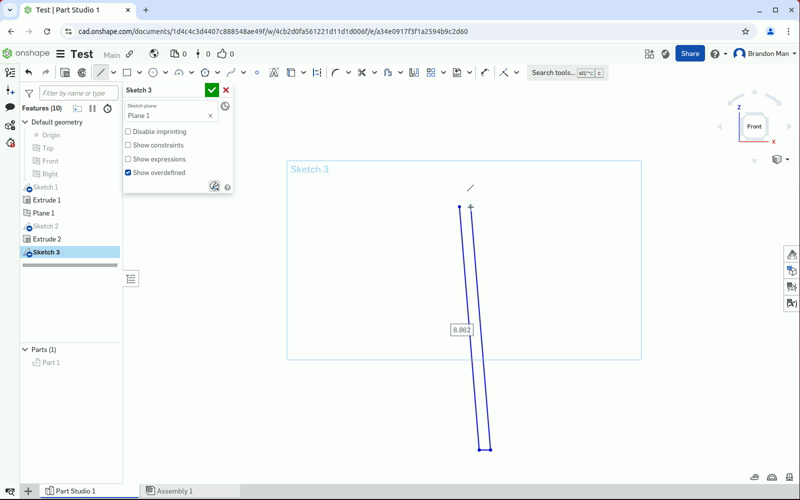
scroll(-6)
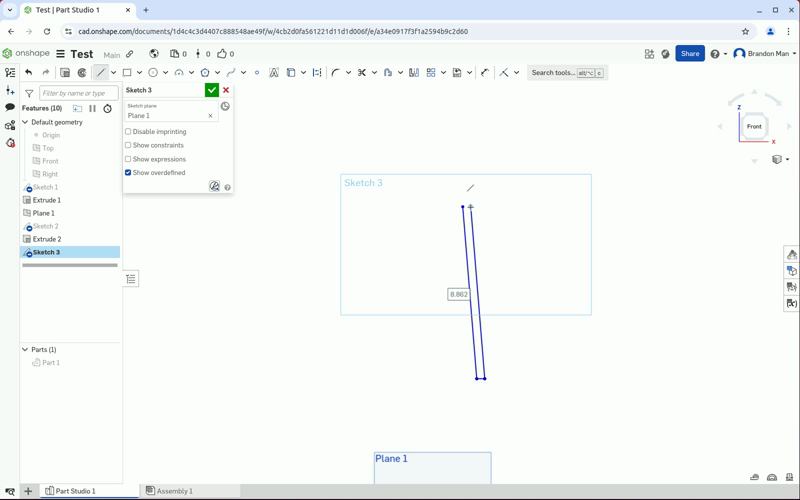
scroll(-6)
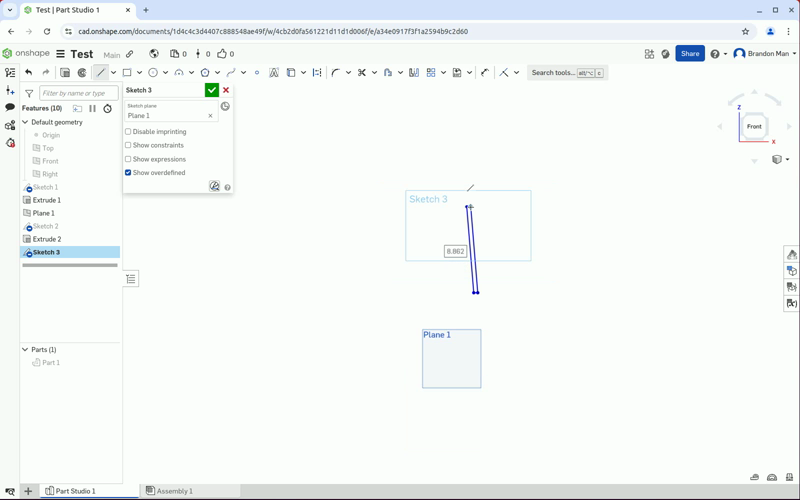
scroll(-6)
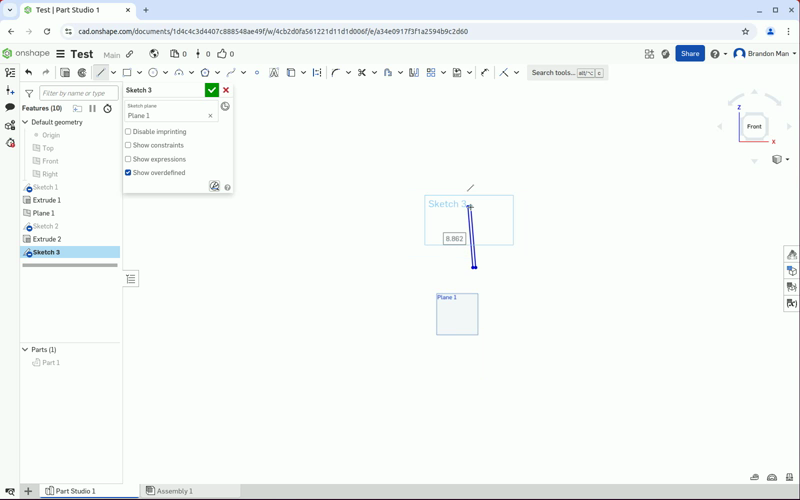
scroll(-6)
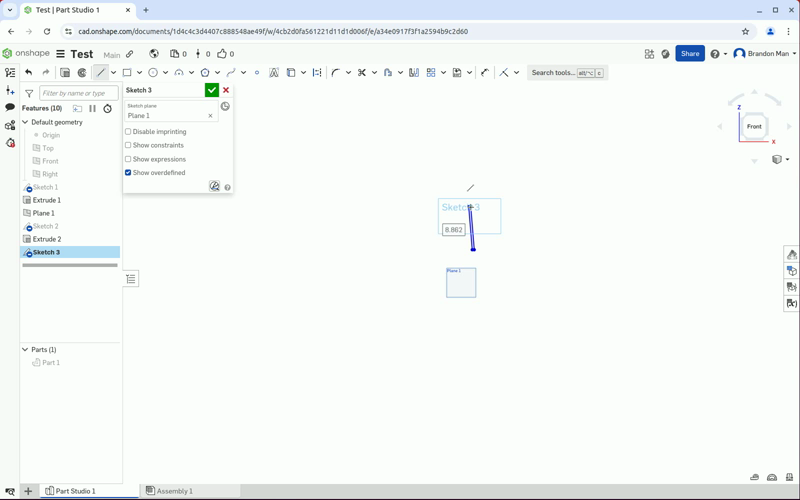
key_up(shift)
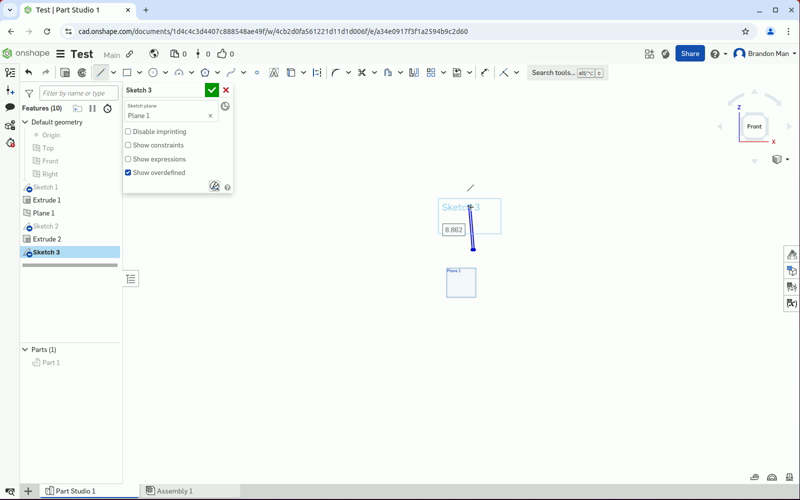
mouse_move(501, 206)
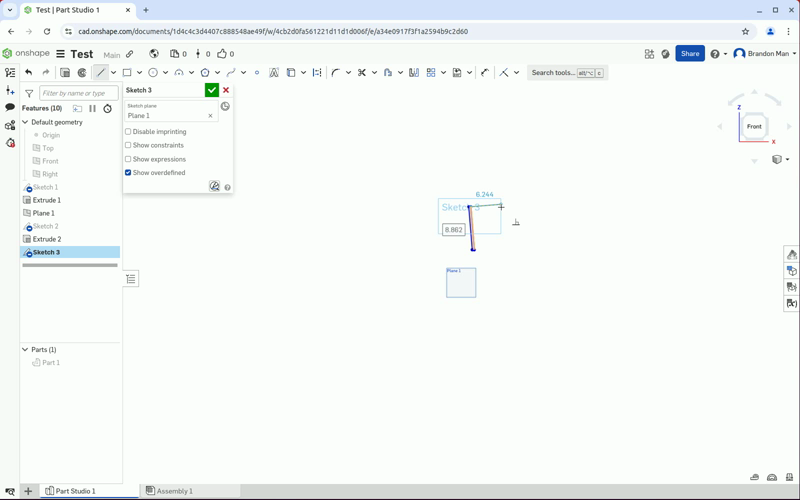
key_down(shift)
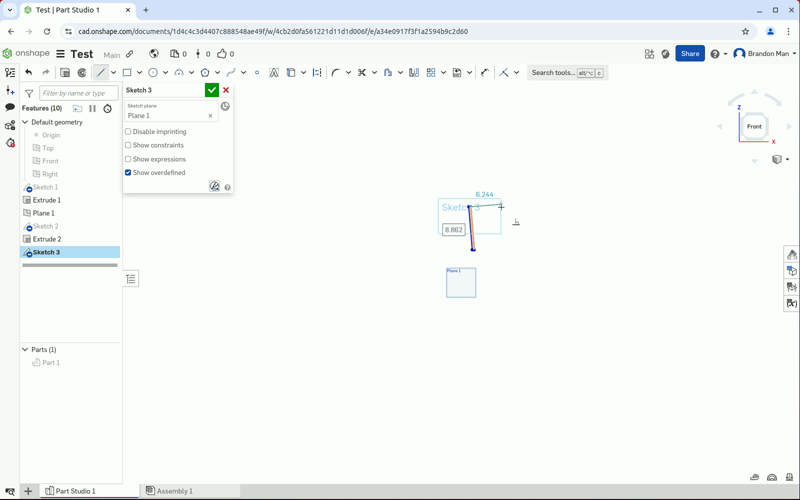
mouse_move(468, 206)
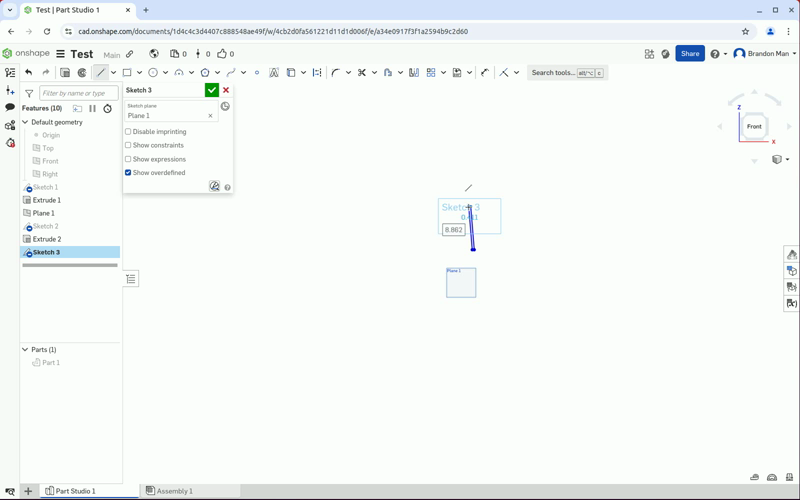
scroll(6)
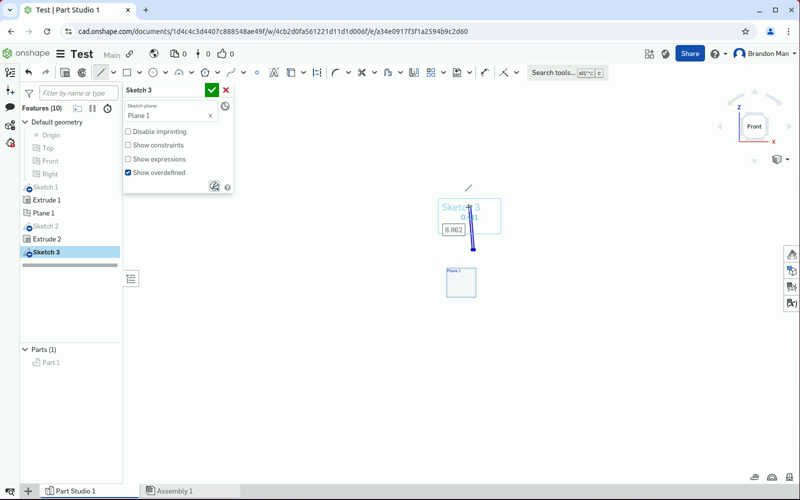
scroll(6)
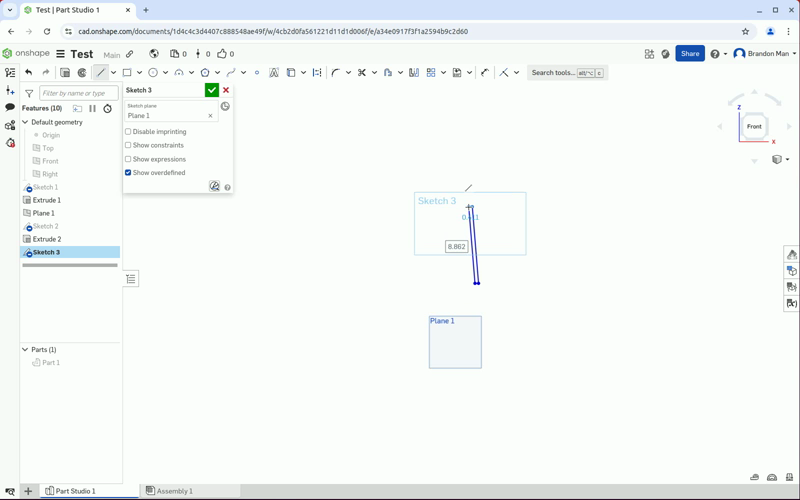
scroll(6)
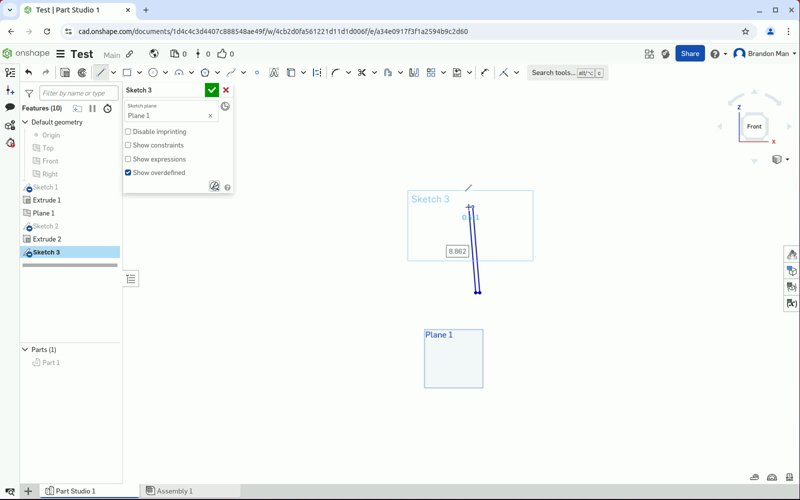
scroll(6)
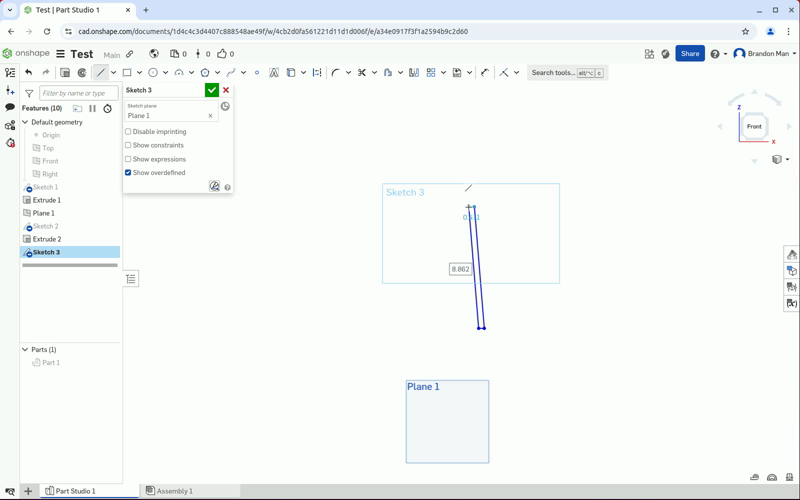
scroll(6)
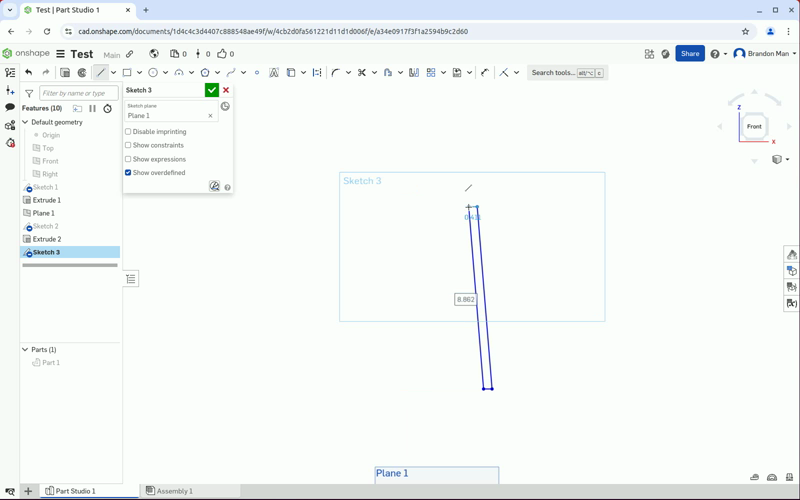
scroll(6)
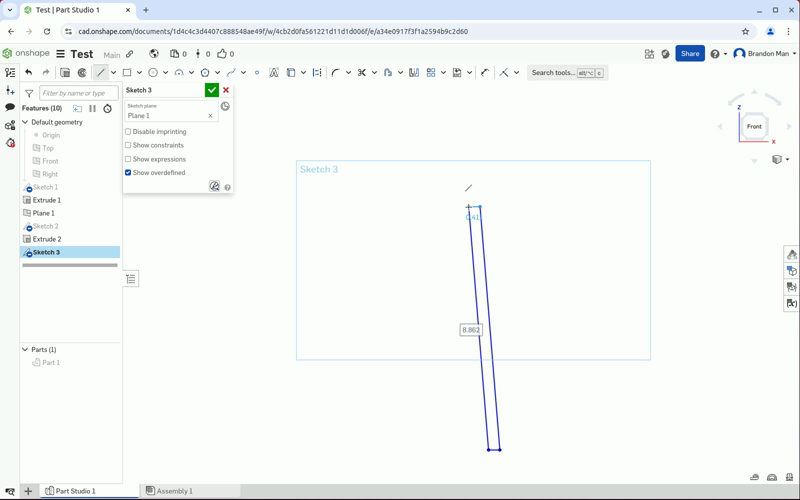
scroll(6)
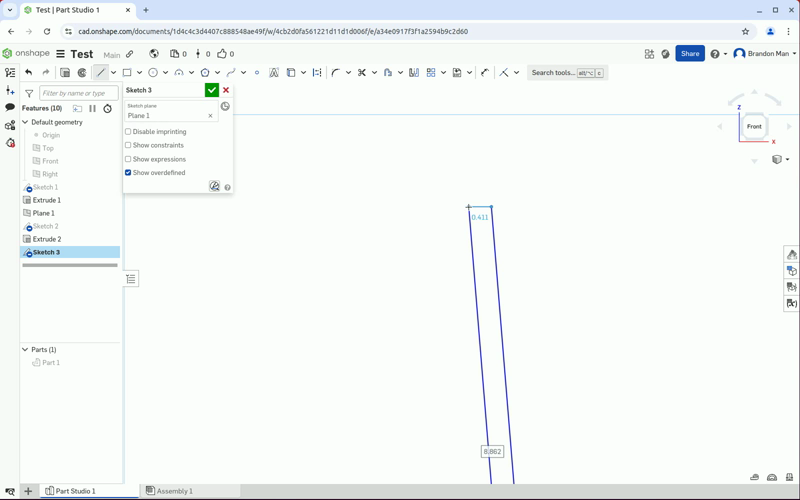
key_up(shift)
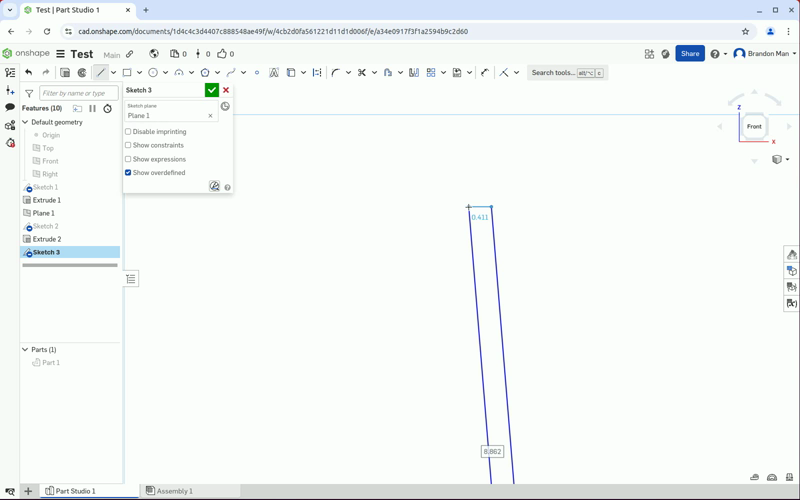
click(468, 206)
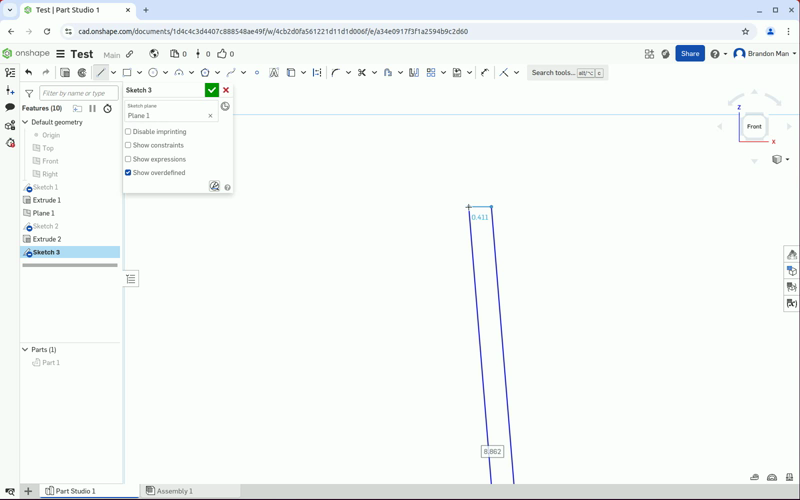
scroll(-6)
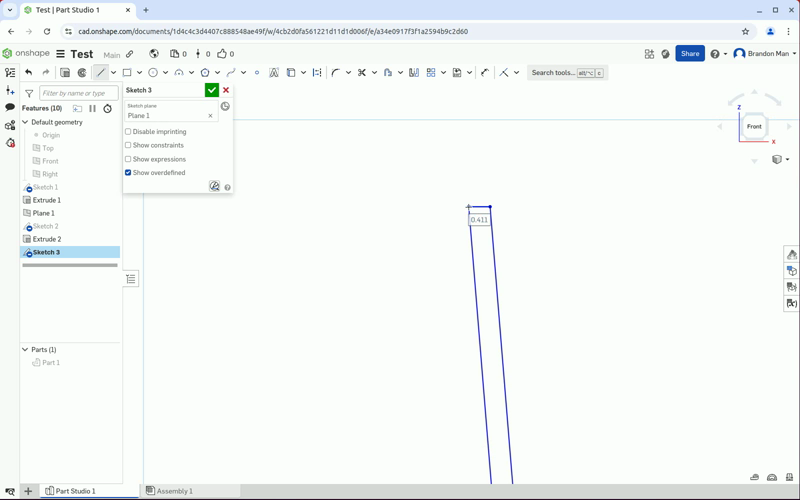
scroll(-6)
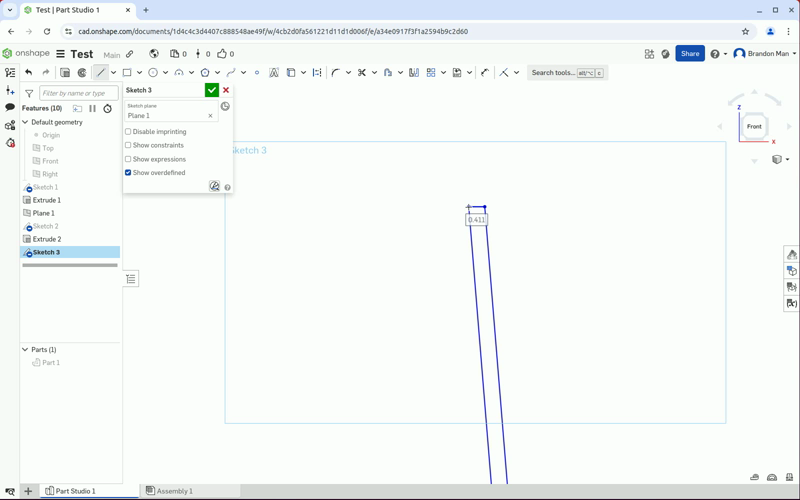
scroll(-6)
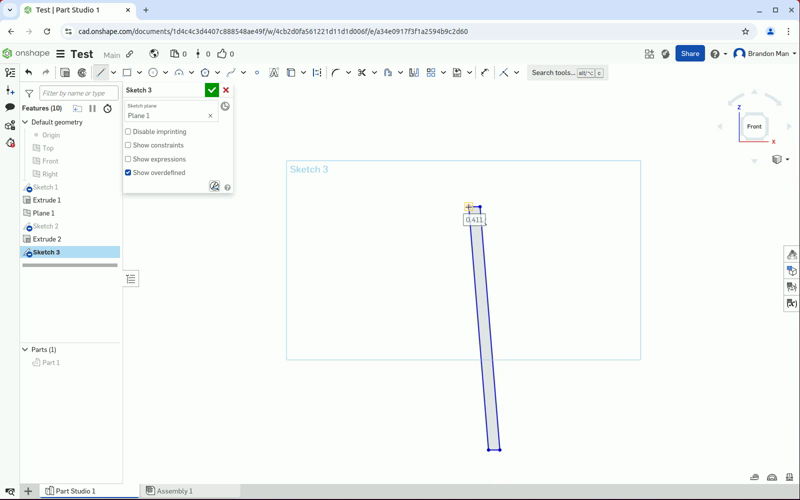
scroll(-6)
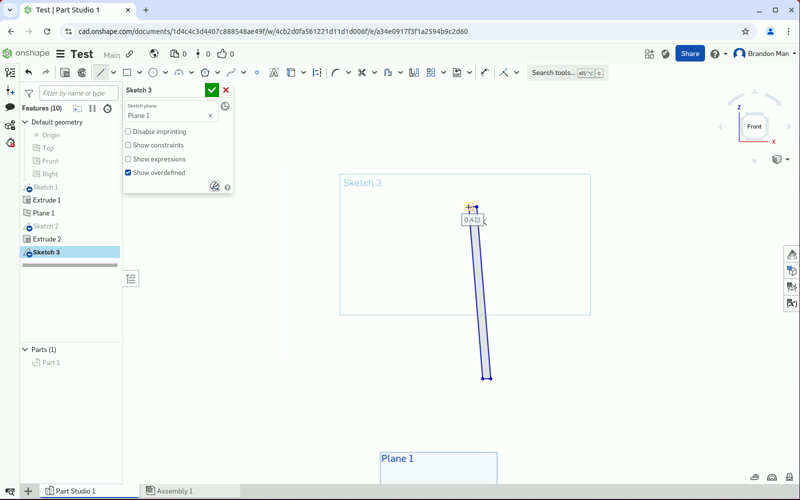
scroll(-6)
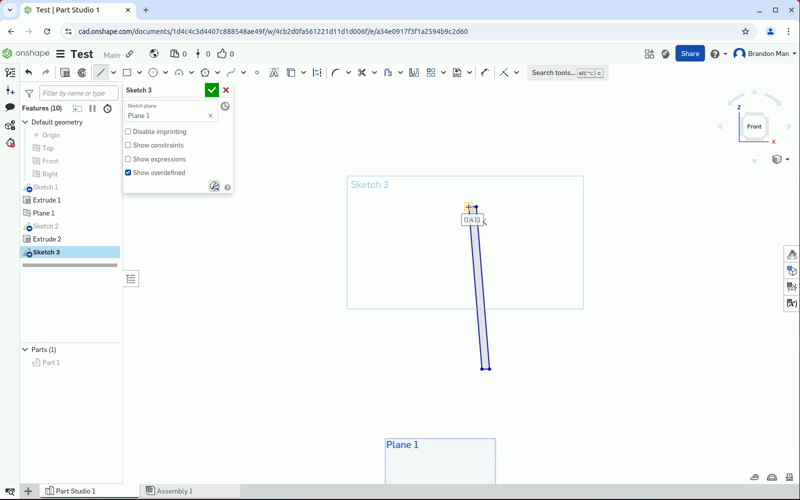
scroll(-6)
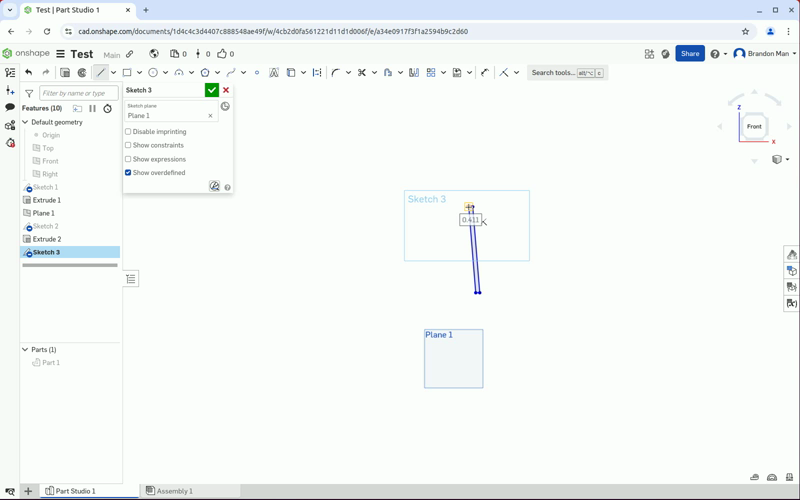
scroll(-6)
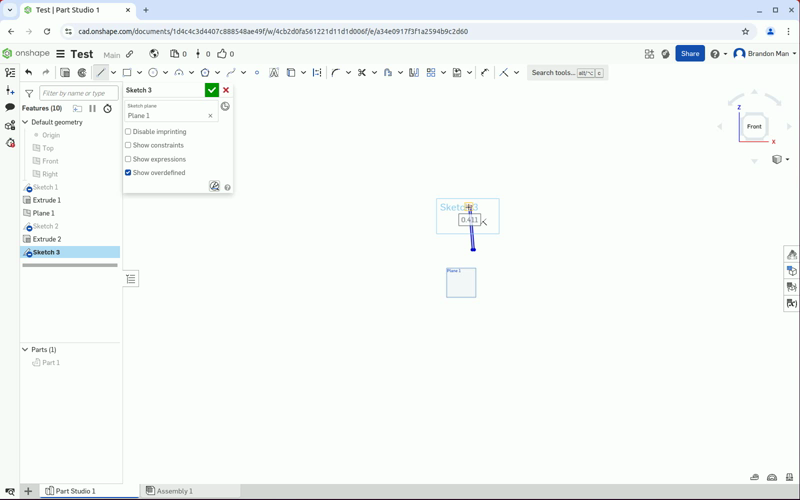
key(esc)
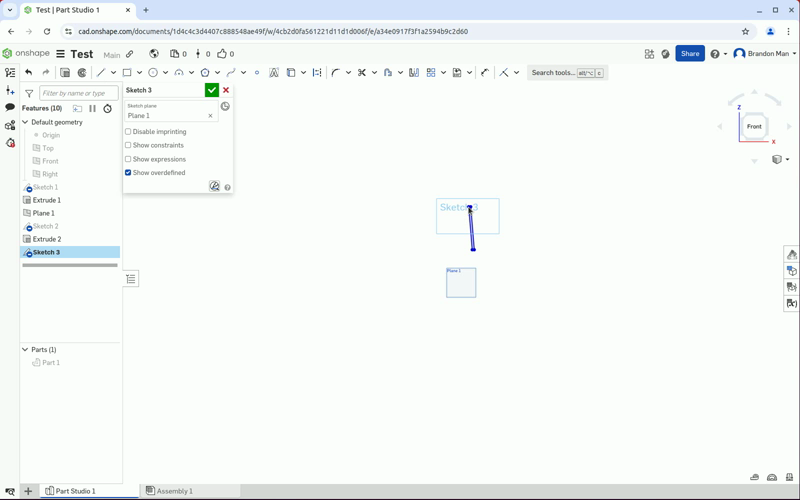
mouse_move(471, 229)
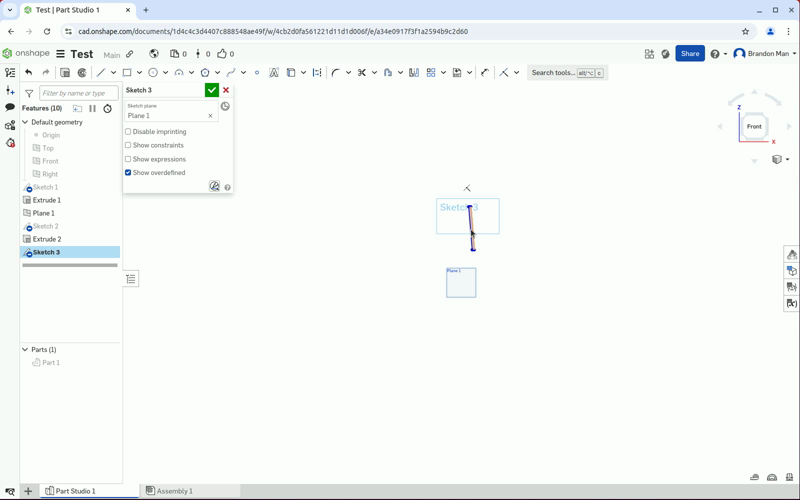
scroll(6)
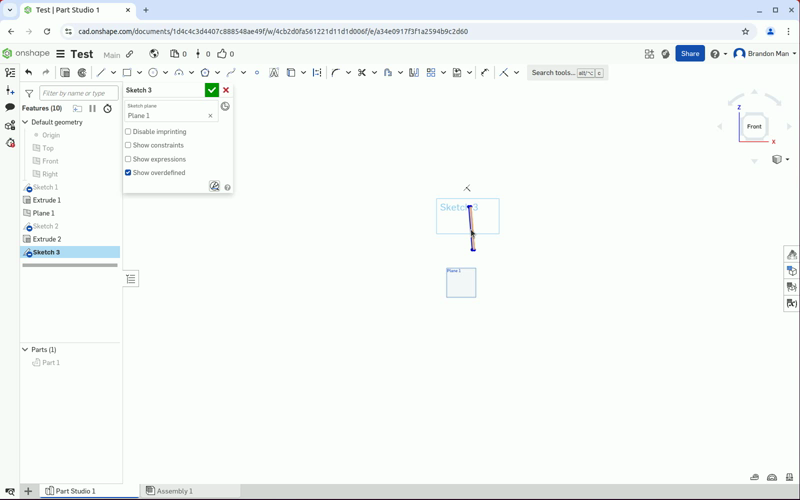
scroll(6)
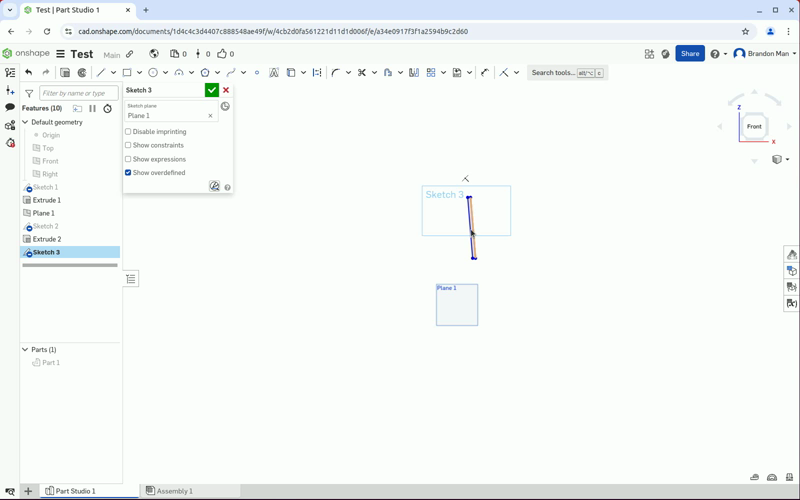
scroll(6)
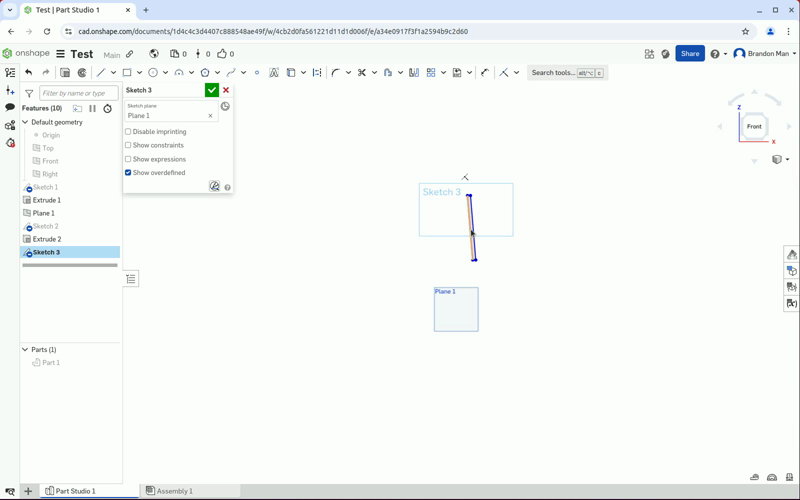
scroll(6)
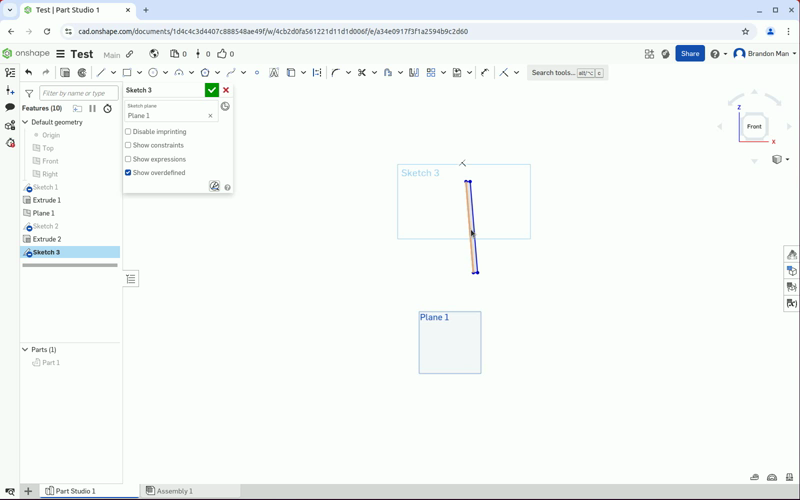
scroll(6)
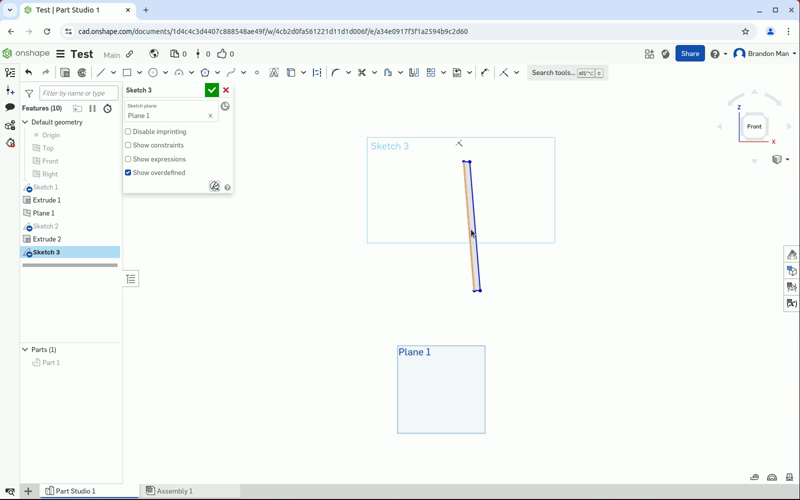
scroll(6)
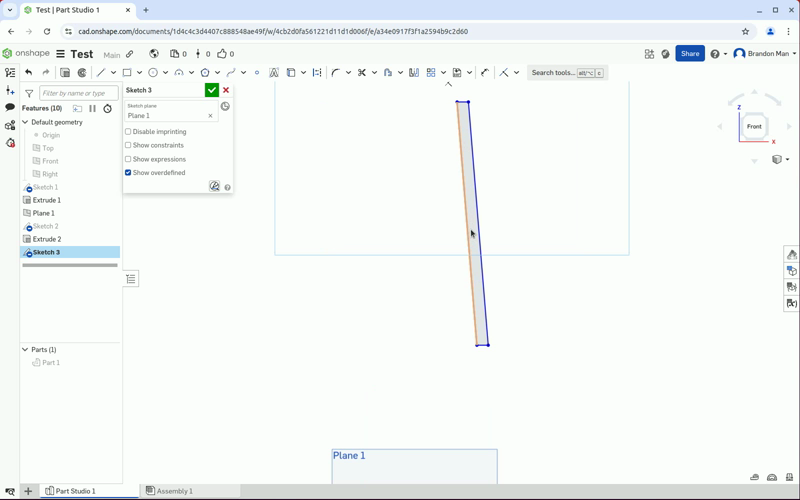
scroll(6)
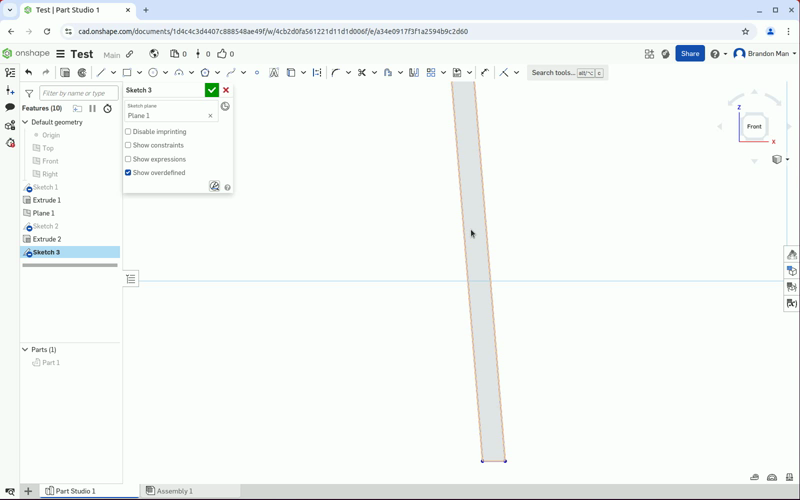
click(471, 229)
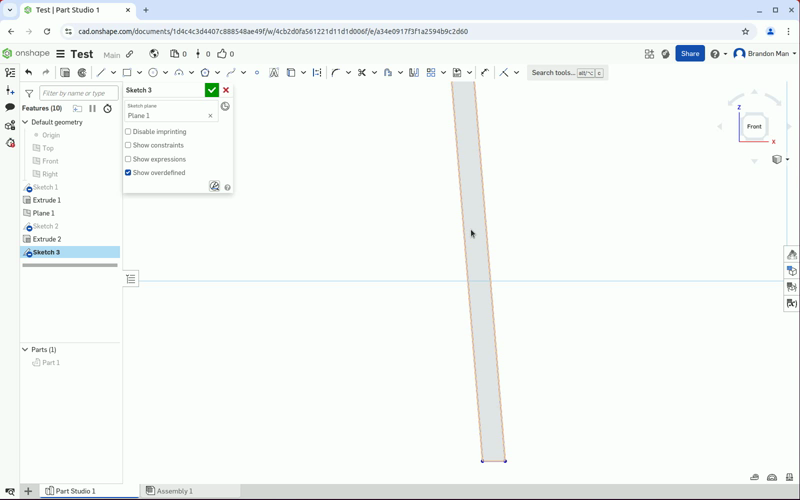
scroll(-6)
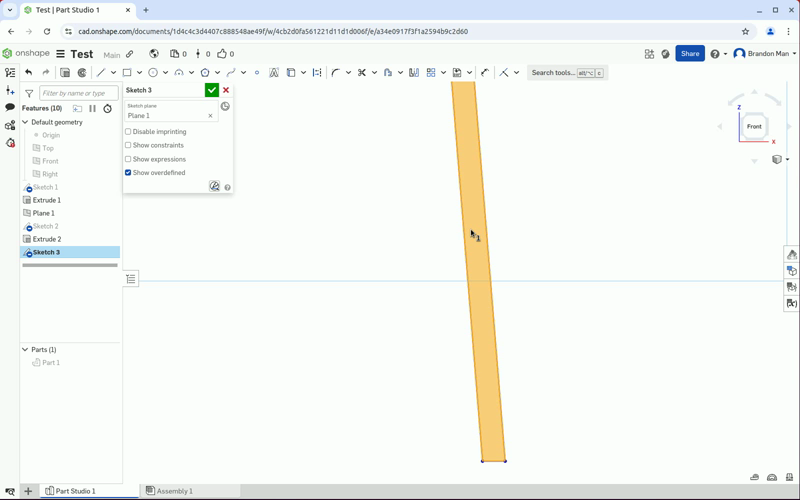
scroll(-6)
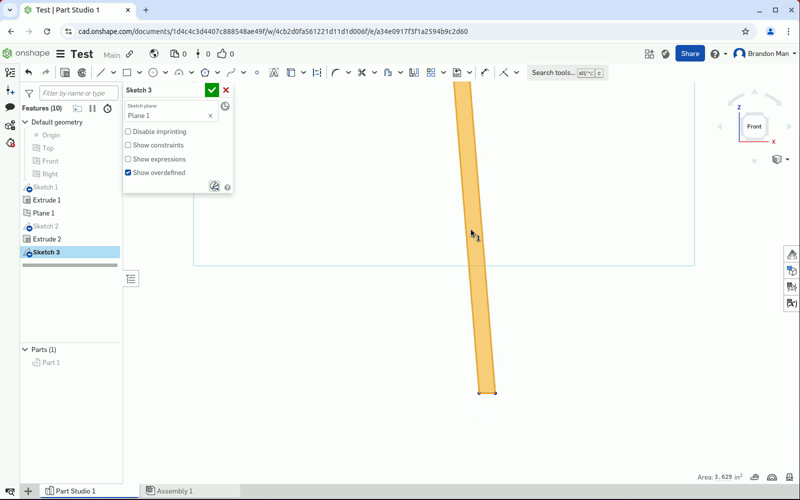
scroll(-6)
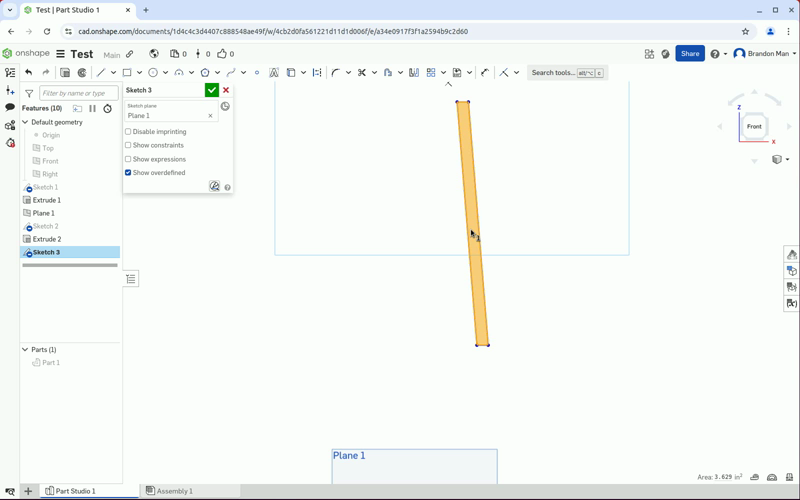
scroll(-6)
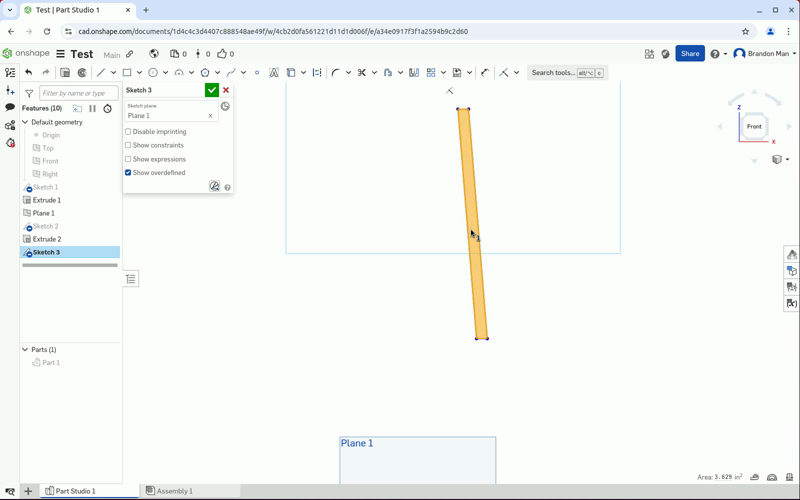
scroll(-6)
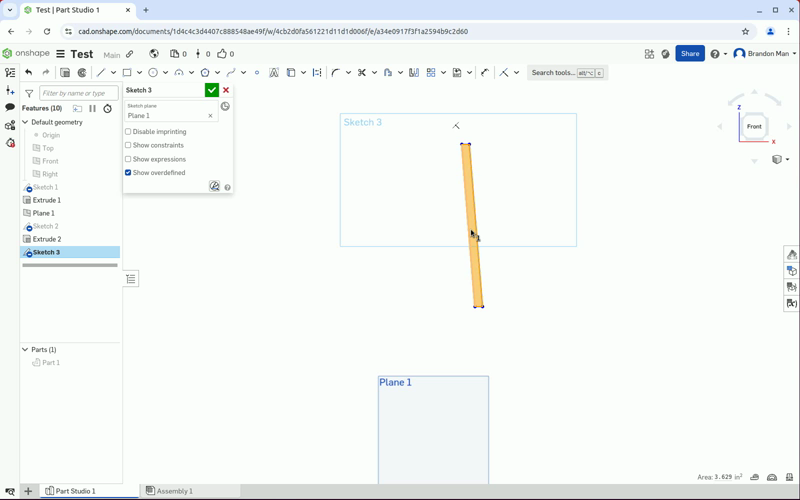
scroll(-6)
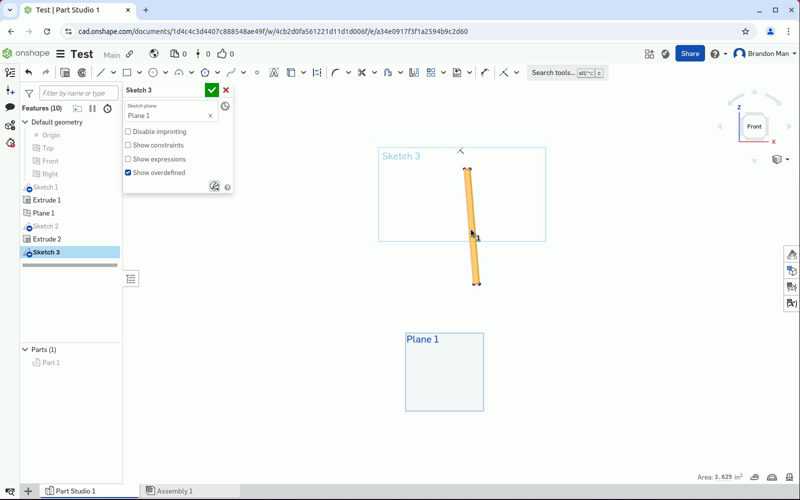
scroll(-6)
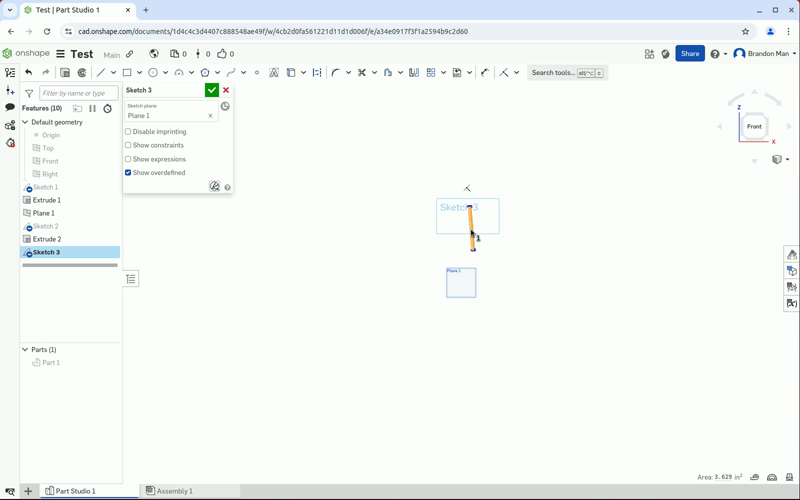
mouse_move(73, 352)
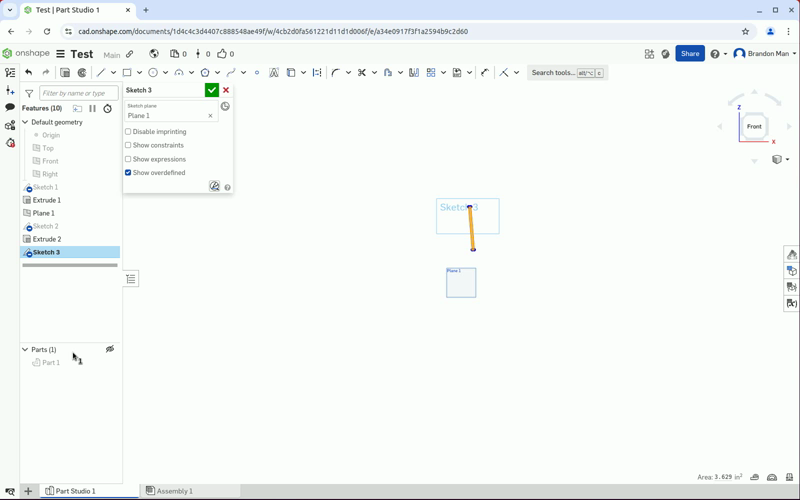
key(shift+y)
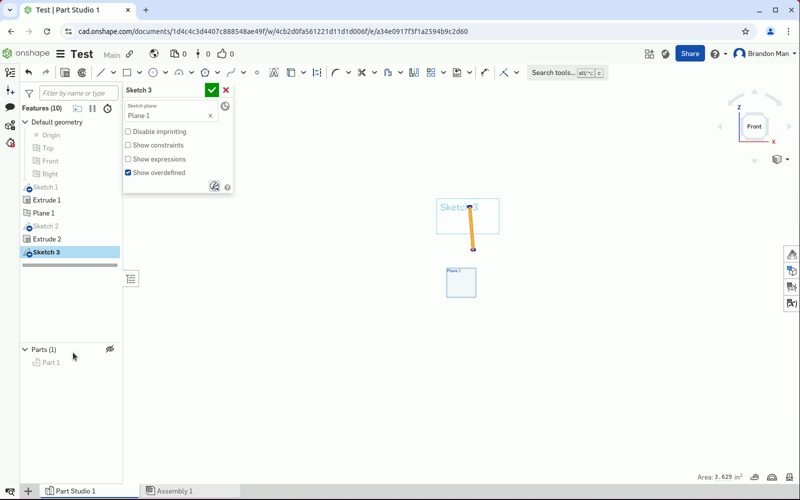
key(shift+e)
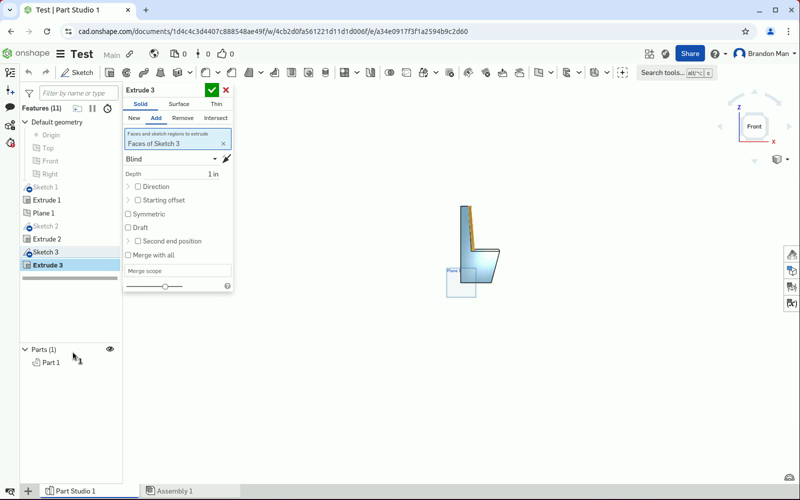
mouse_move(143, 106)
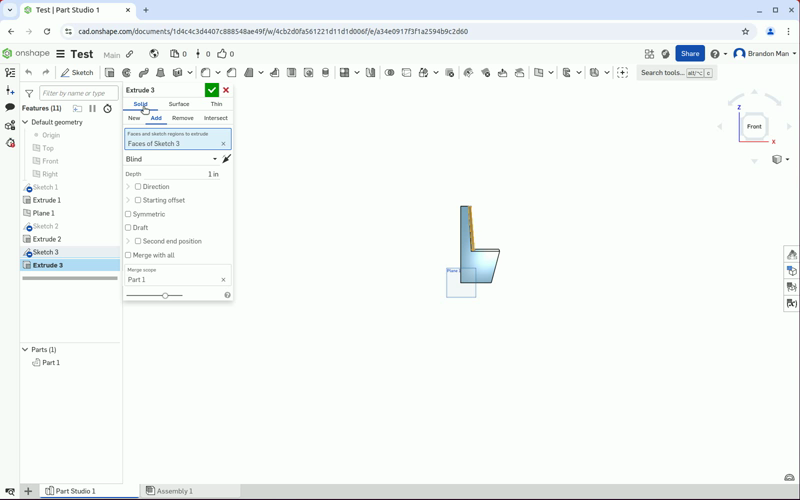
click(143, 106)
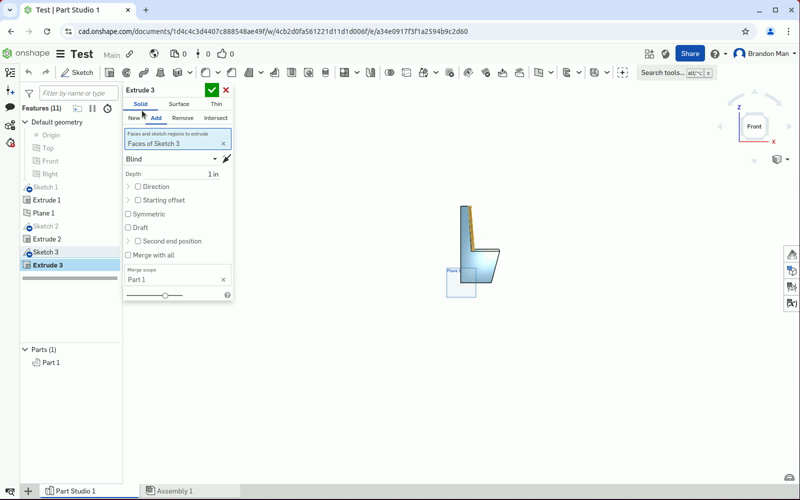
mouse_move(137, 120)
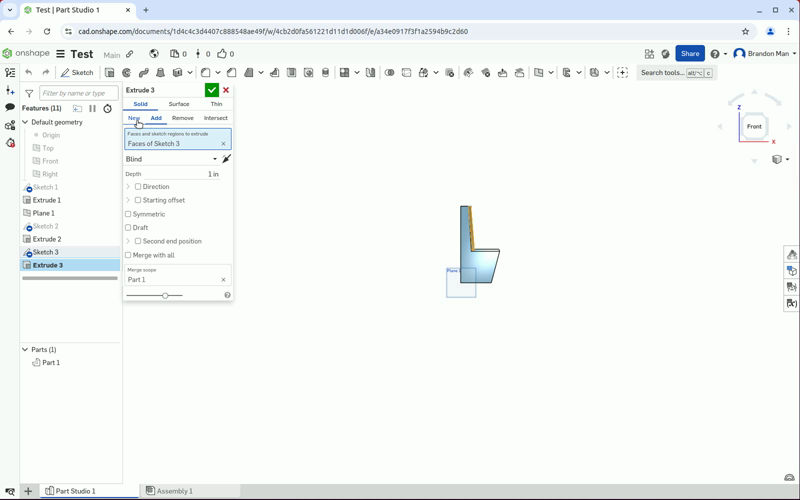
click(137, 120)
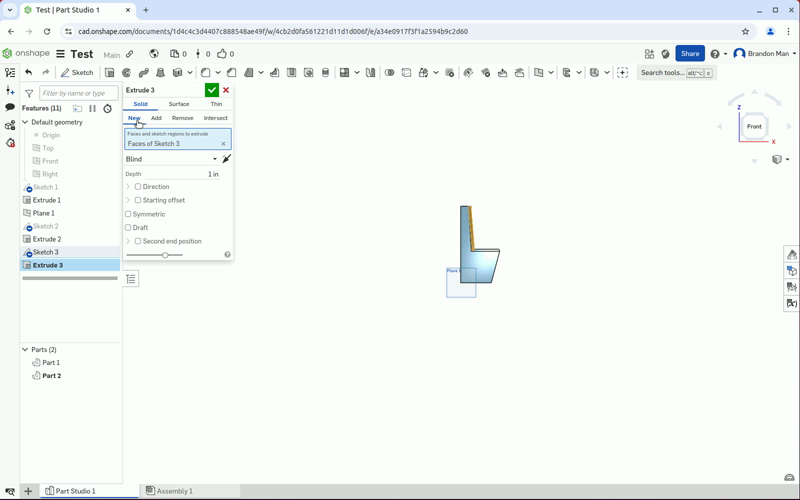
key(tab, 4)
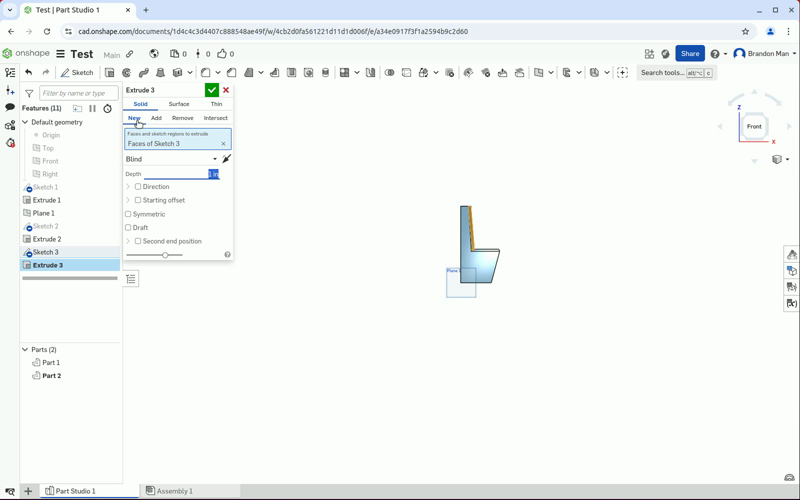
text(-23.59)
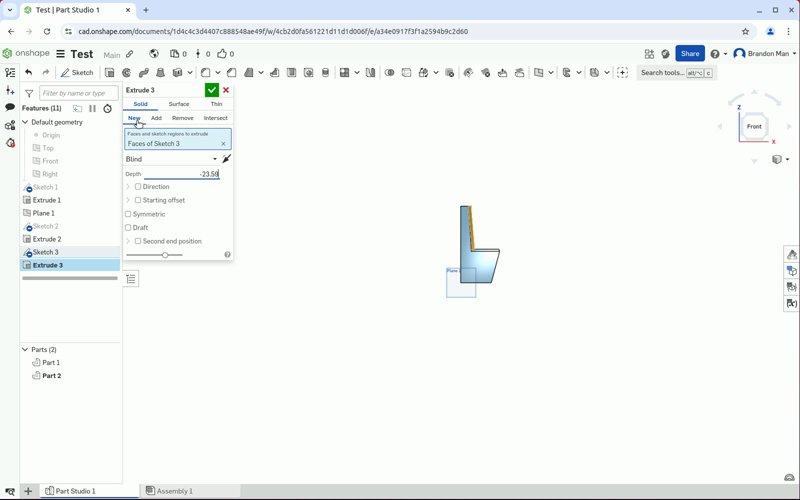
key(enter)
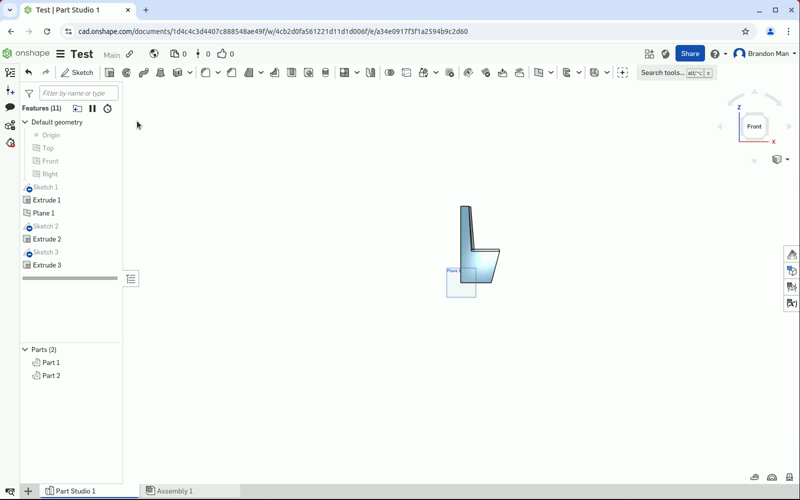
key(shift+h)
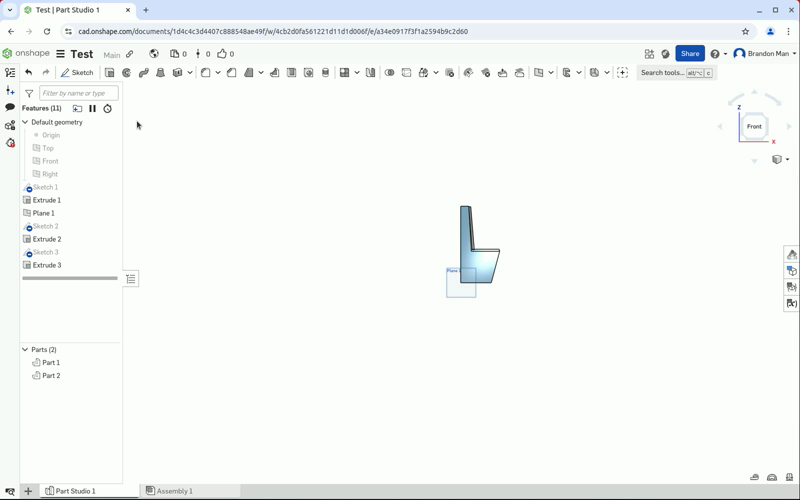
key(shift+h)
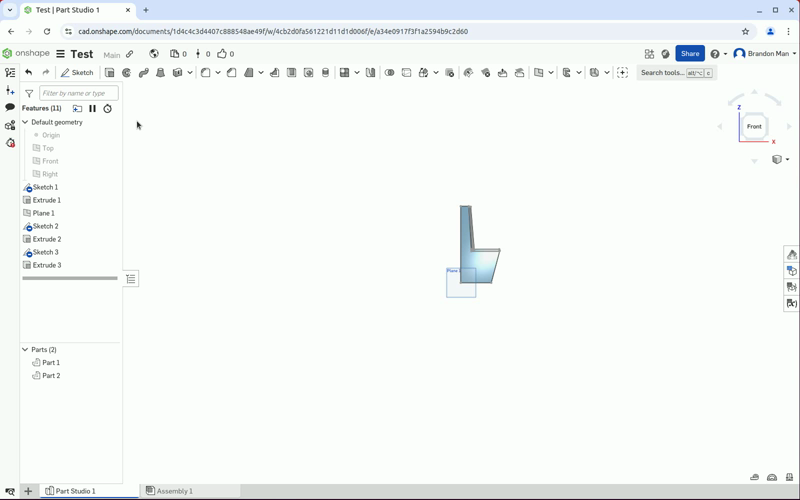
key(shift+7)
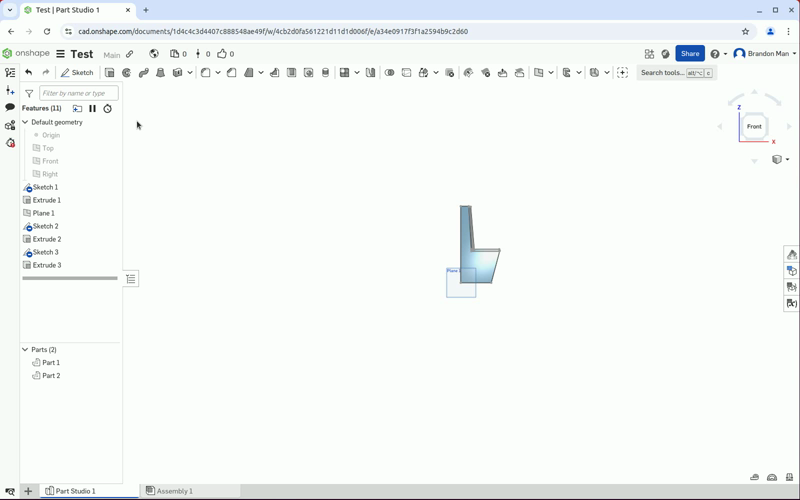
key(left, 2)
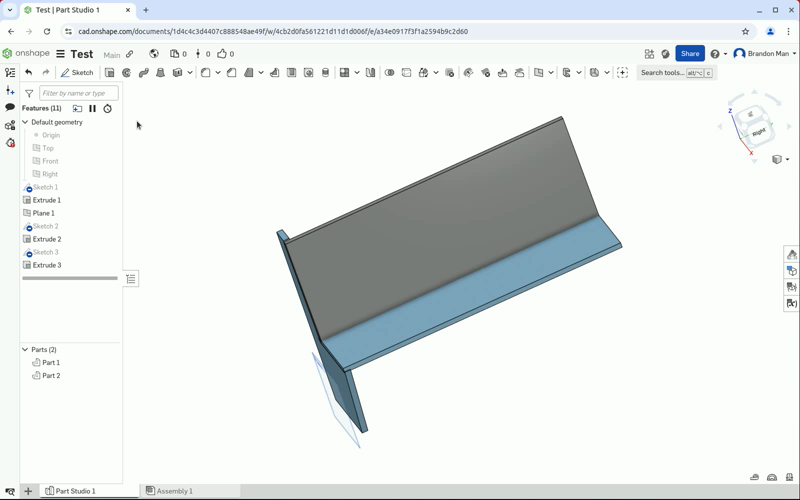
key(down, 2)
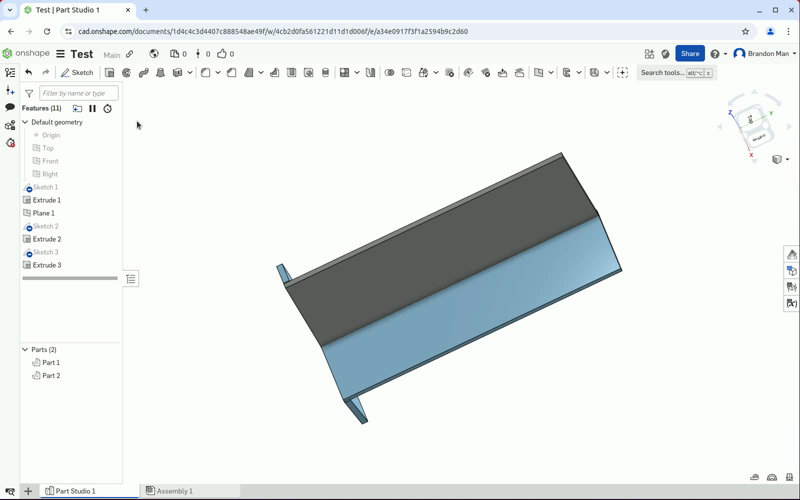
key(up, 2)
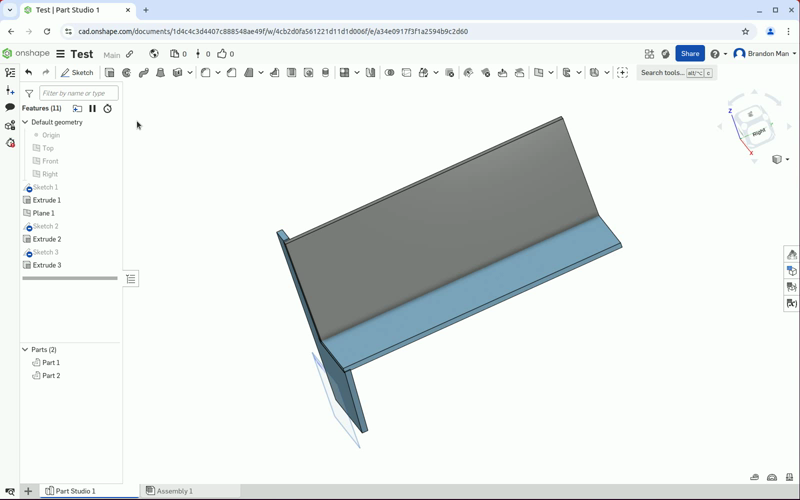
key(right, 2)
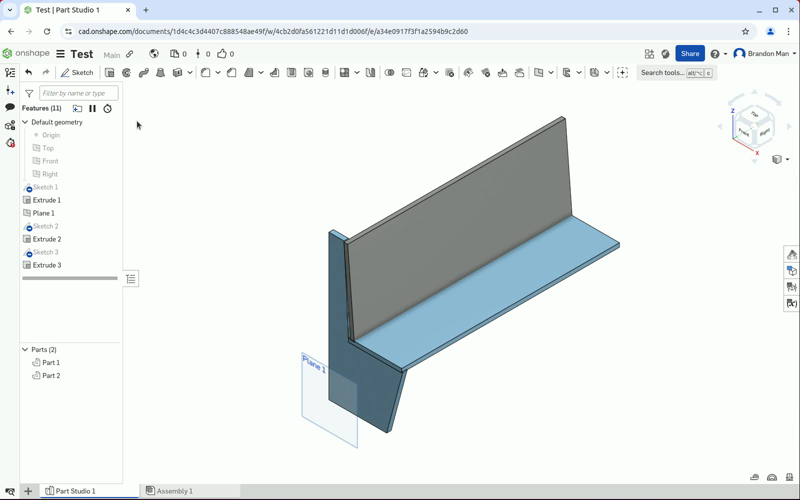
mouse_move(73, 189)
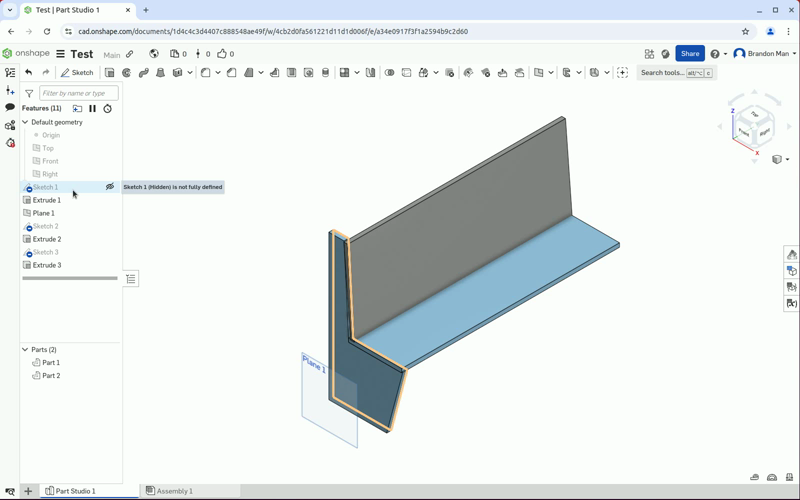
click(73, 189)